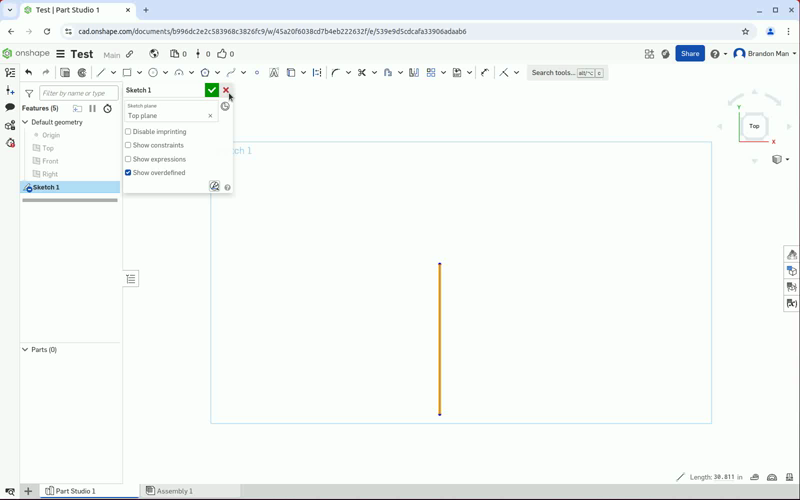
key(shift+h)
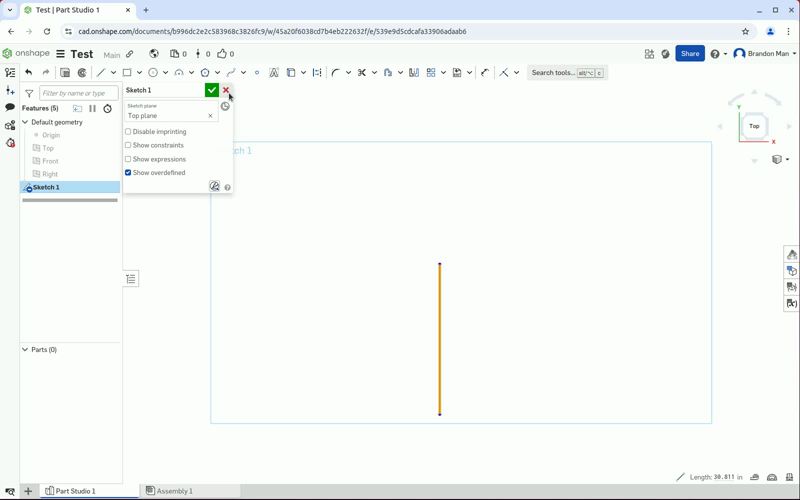
key(shift+s)
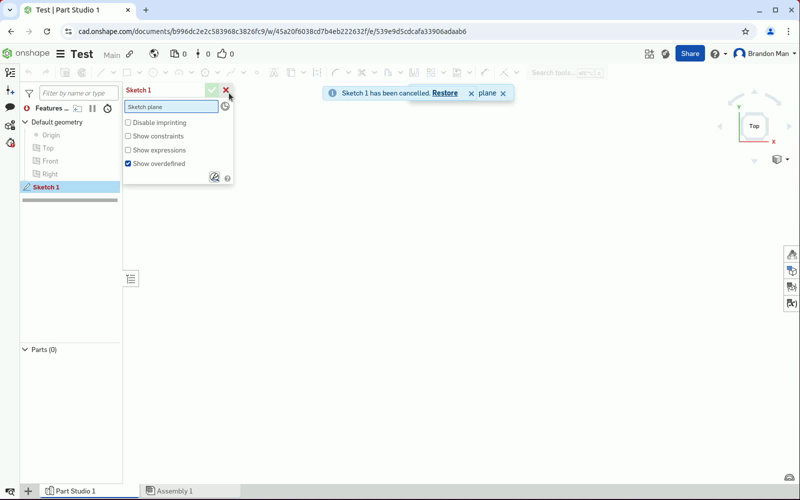
mouse_move(73, 150)
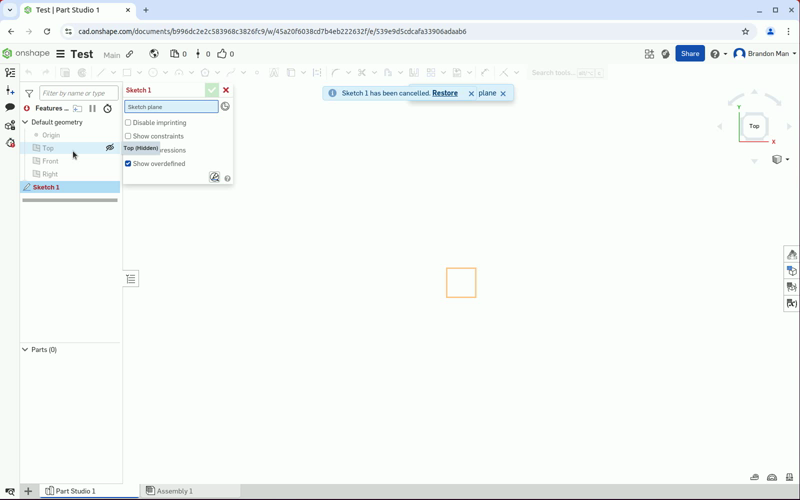
click(73, 150)
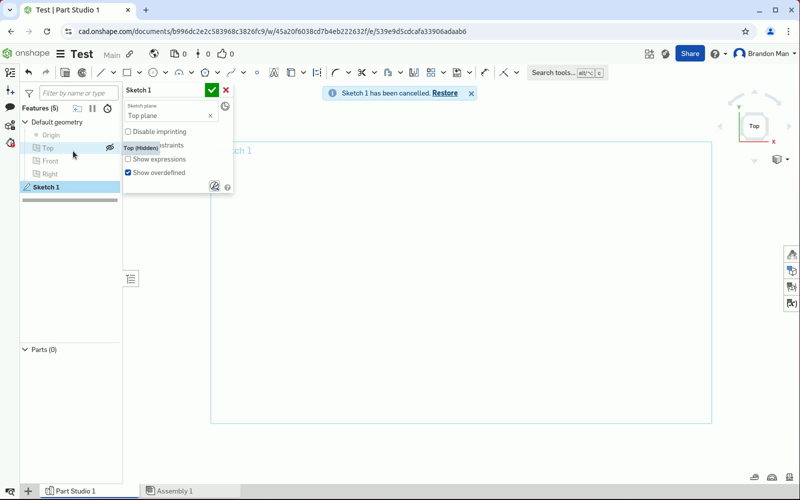
mouse_move(73, 352)
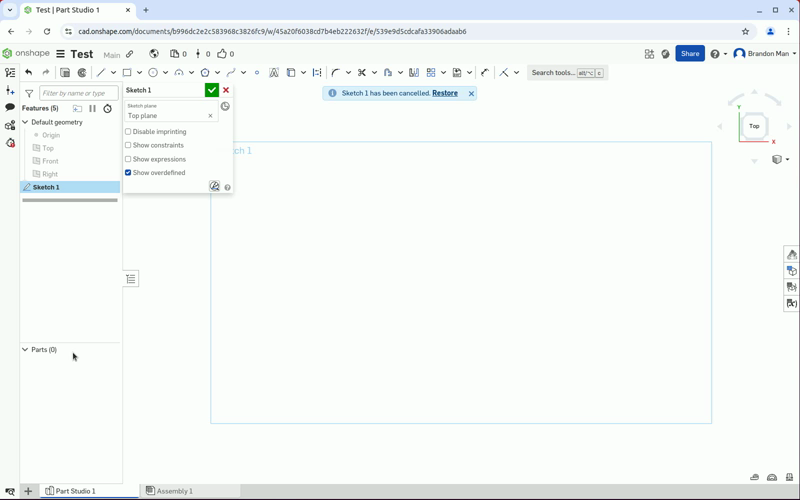
key(y)
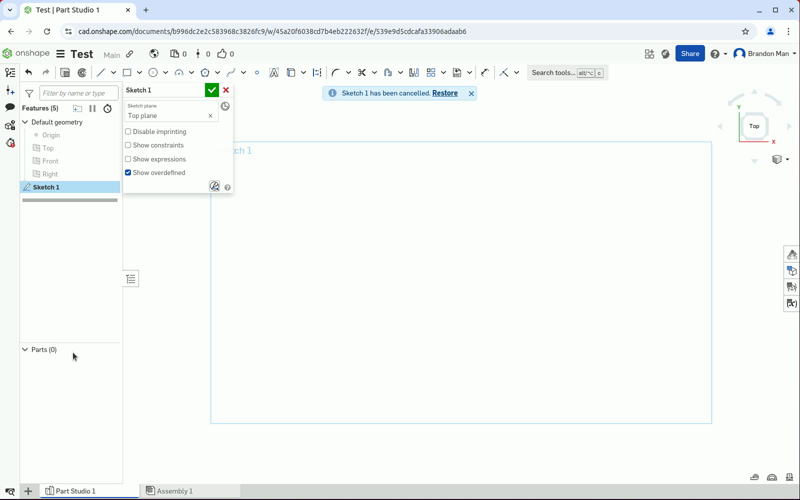
key(l)
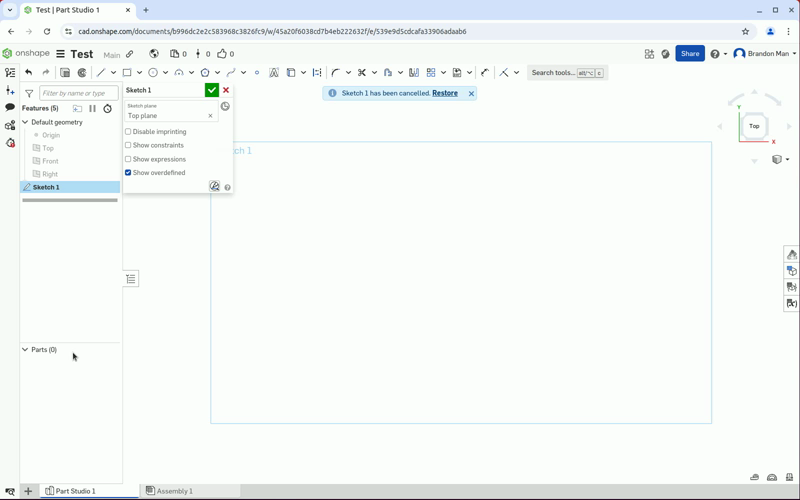
key_down(shift)
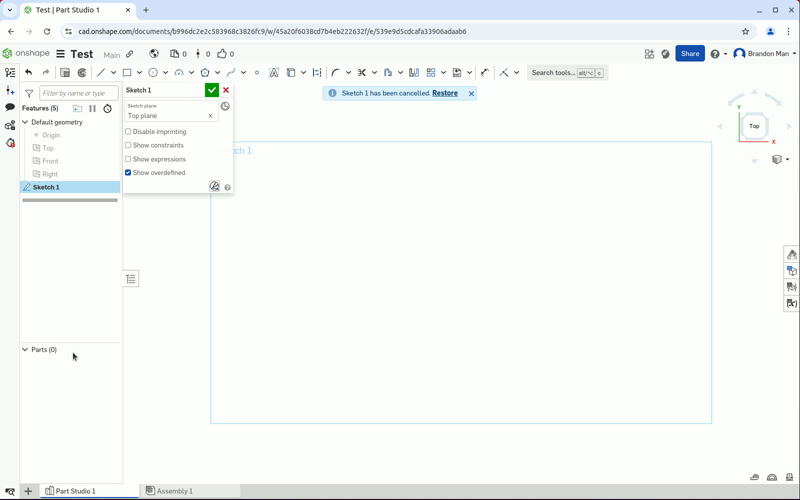
mouse_move(450, 209)
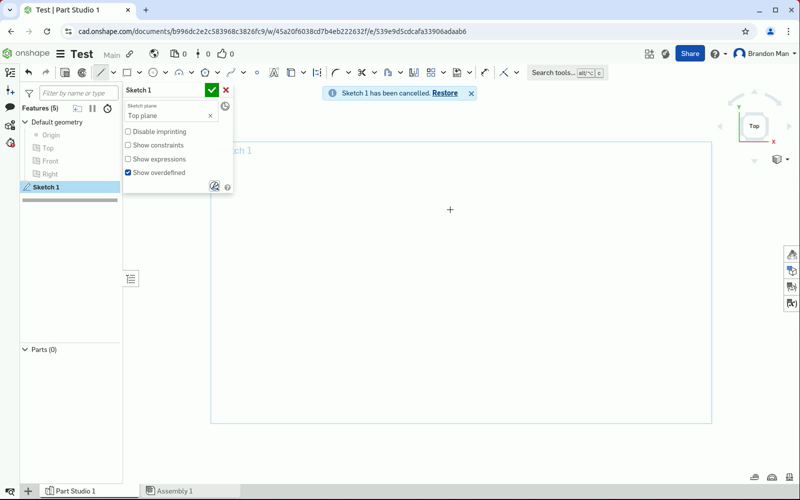
click(450, 209)
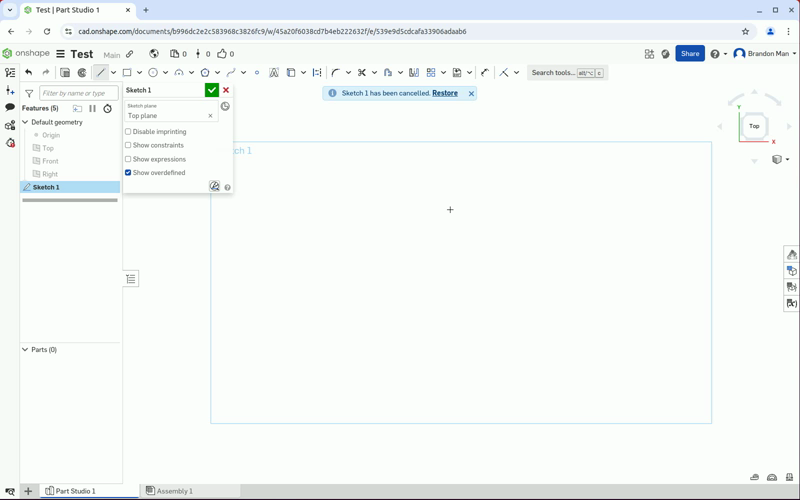
key_up(shift)
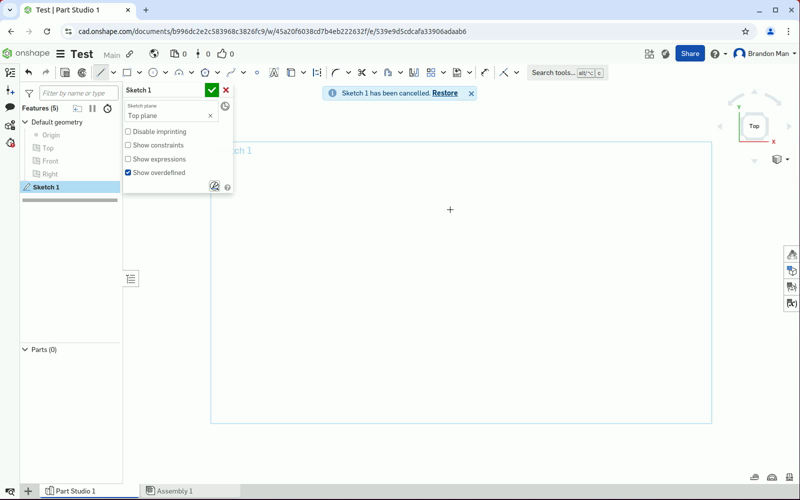
key_down(shift)
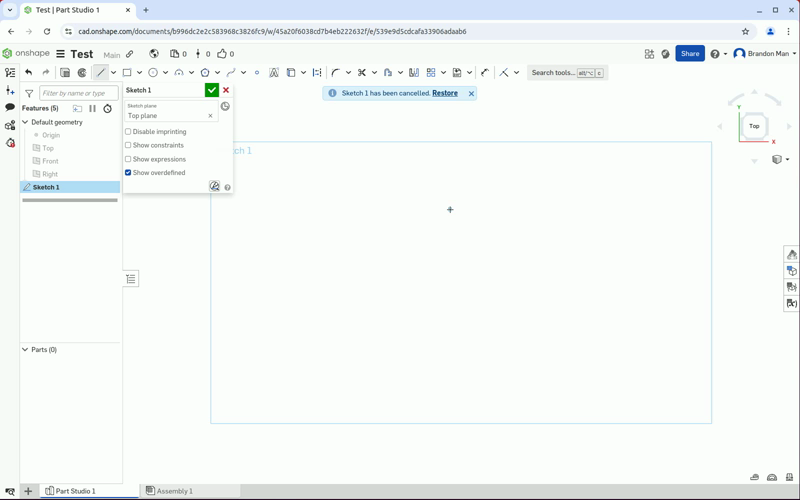
mouse_move(480, 209)
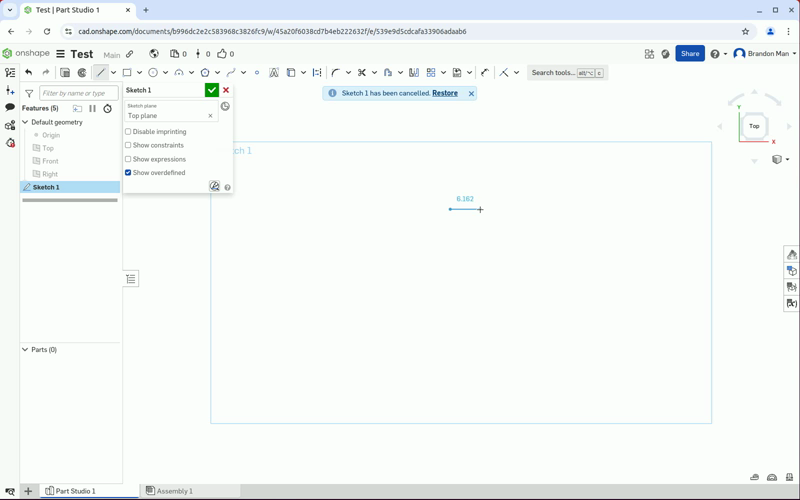
mouse_move(455, 209)
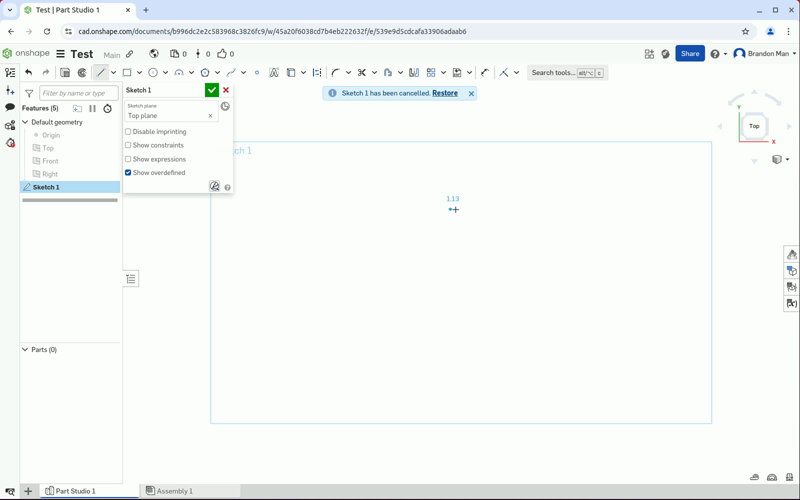
scroll(6)
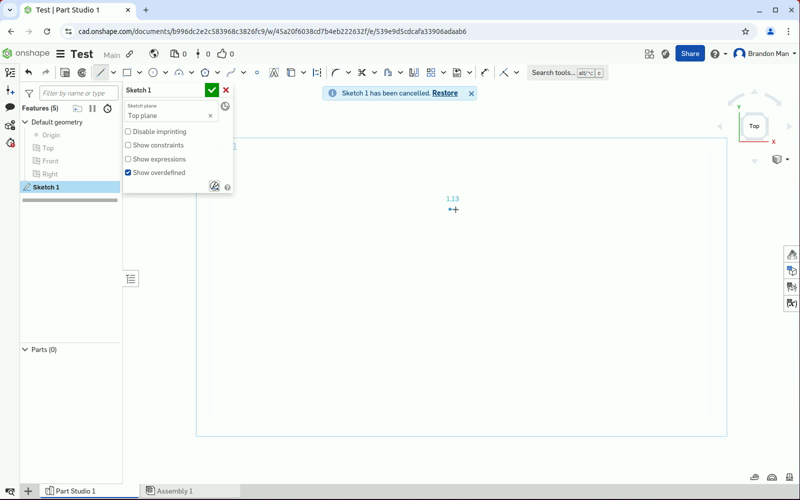
scroll(6)
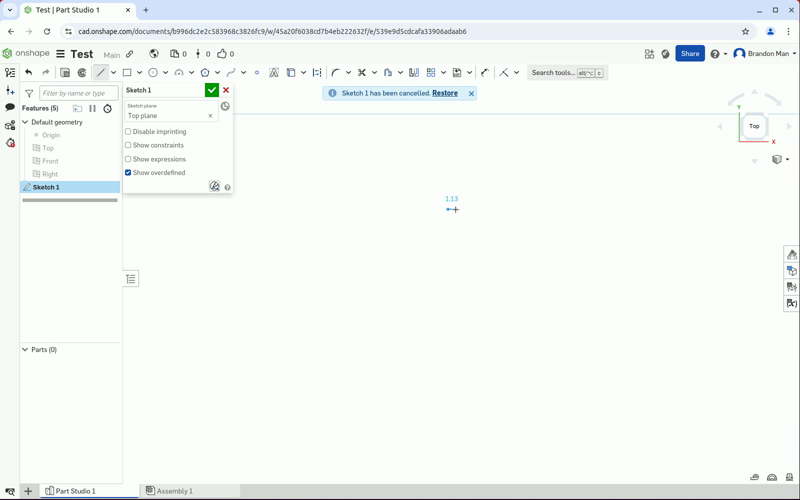
scroll(6)
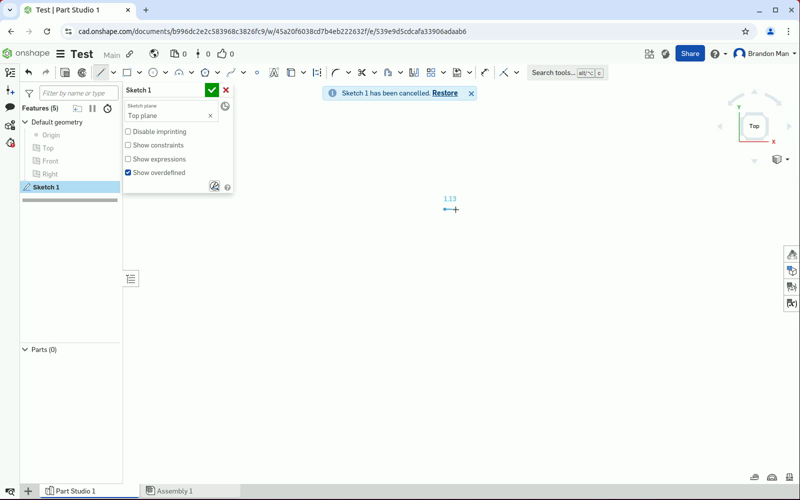
scroll(6)
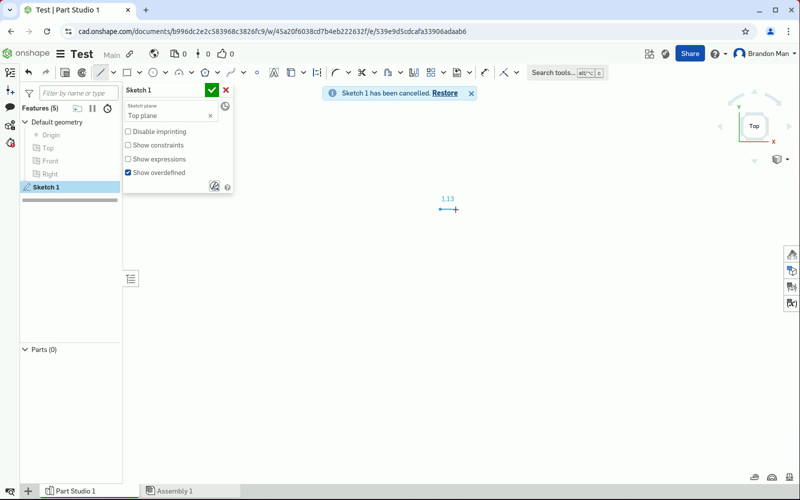
scroll(6)
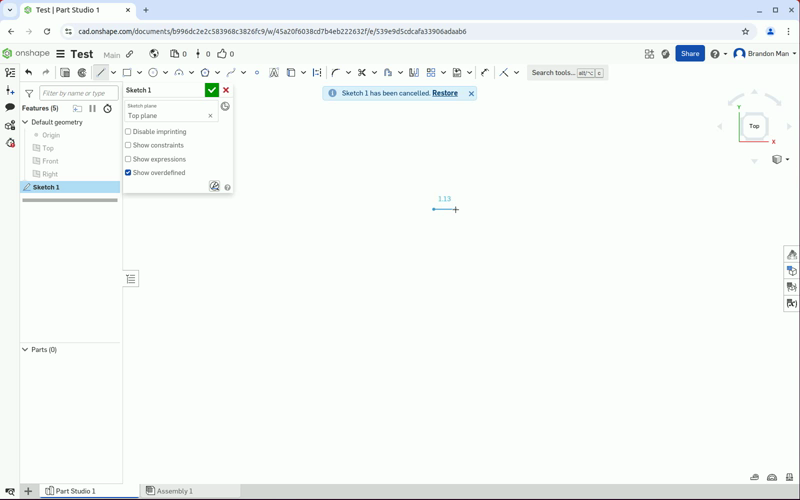
scroll(6)
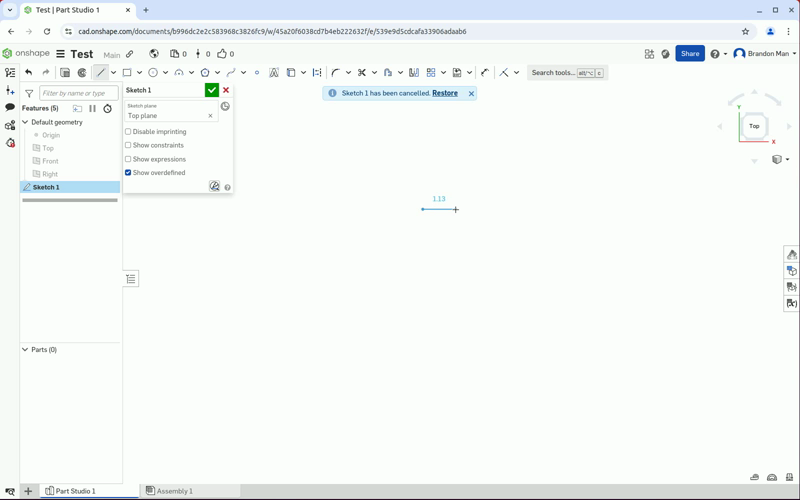
scroll(6)
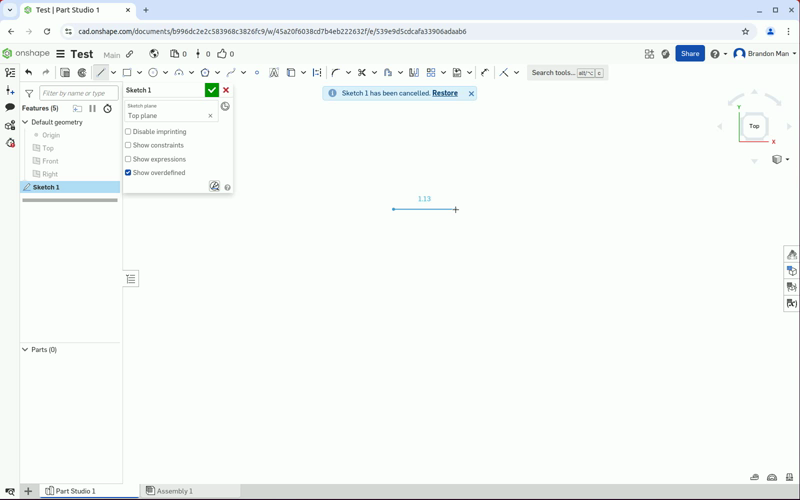
click(455, 209)
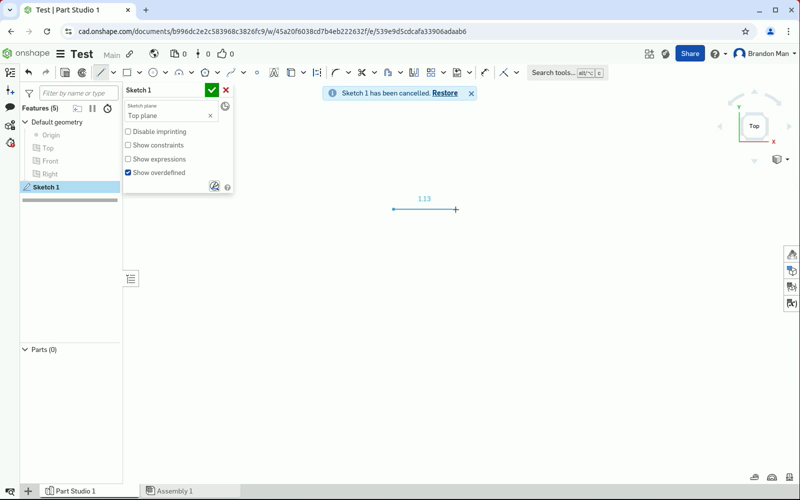
scroll(-6)
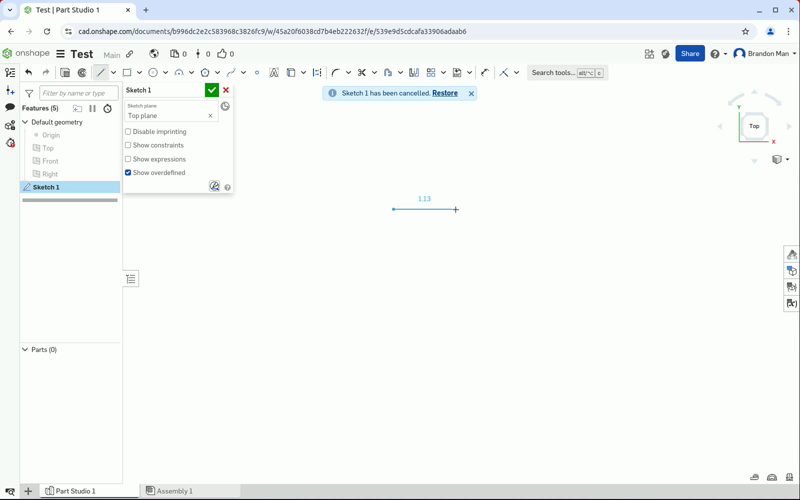
scroll(-6)
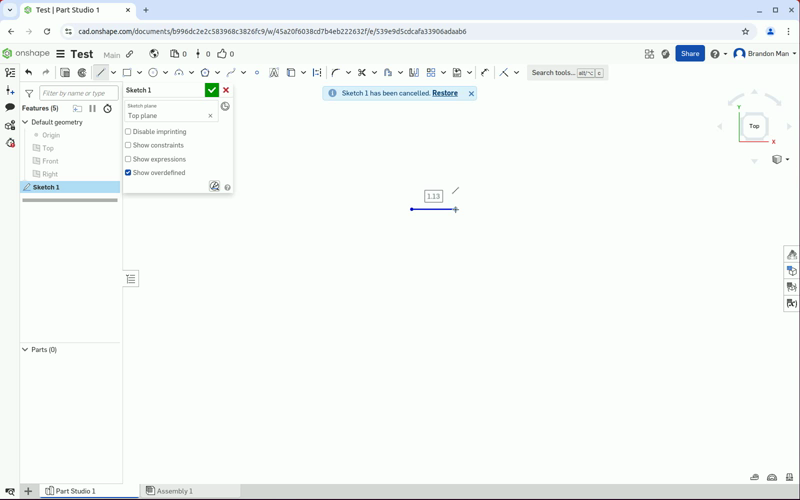
scroll(-6)
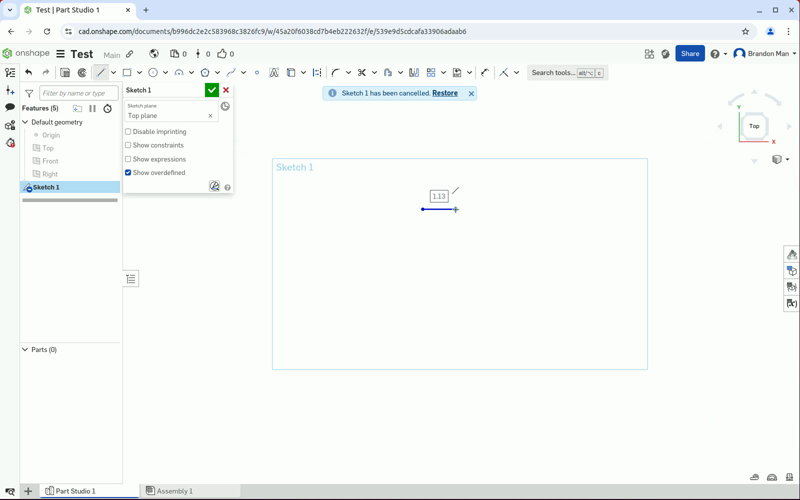
scroll(-6)
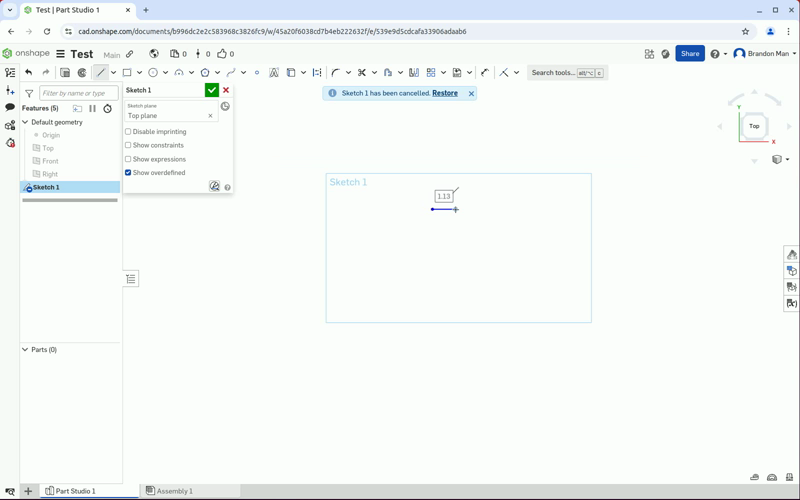
scroll(-6)
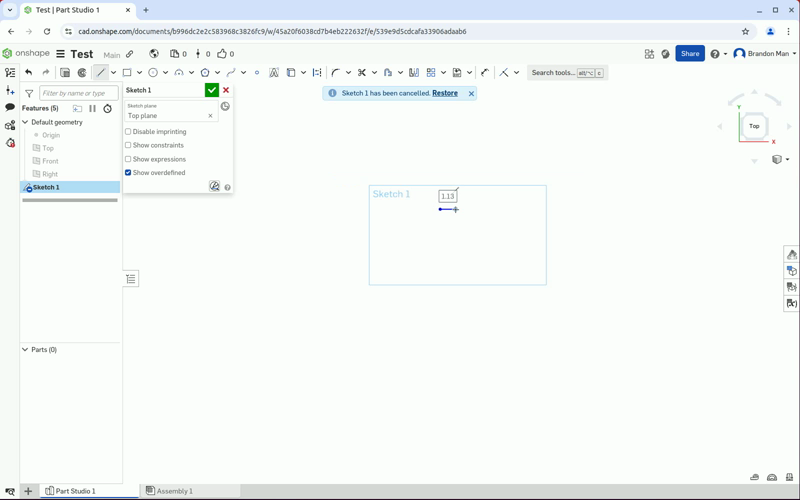
scroll(-6)
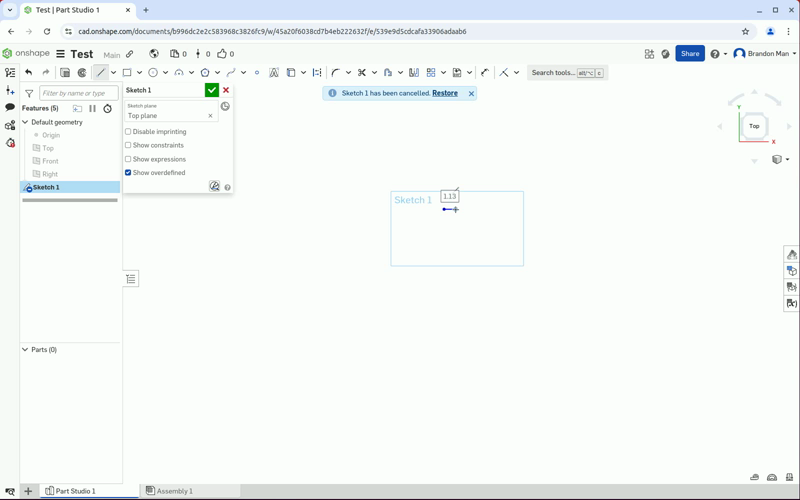
scroll(-6)
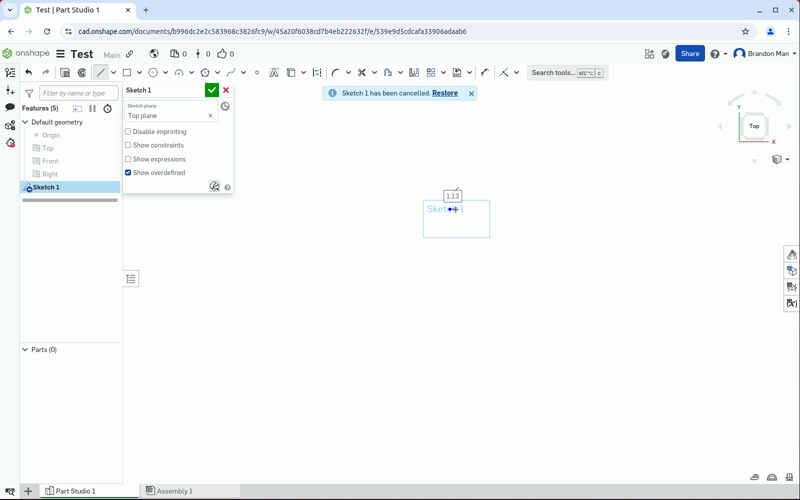
key_up(shift)
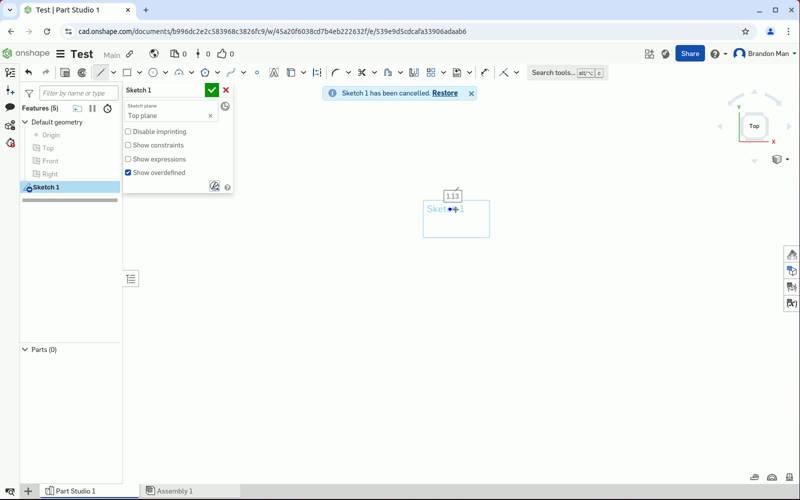
key_down(shift)
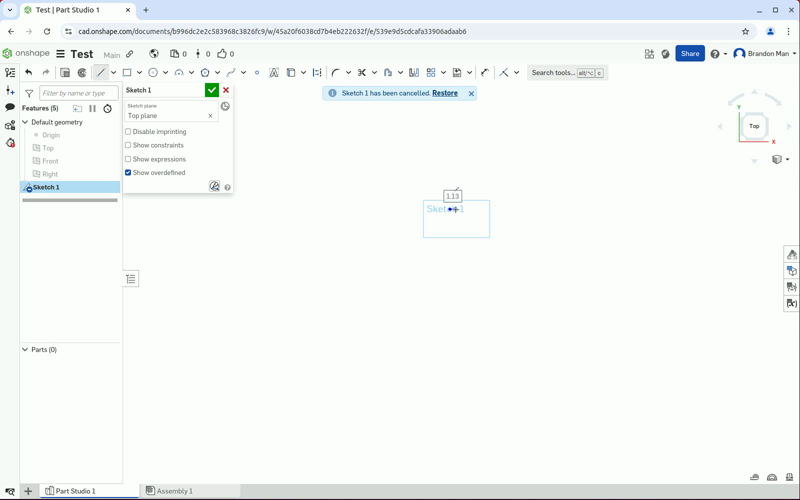
mouse_move(485, 209)
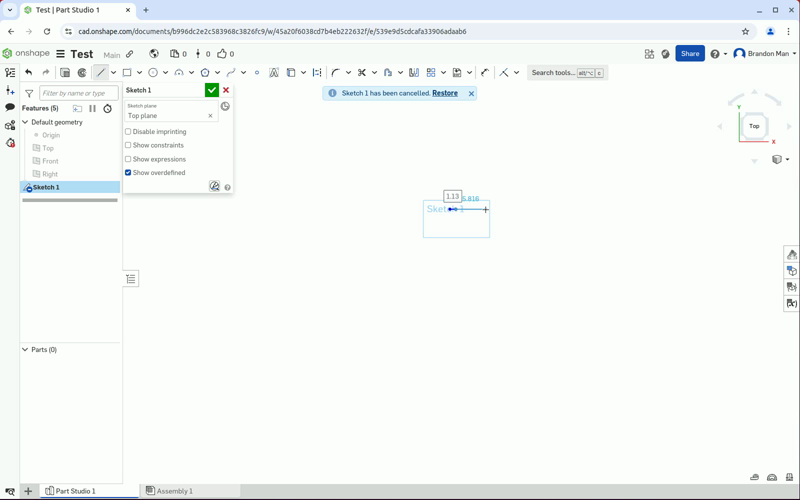
mouse_move(455, 169)
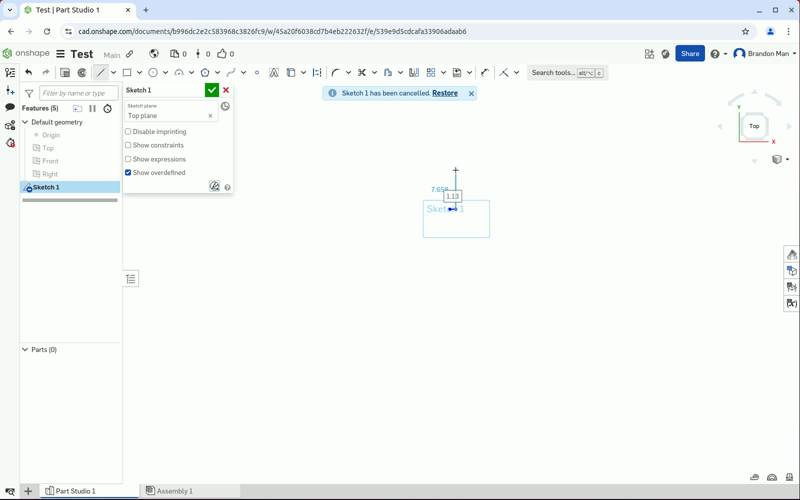
click(455, 169)
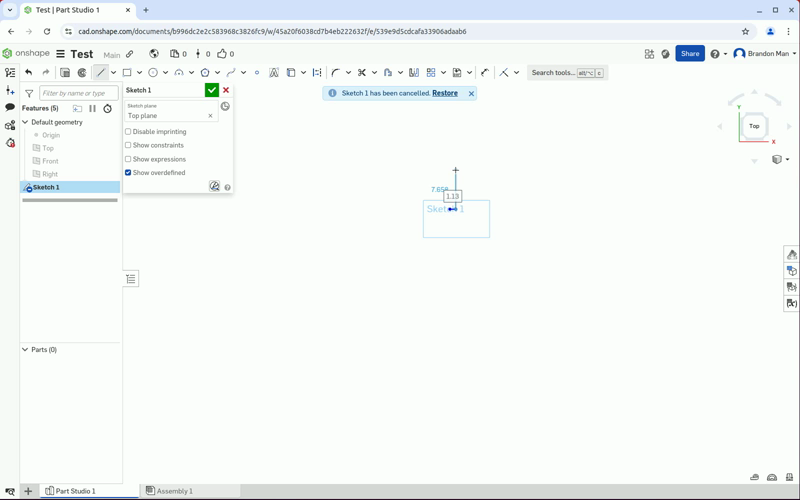
key_up(shift)
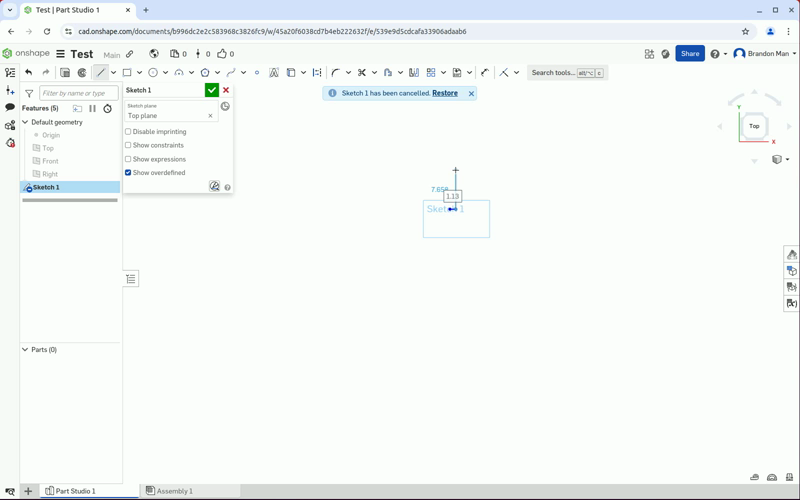
key_down(shift)
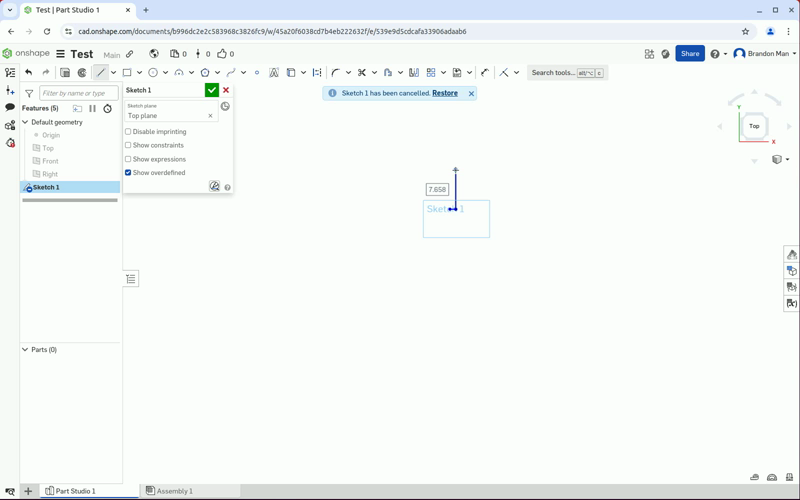
mouse_move(485, 169)
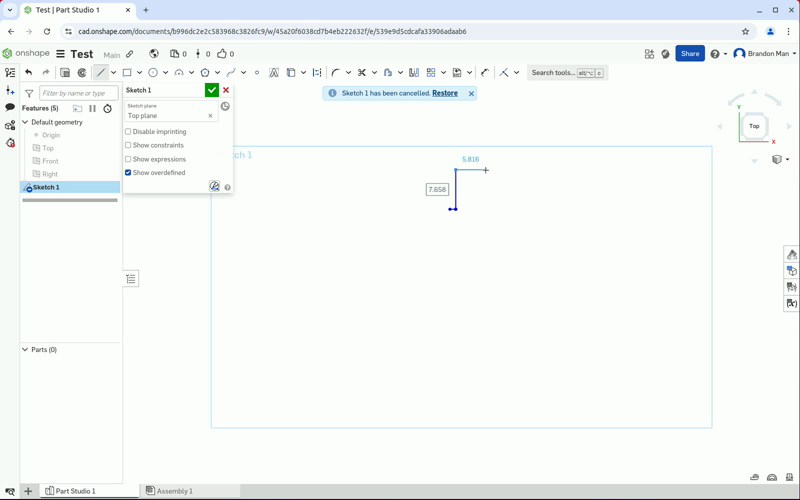
mouse_move(450, 169)
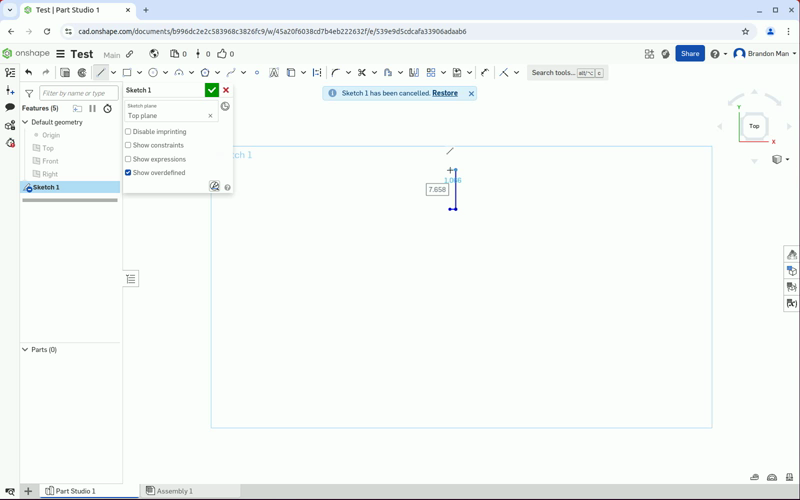
scroll(6)
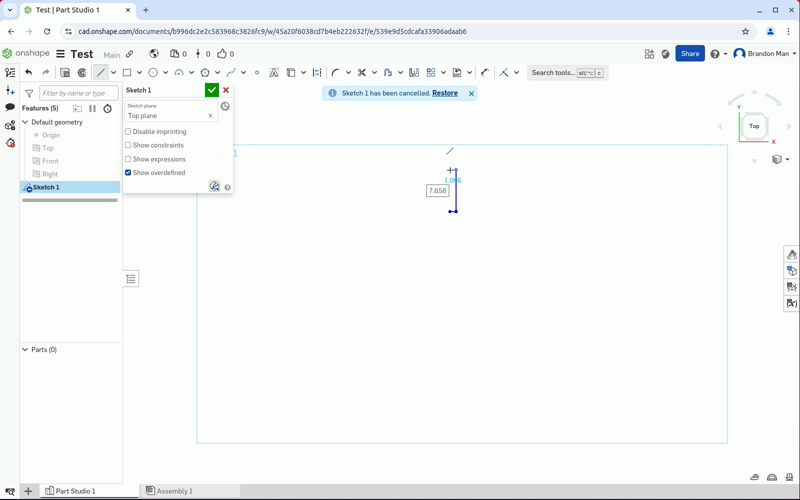
scroll(6)
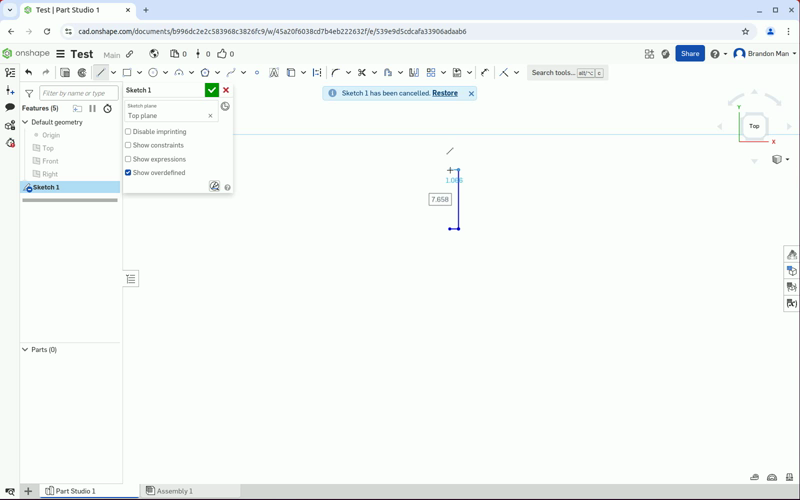
scroll(6)
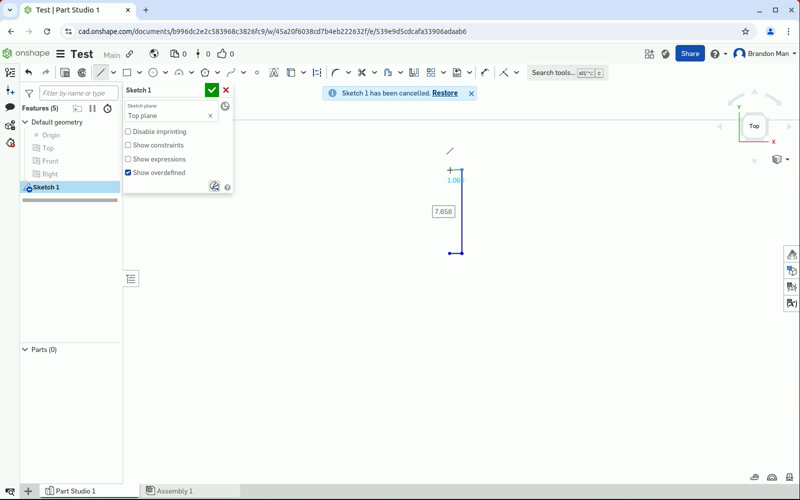
scroll(6)
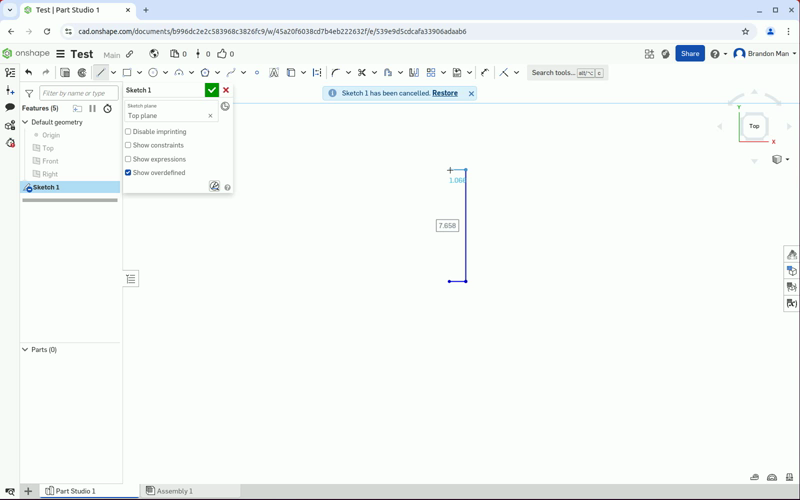
scroll(6)
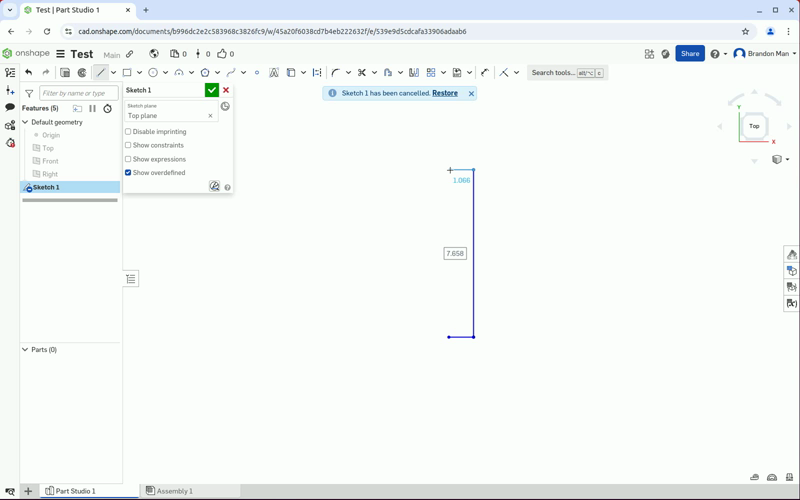
scroll(6)
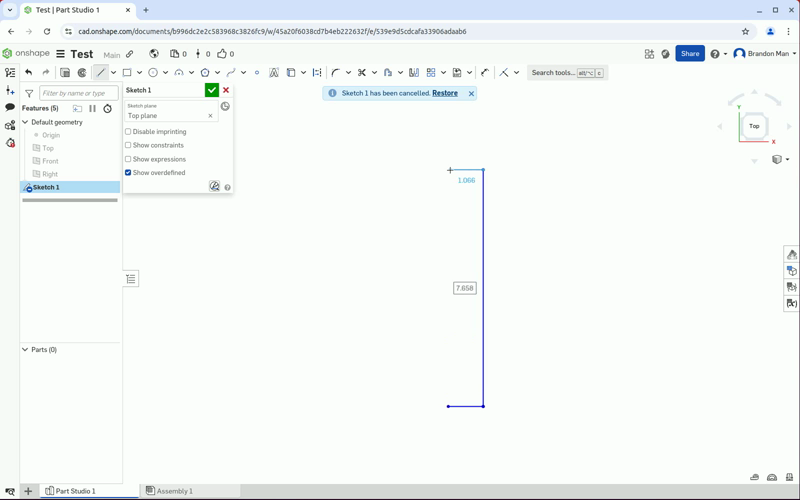
scroll(6)
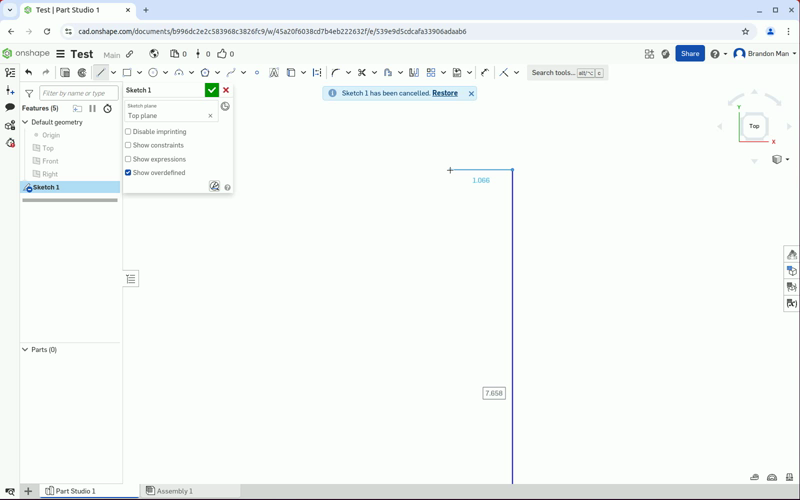
click(450, 169)
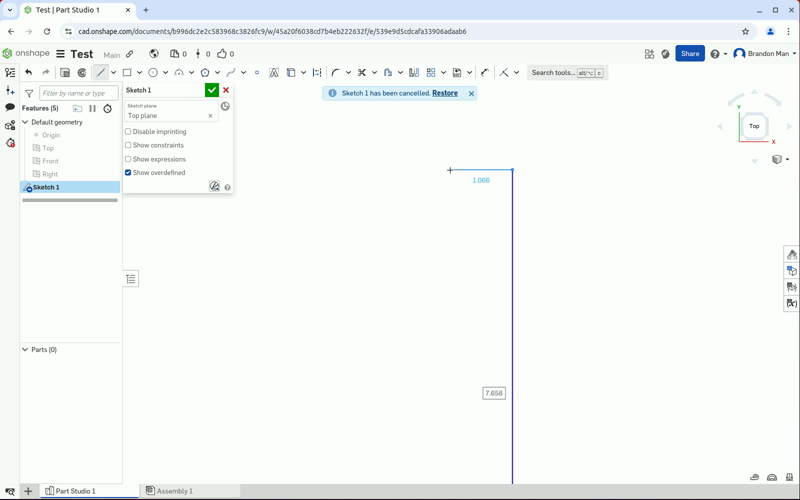
scroll(-6)
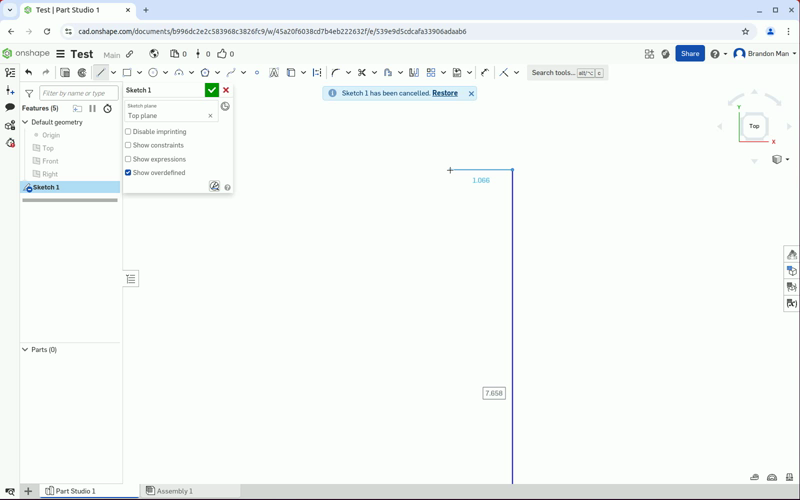
scroll(-6)
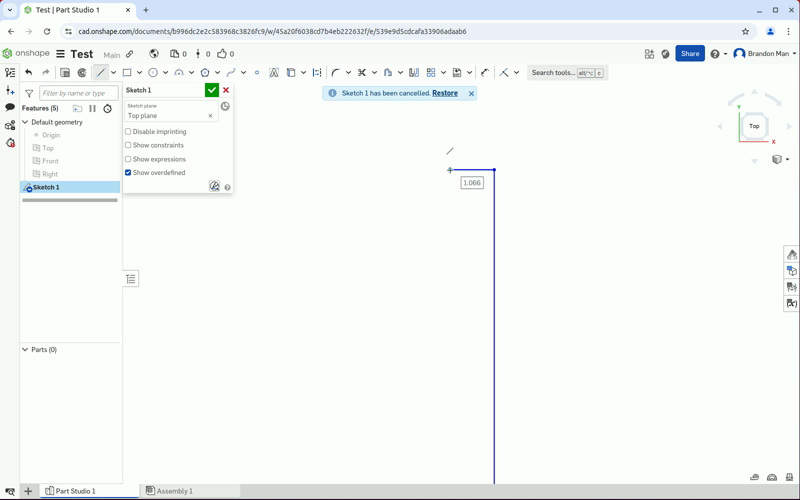
scroll(-6)
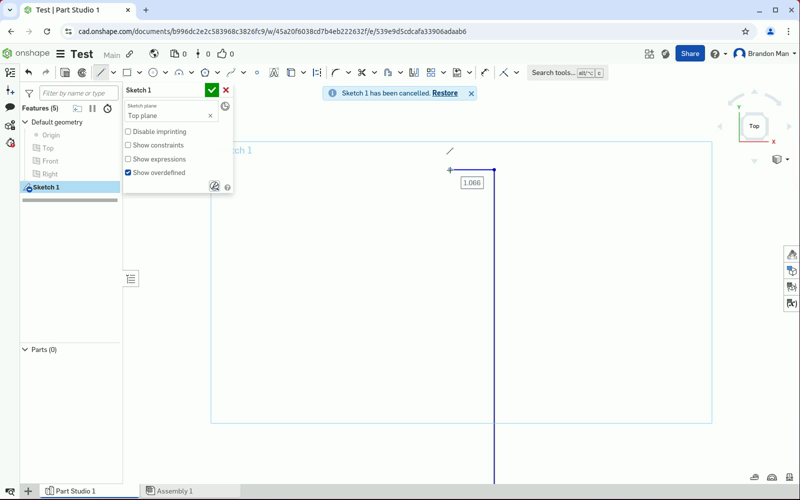
scroll(-6)
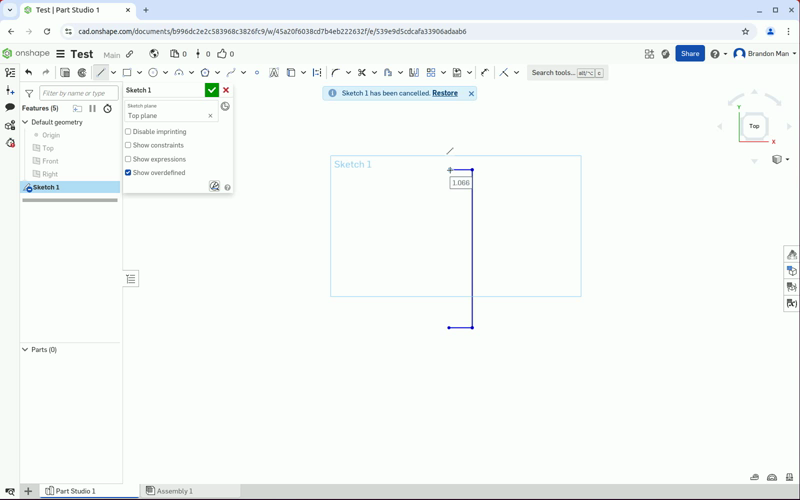
scroll(-6)
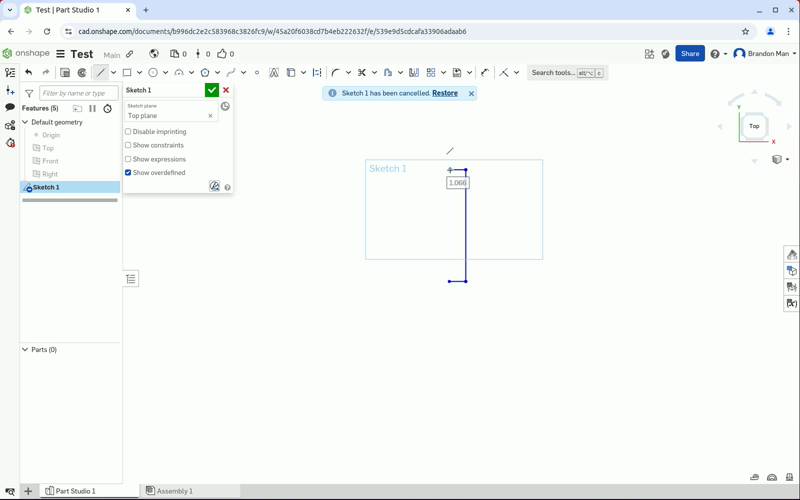
scroll(-6)
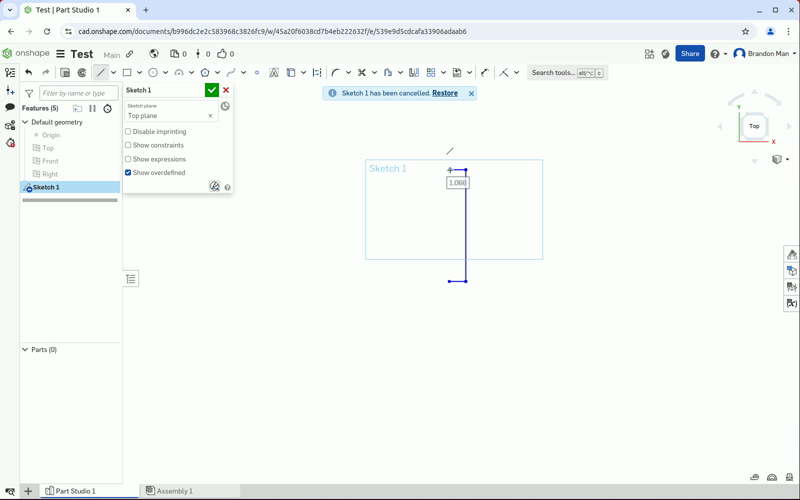
scroll(-6)
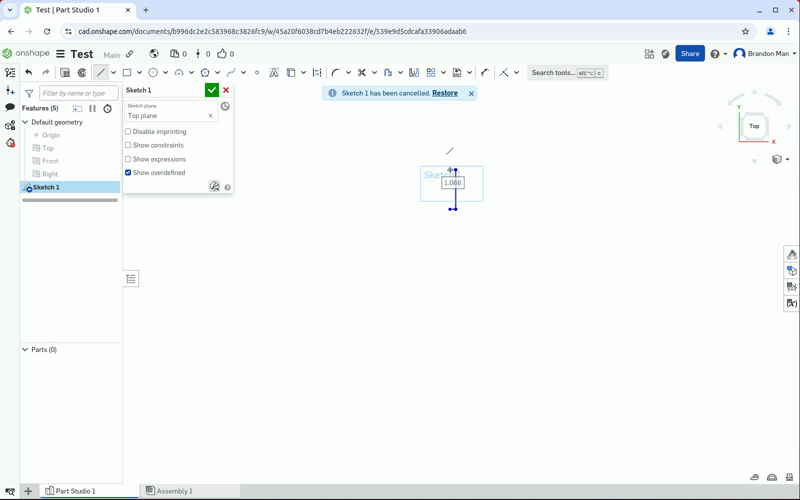
key_up(shift)
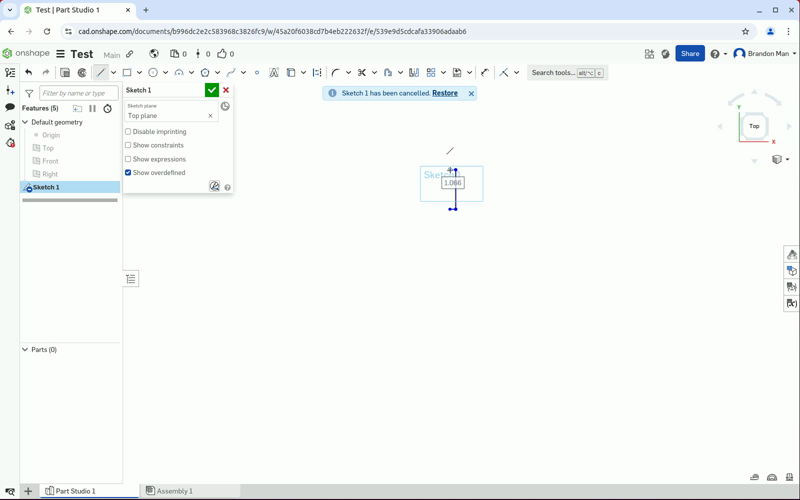
mouse_move(480, 169)
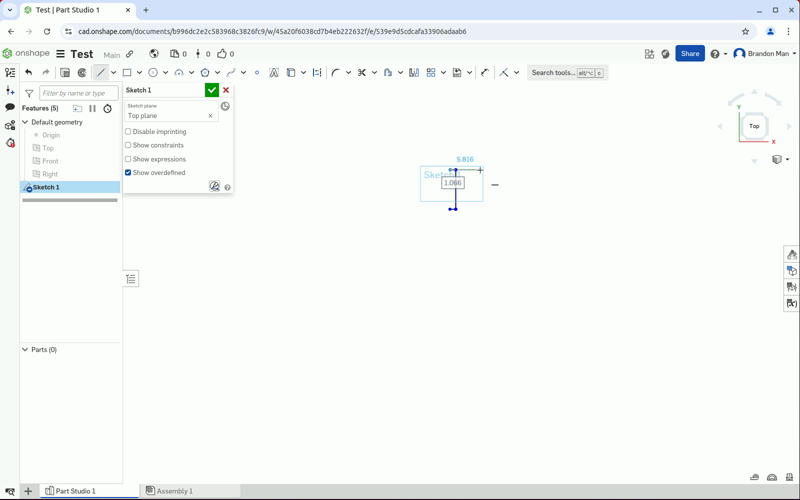
key_down(shift)
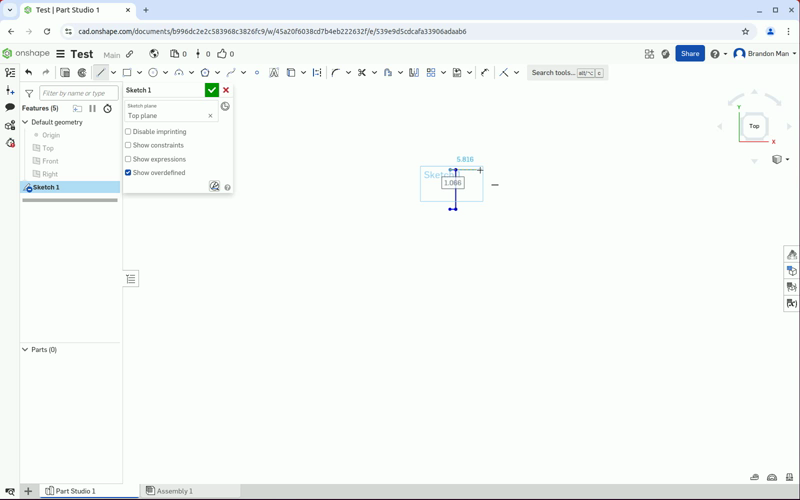
mouse_move(450, 209)
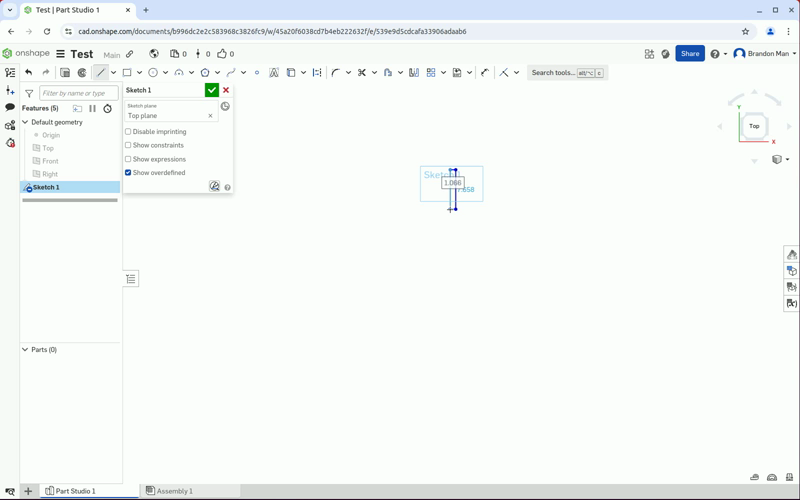
key_up(shift)
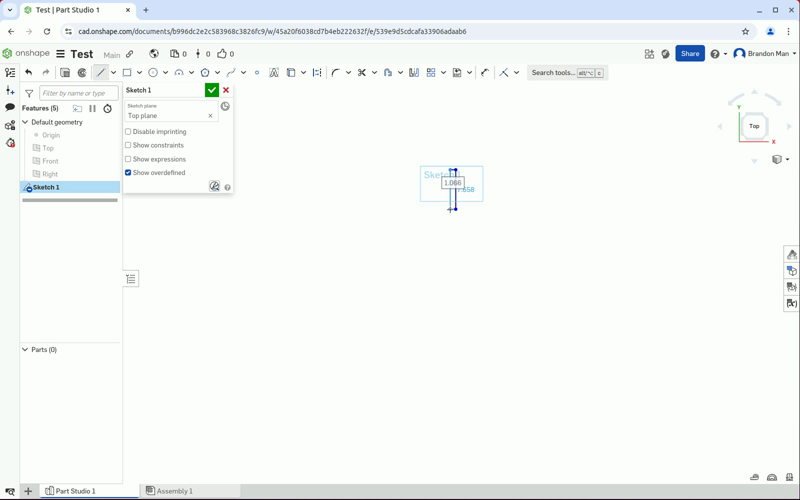
click(450, 209)
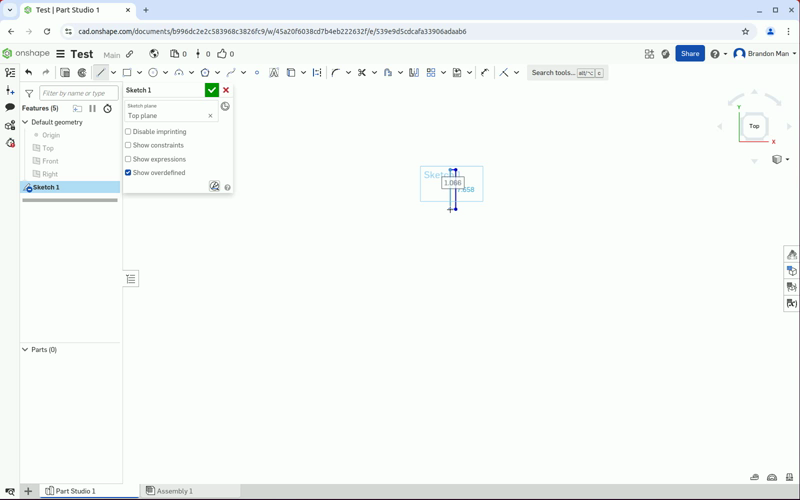
key(esc)
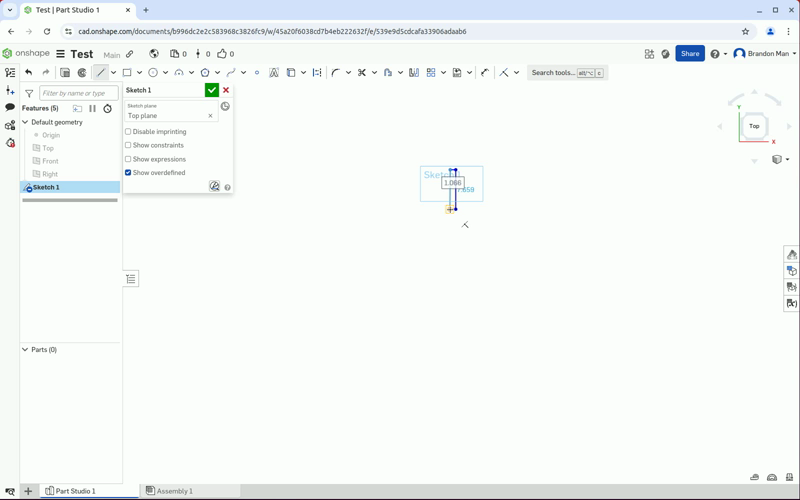
mouse_move(451, 187)
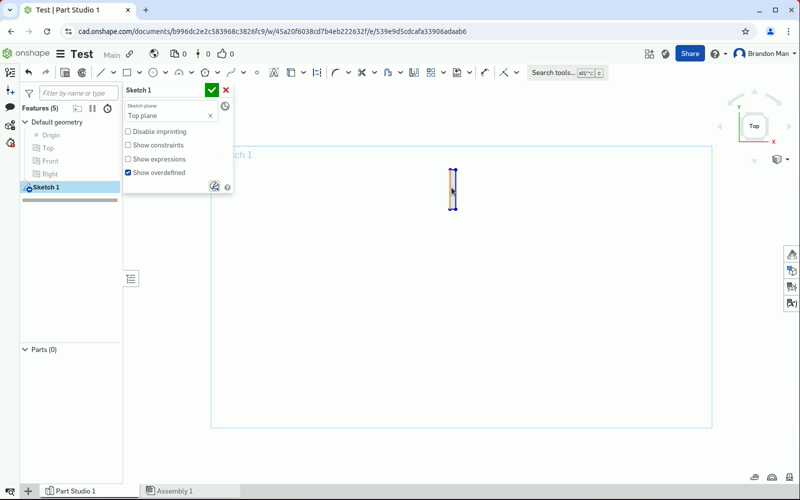
scroll(6)
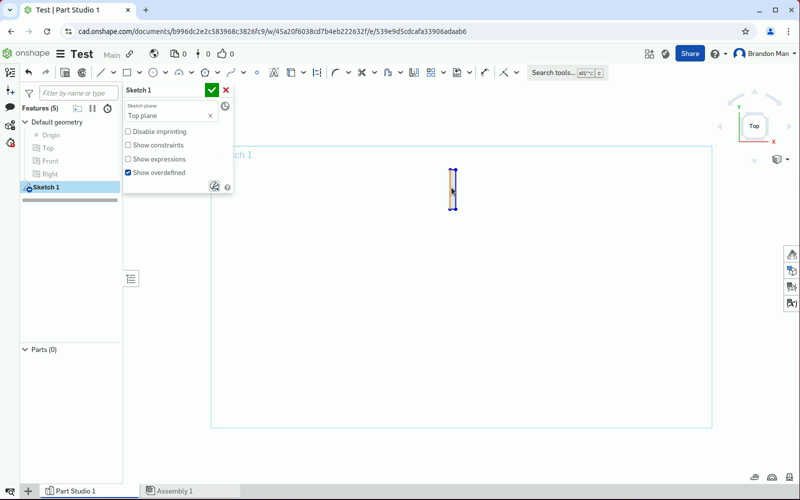
scroll(6)
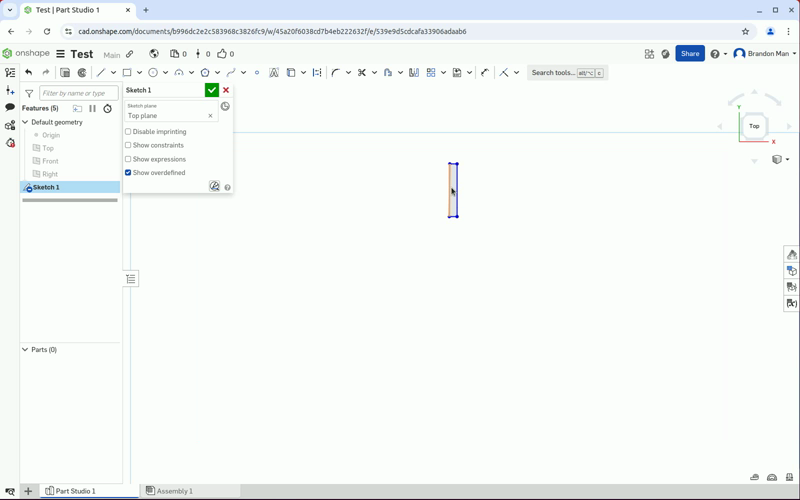
scroll(6)
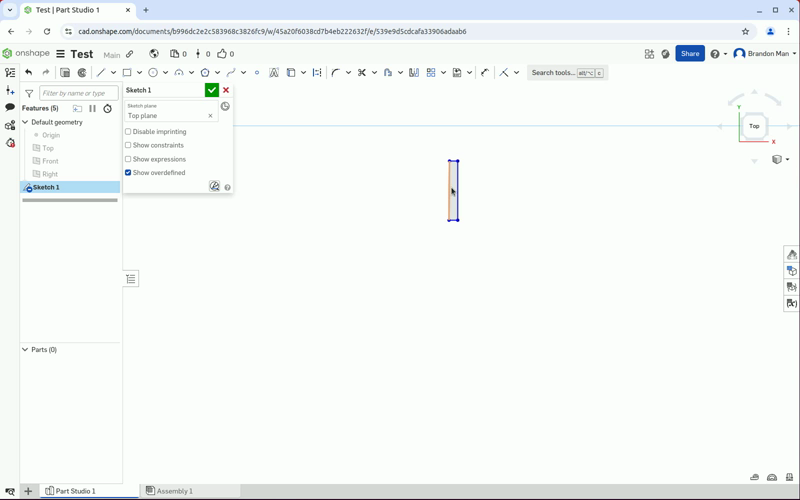
scroll(6)
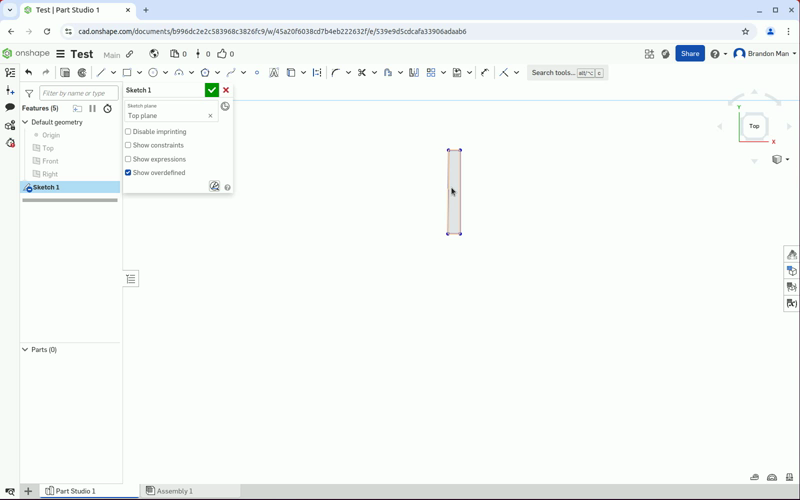
scroll(6)
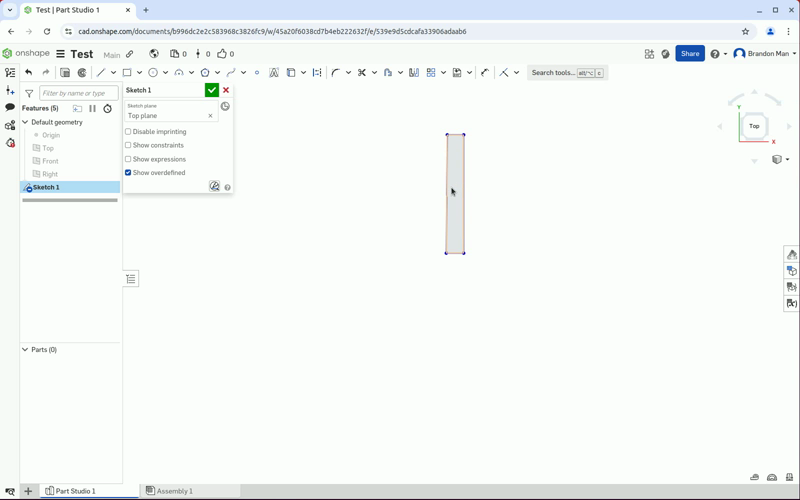
scroll(6)
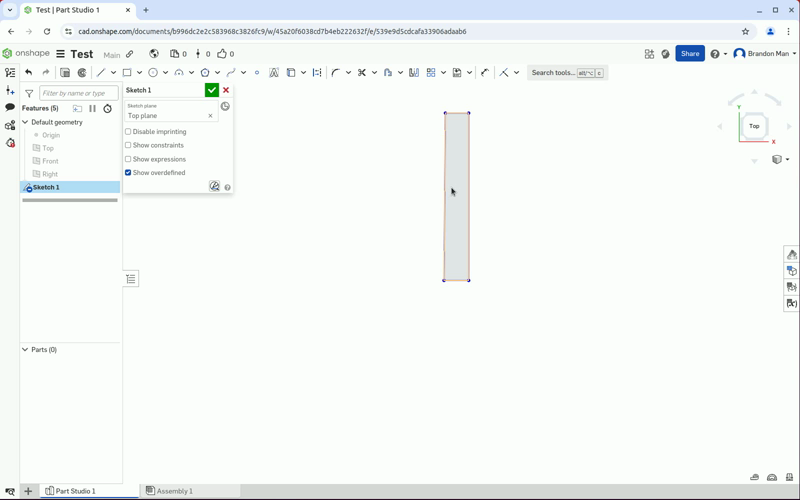
scroll(6)
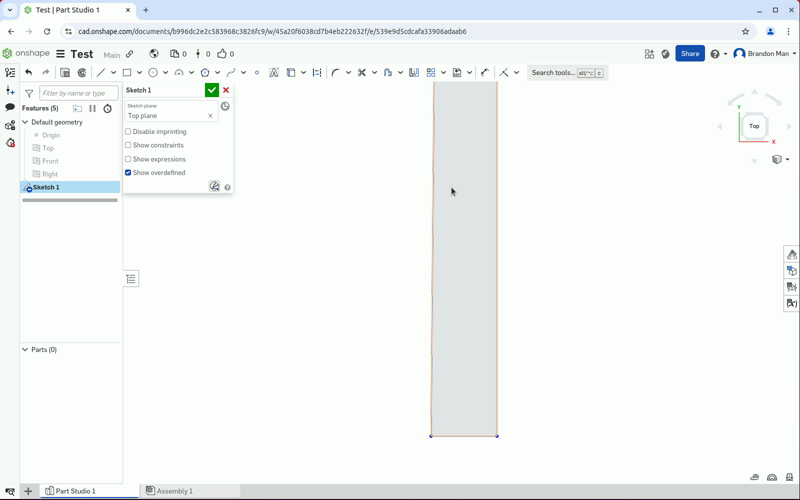
click(451, 187)
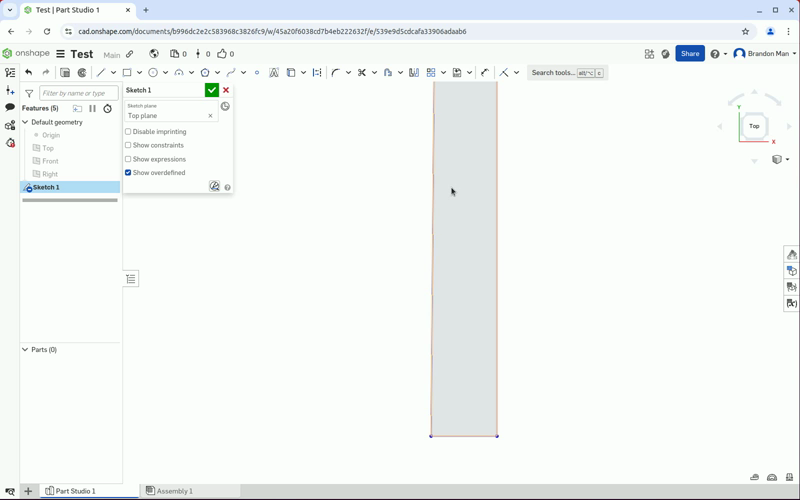
scroll(-6)
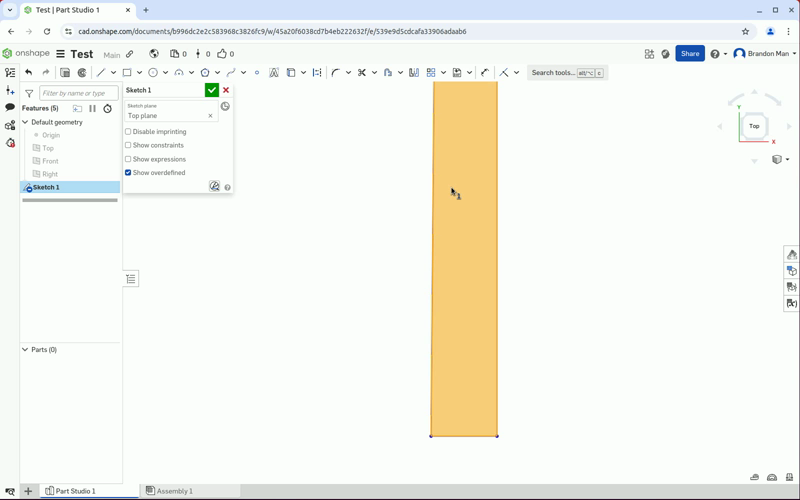
scroll(-6)
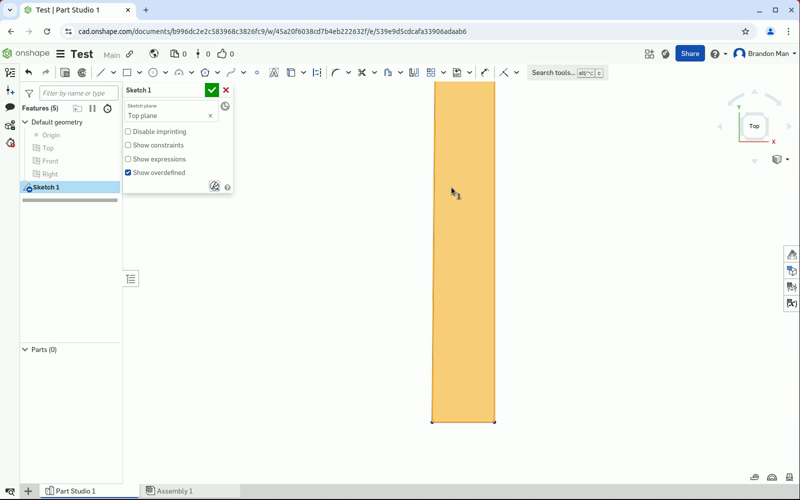
scroll(-6)
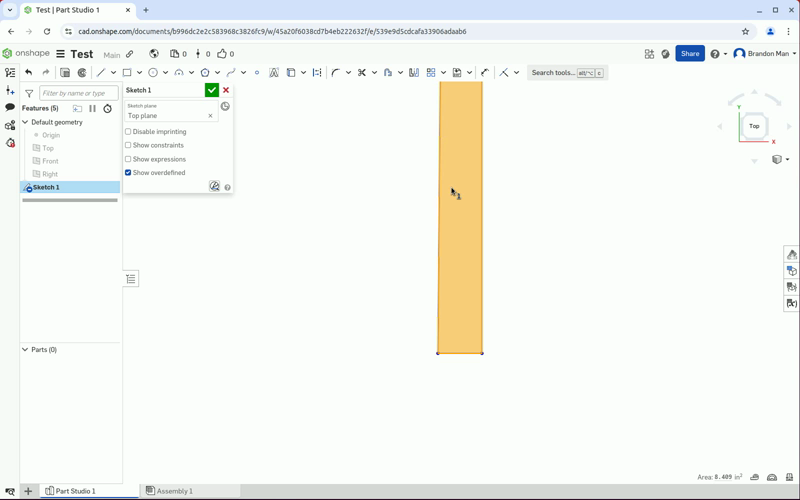
scroll(-6)
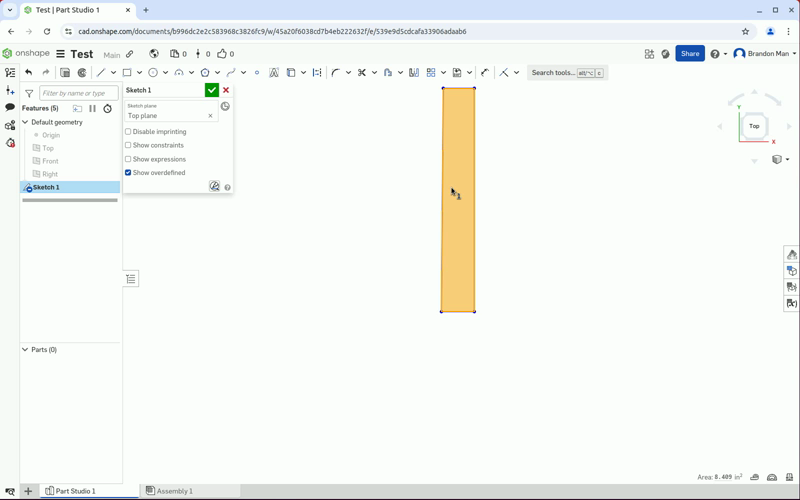
scroll(-6)
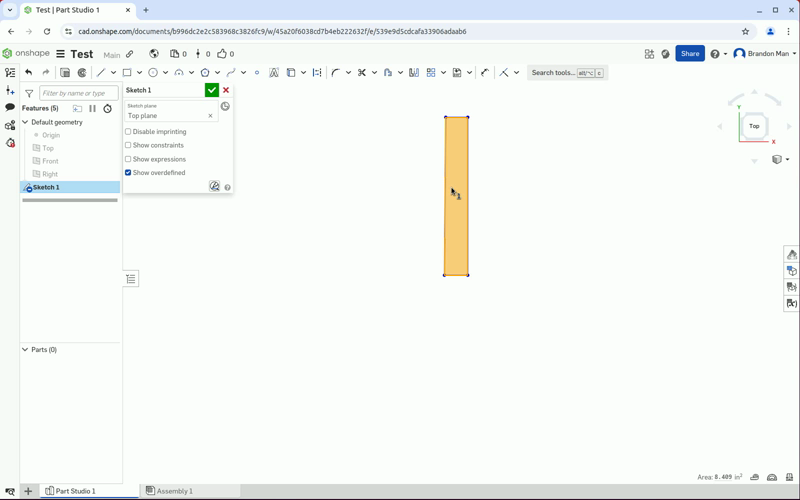
scroll(-6)
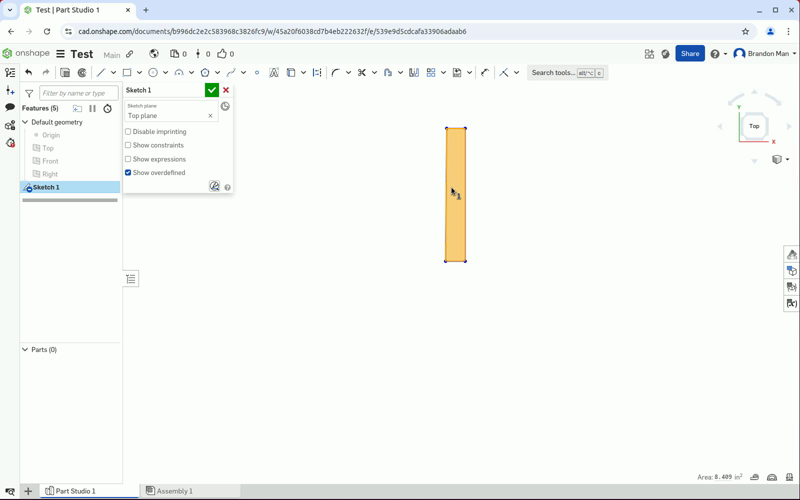
scroll(-6)
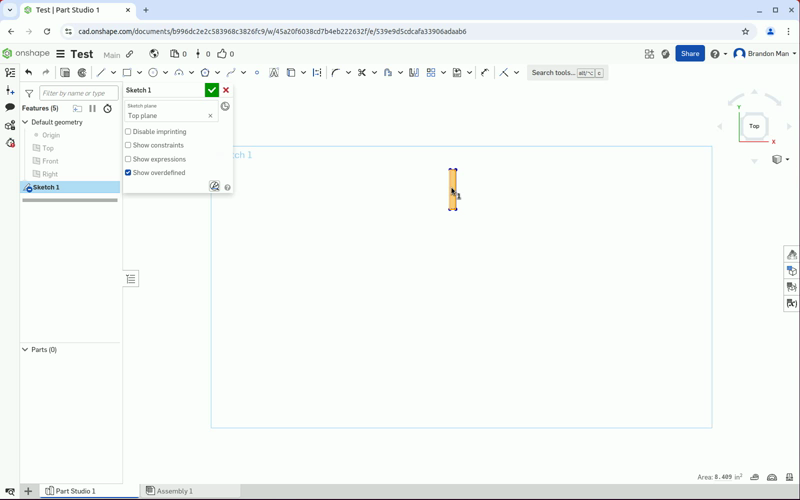
mouse_move(73, 352)
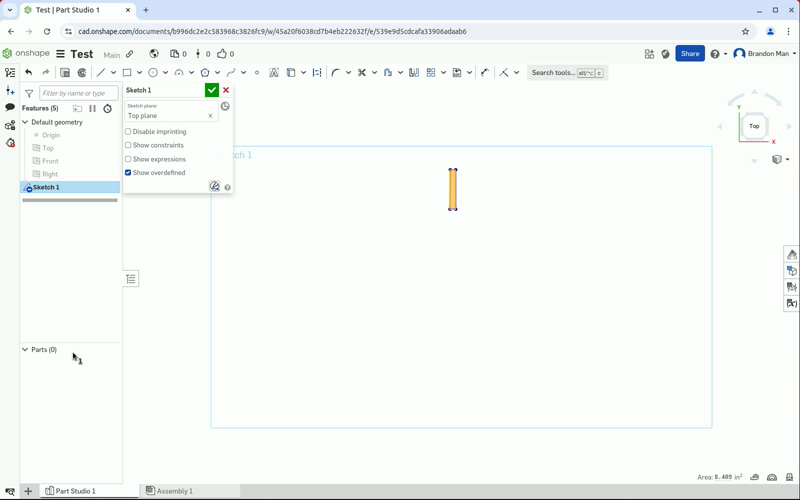
key(shift+y)
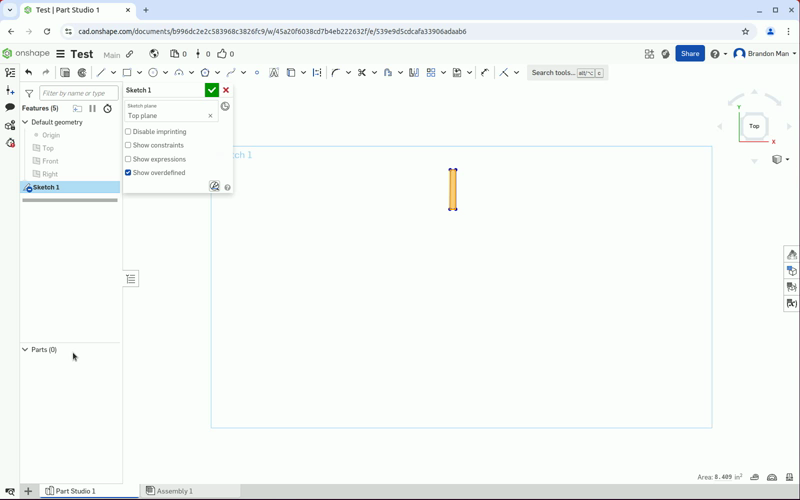
key(shift+e)
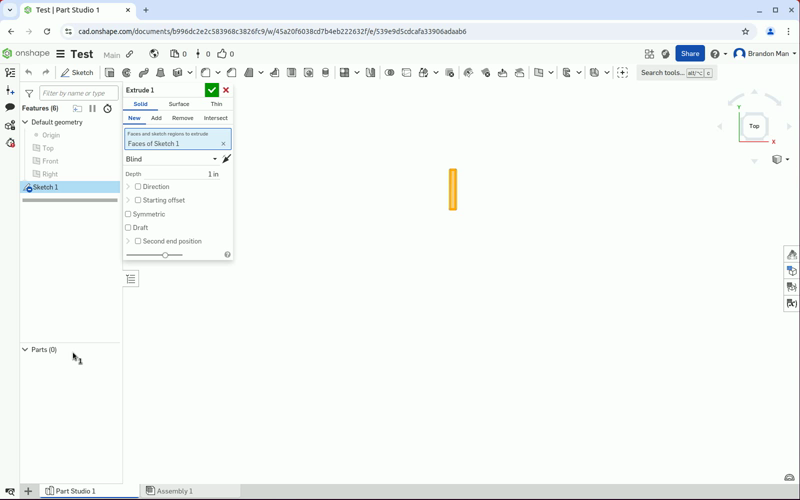
mouse_move(143, 106)
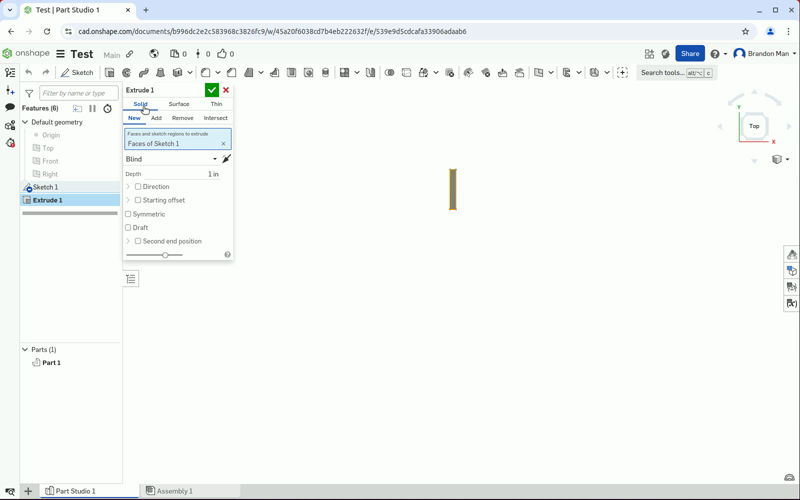
click(143, 106)
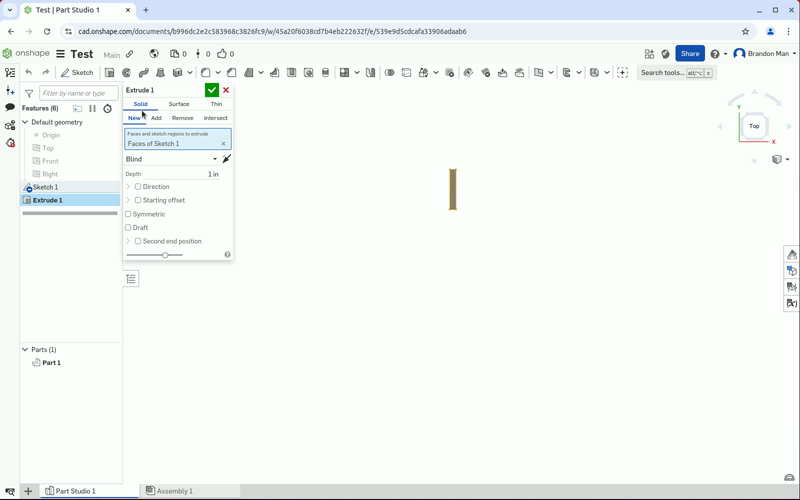
mouse_move(137, 120)
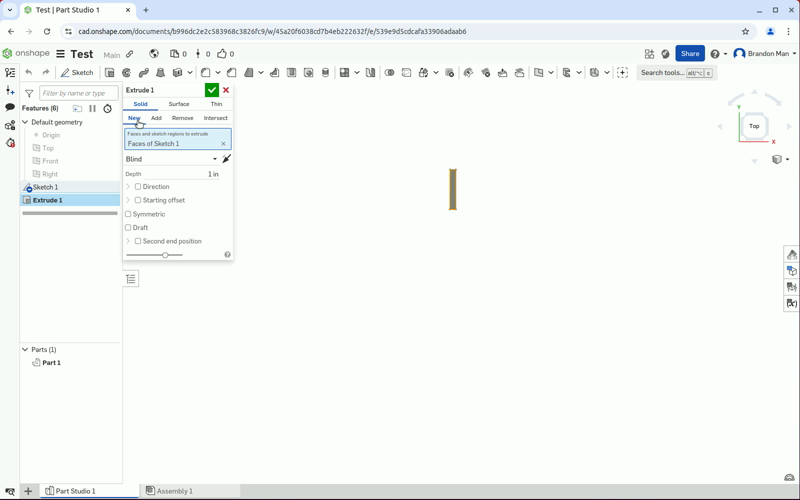
click(137, 120)
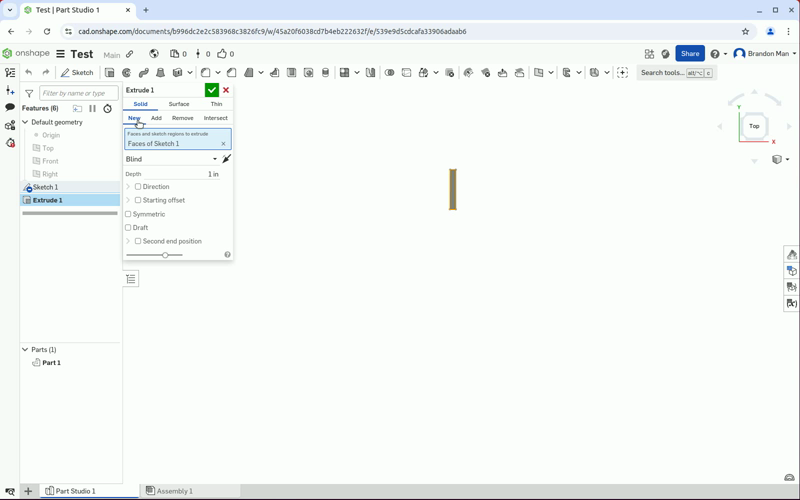
key(tab, 4)
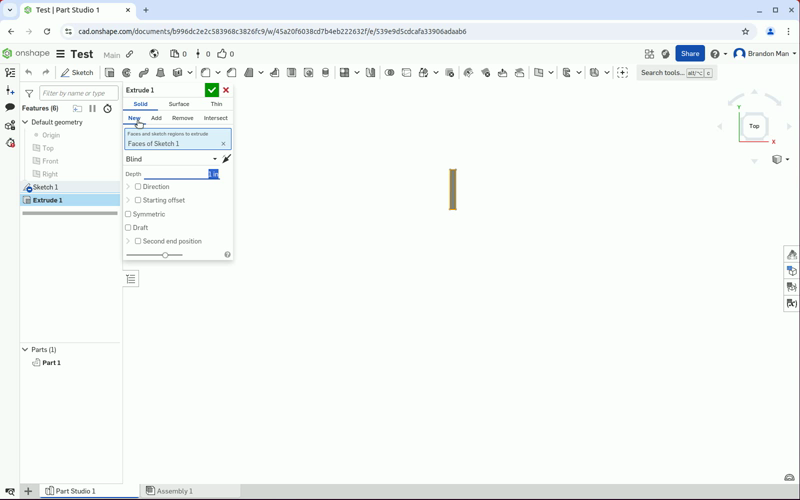
text(3.129)
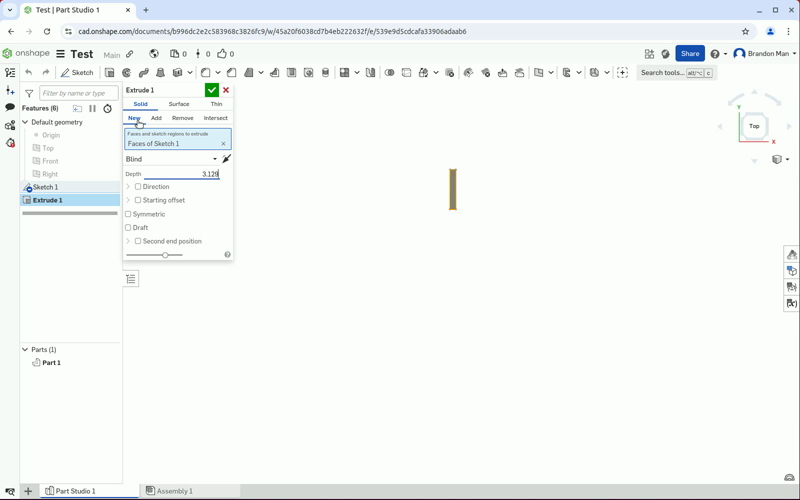
key(enter)
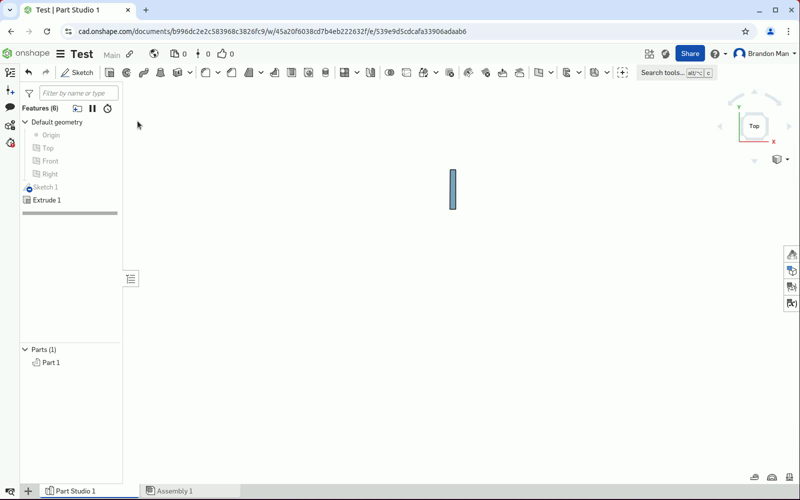
key(shift+h)
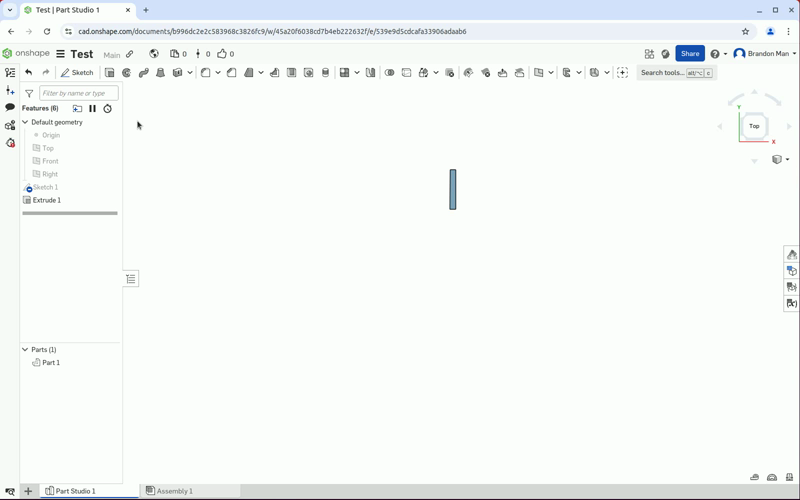
key(shift+h)
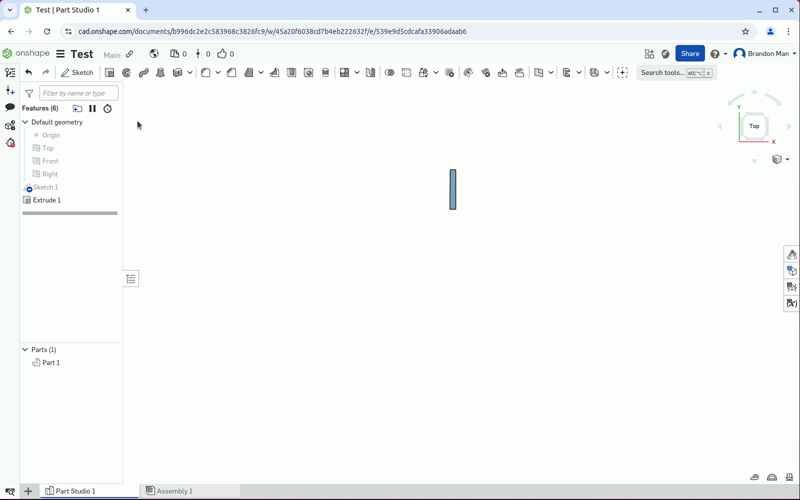
mouse_move(73, 189)
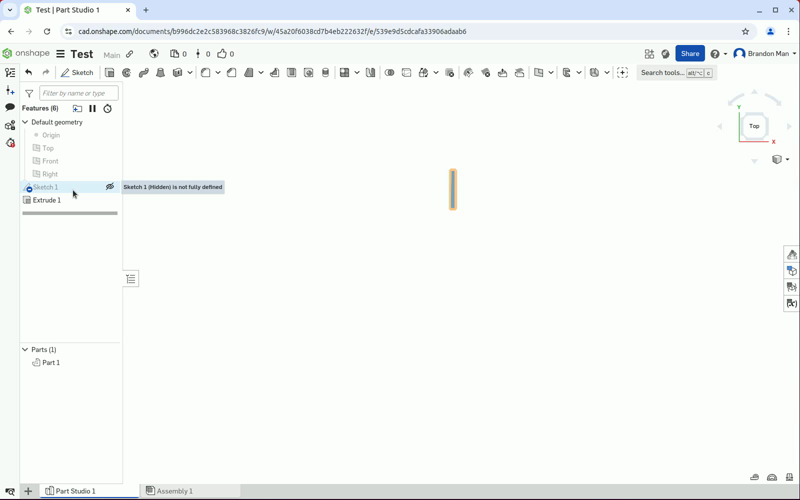
click(73, 189)
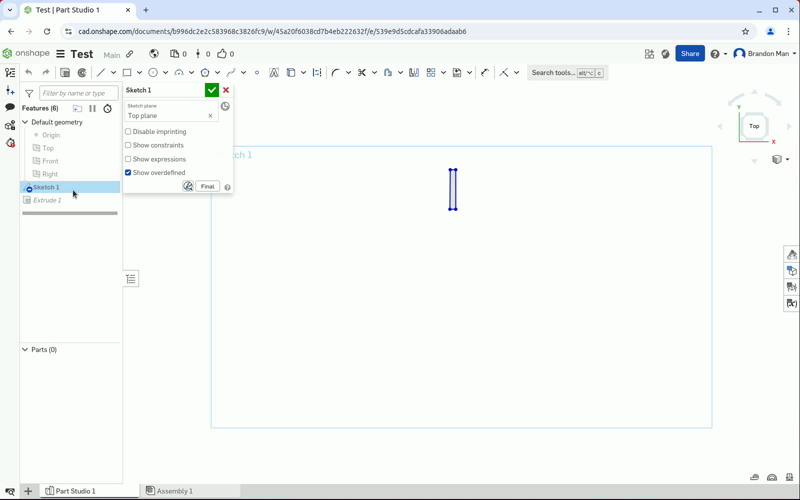
mouse_move(229, 92)
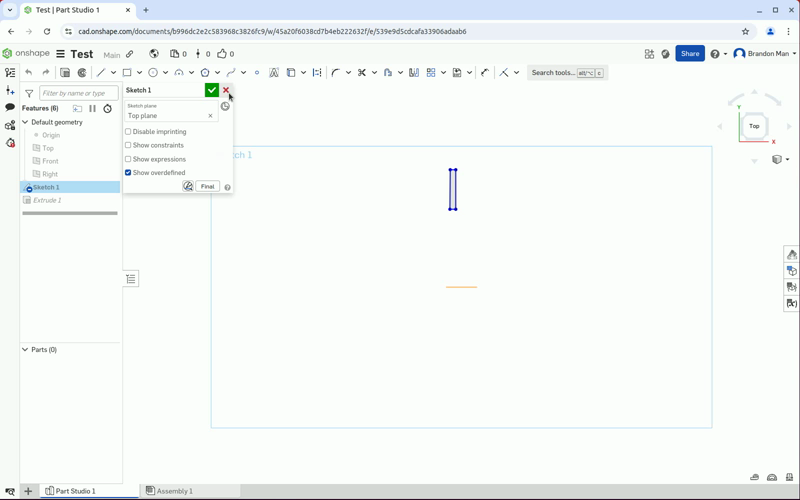
click(229, 92)
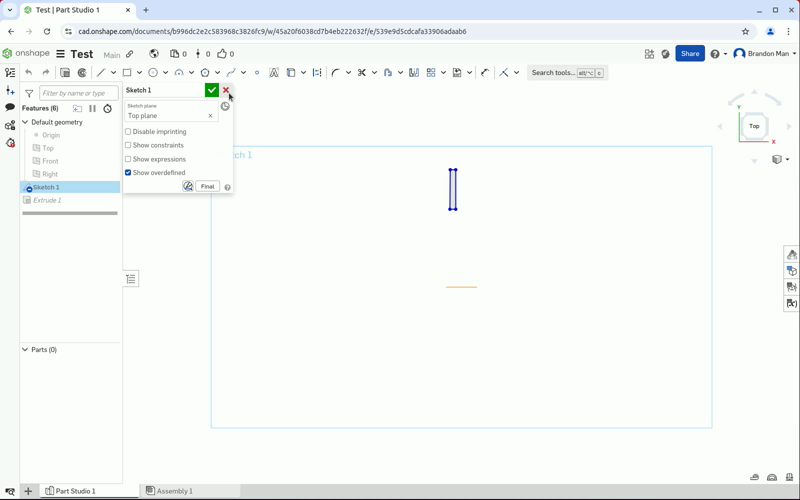
key(shift+s)
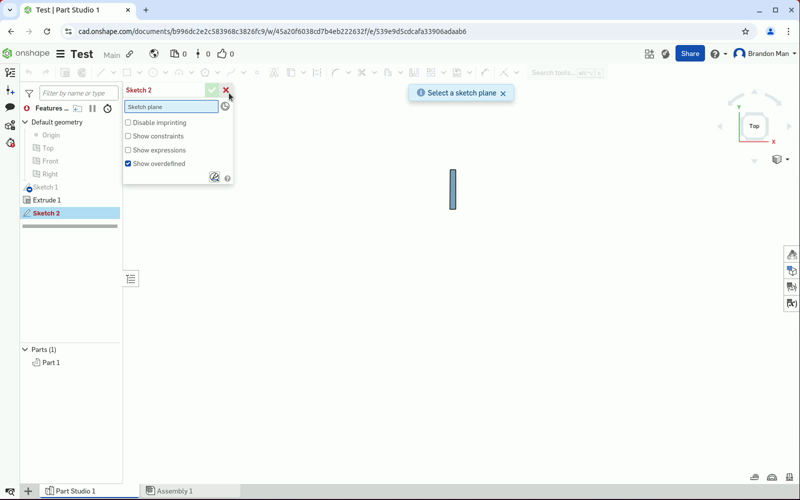
mouse_move(73, 150)
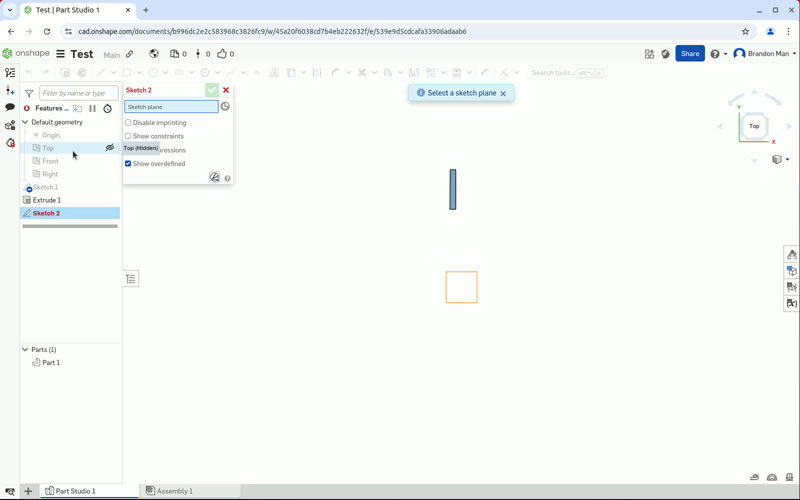
click(73, 150)
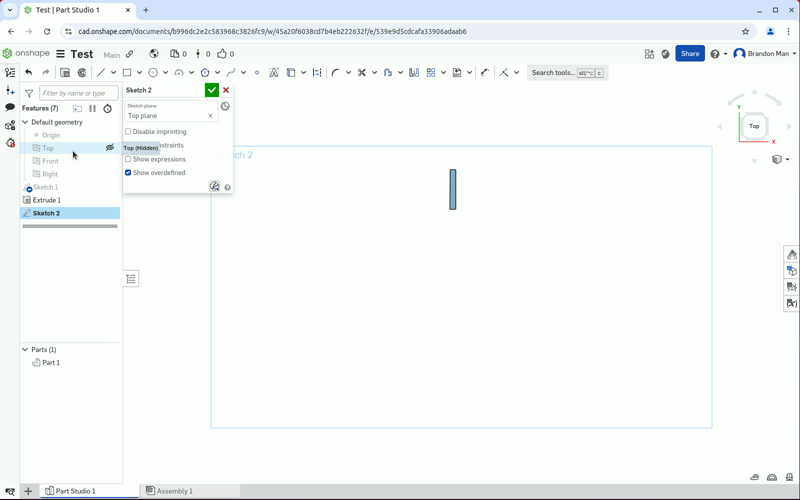
mouse_move(73, 352)
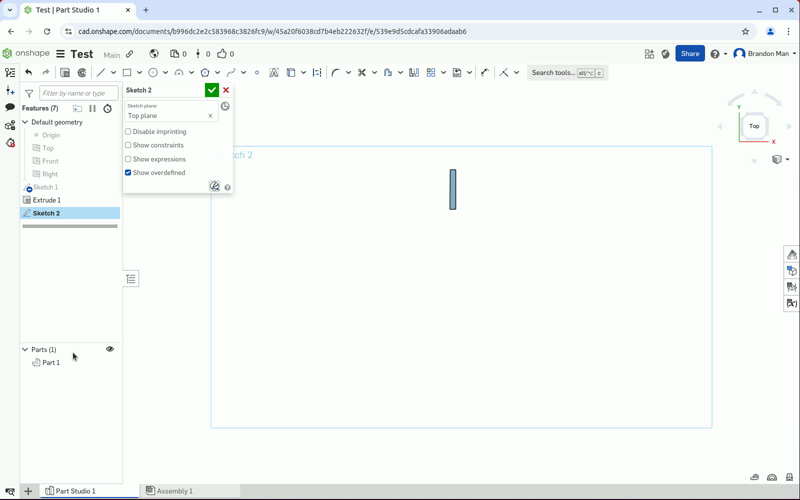
key(y)
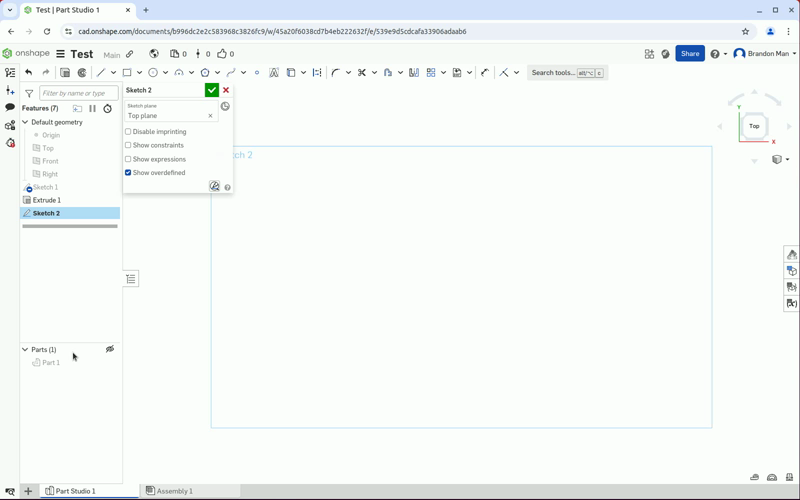
key(l)
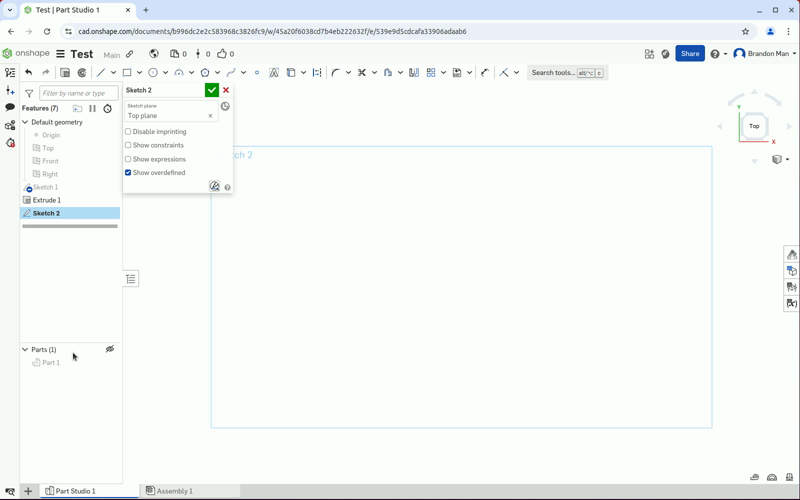
key_down(shift)
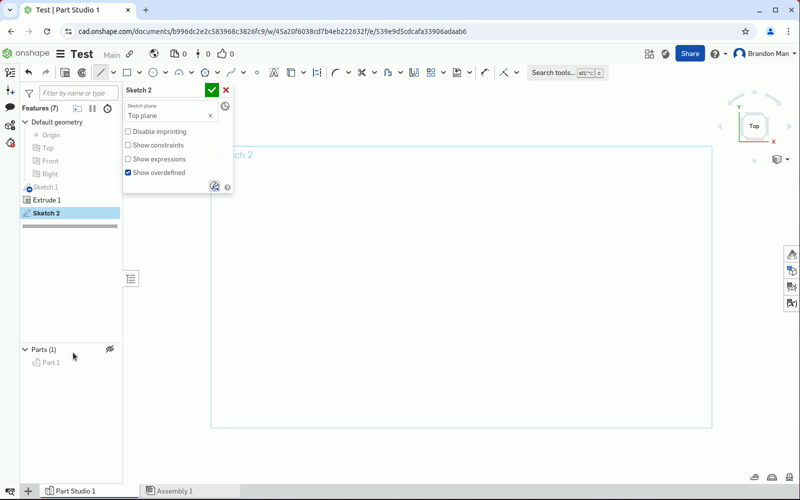
mouse_move(456, 286)
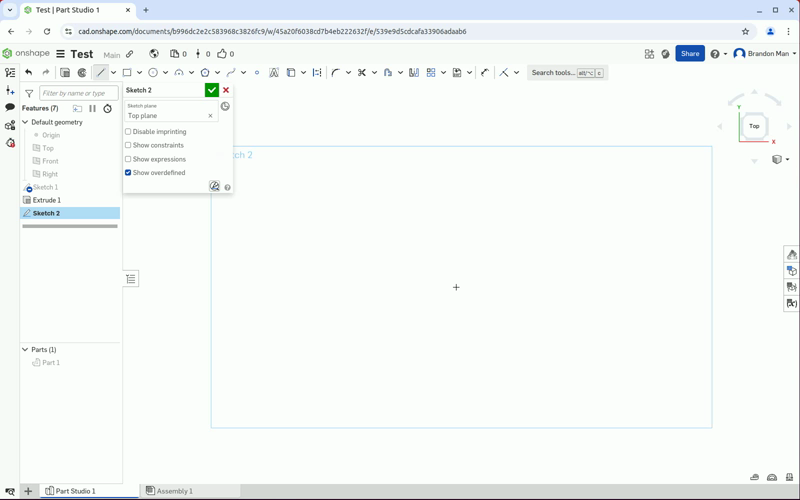
click(456, 286)
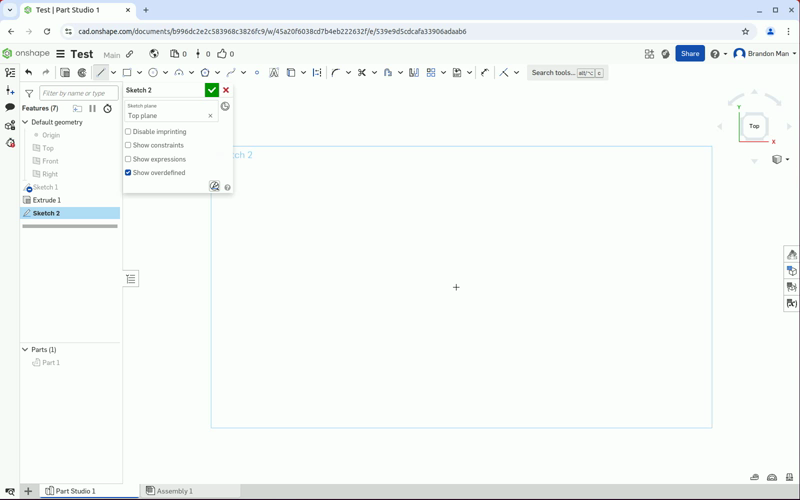
key_up(shift)
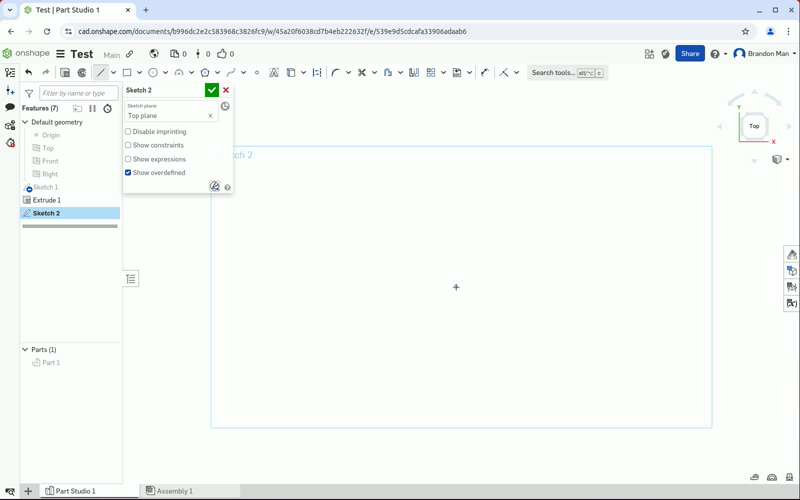
key_down(shift)
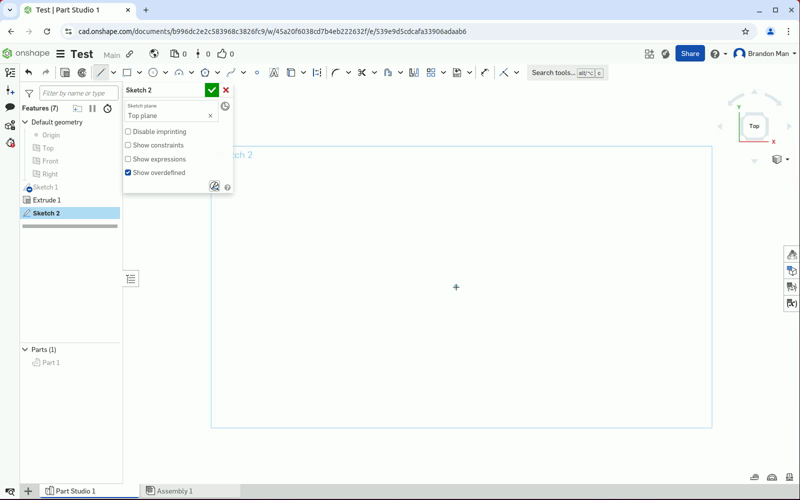
mouse_move(486, 286)
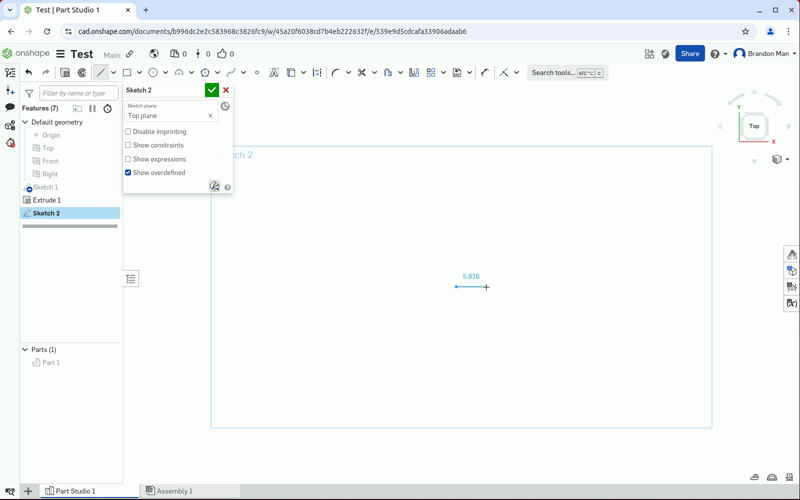
mouse_move(461, 286)
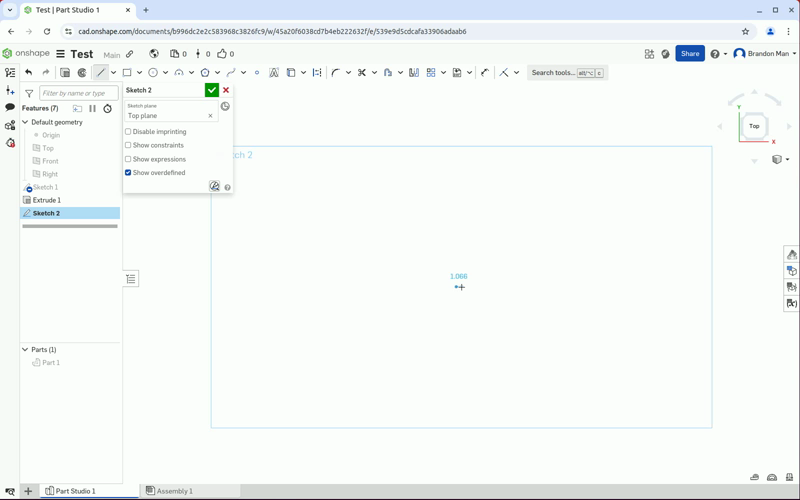
scroll(6)
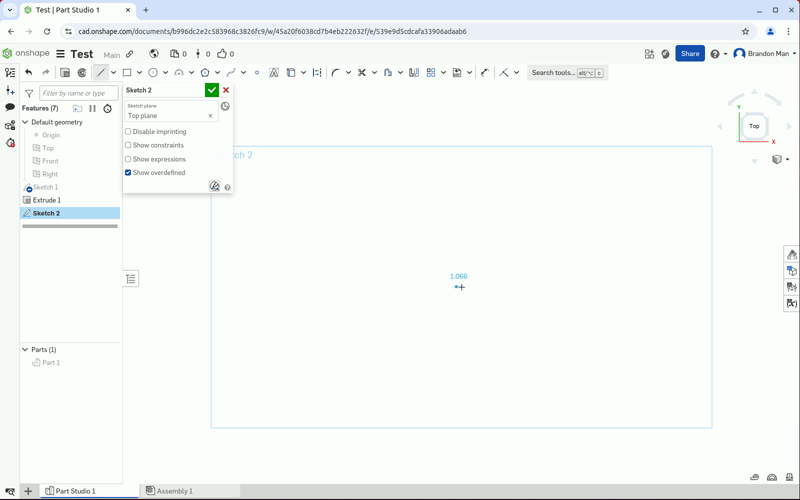
scroll(6)
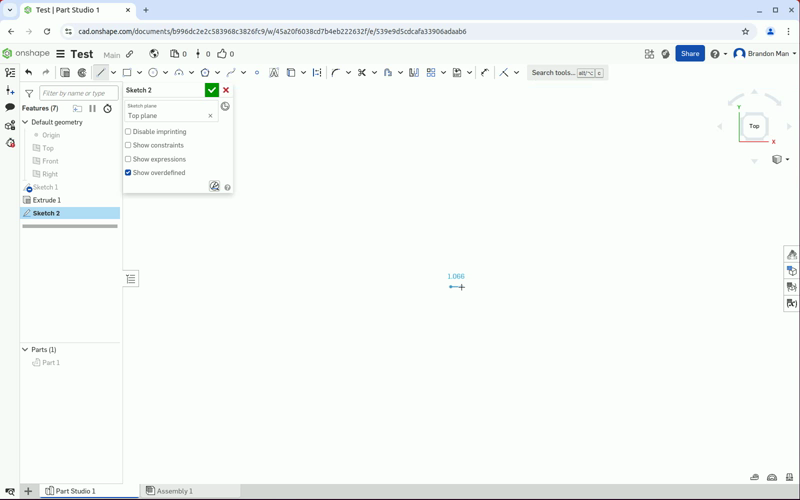
scroll(6)
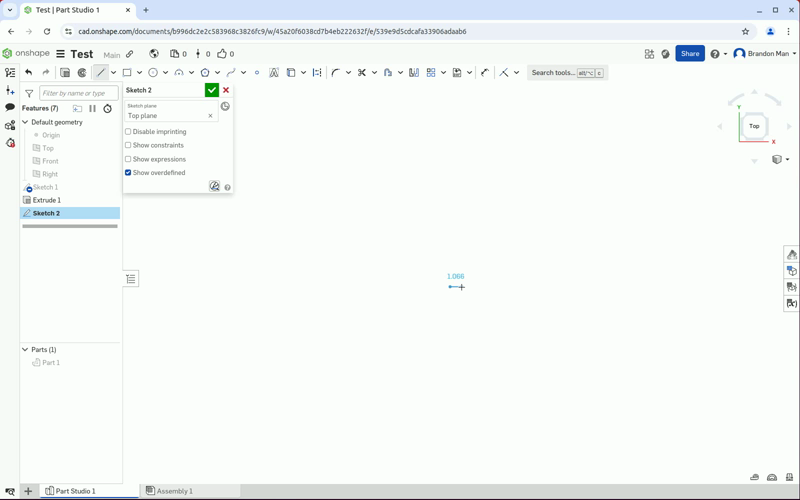
scroll(6)
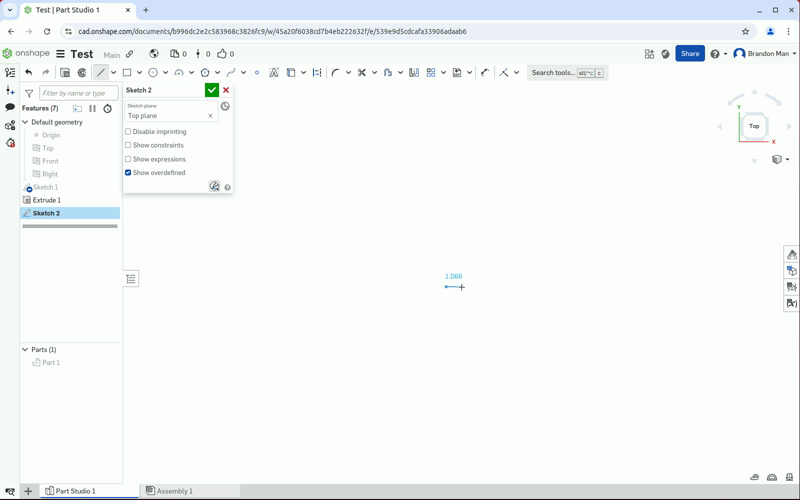
scroll(6)
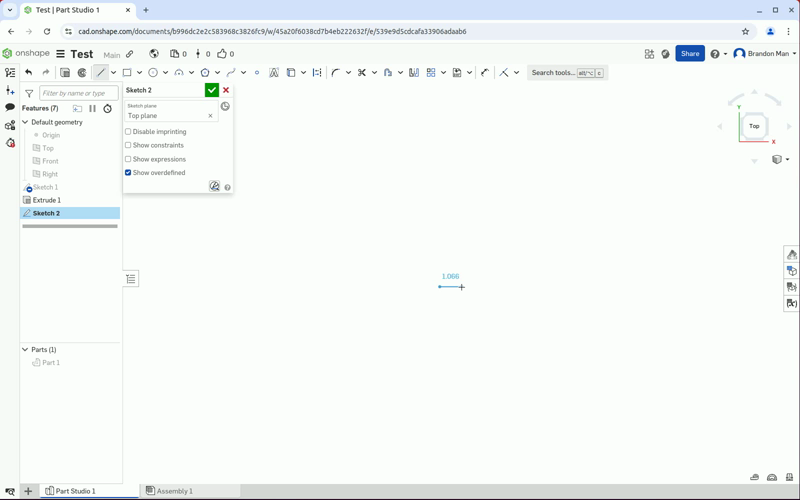
scroll(6)
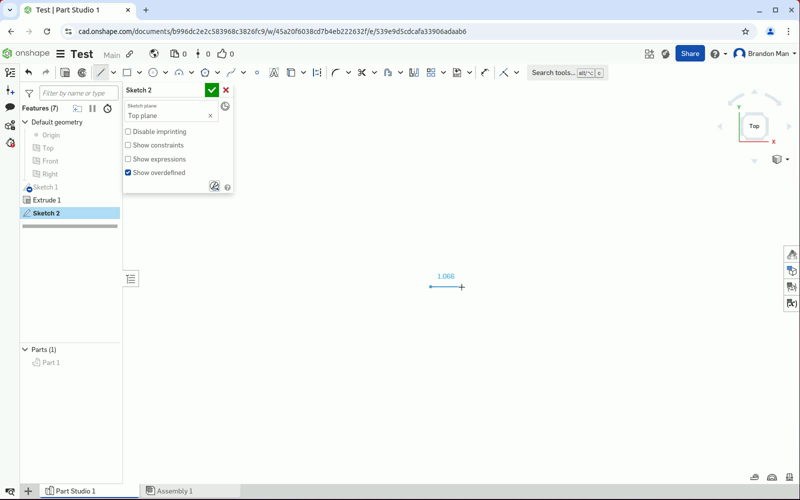
scroll(6)
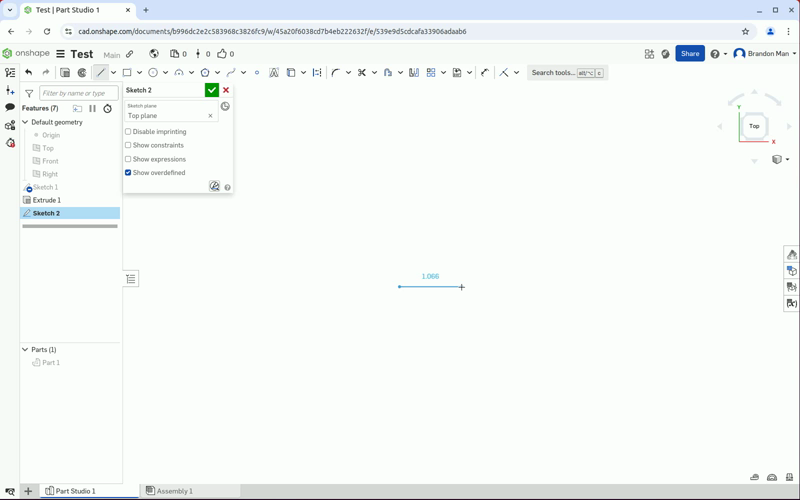
click(461, 286)
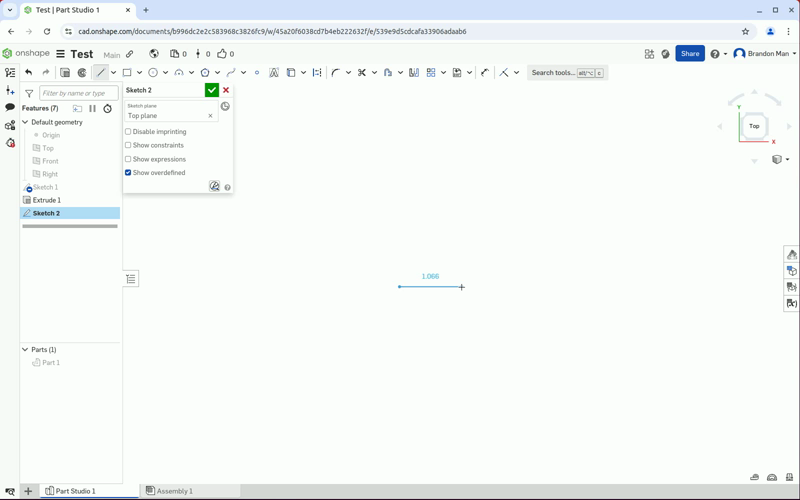
scroll(-6)
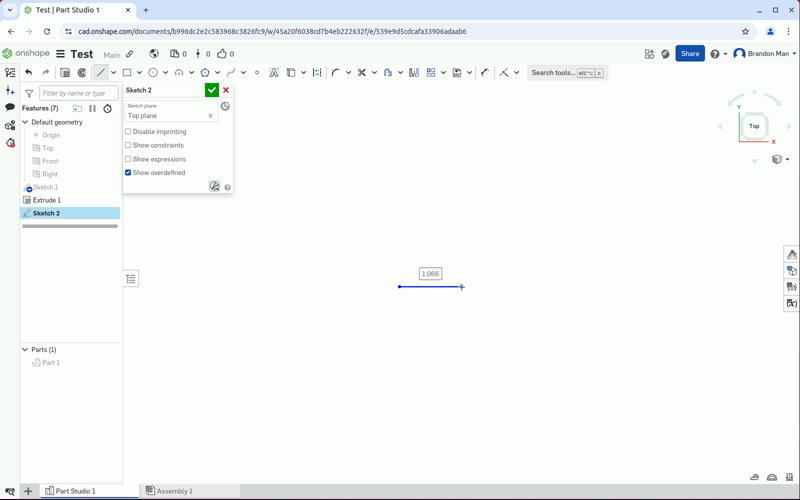
scroll(-6)
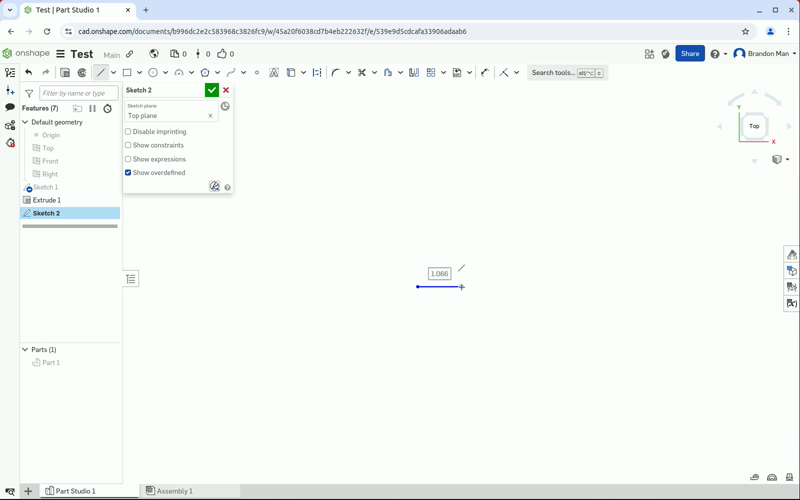
scroll(-6)
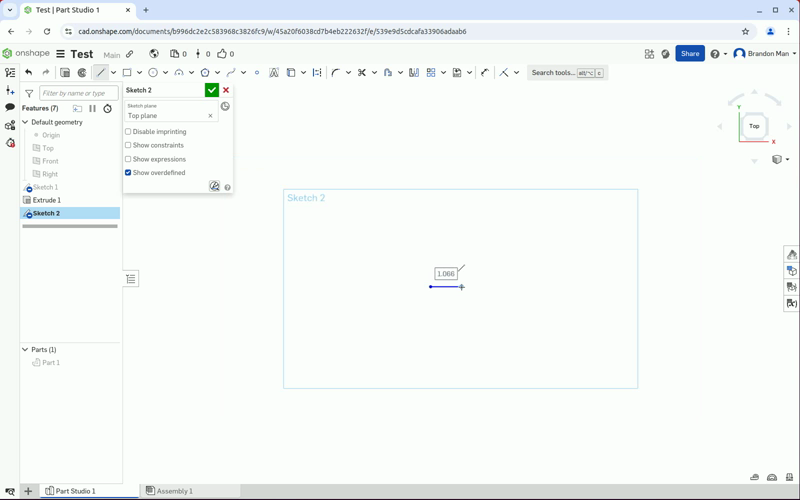
scroll(-6)
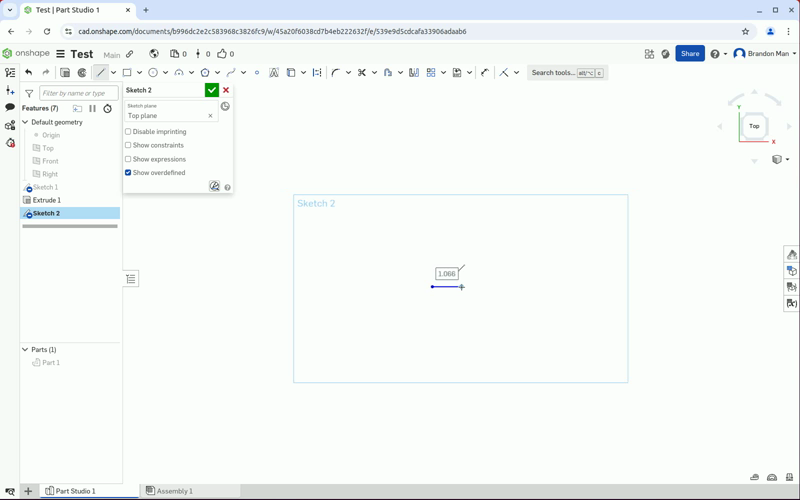
scroll(-6)
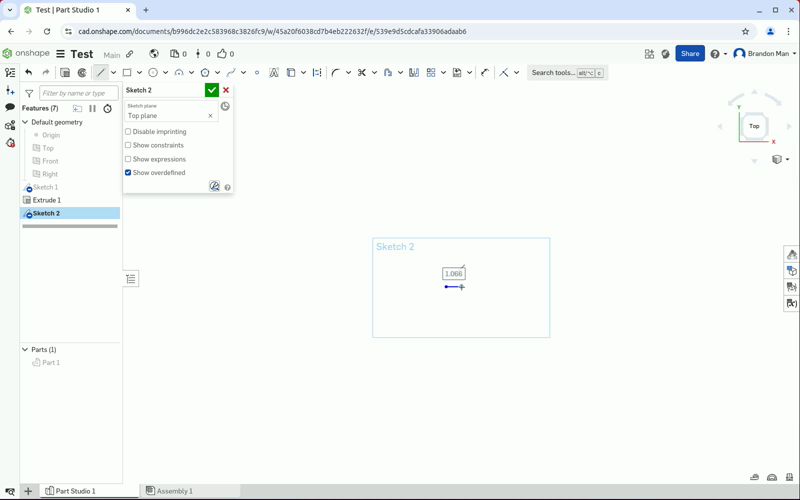
scroll(-6)
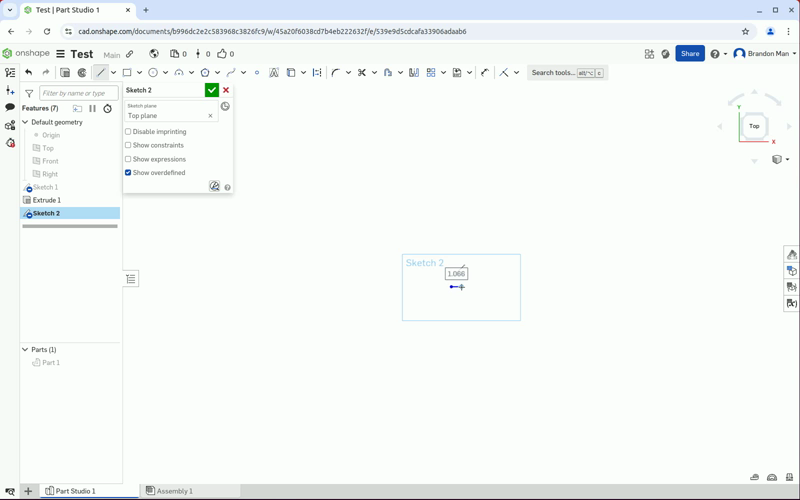
scroll(-6)
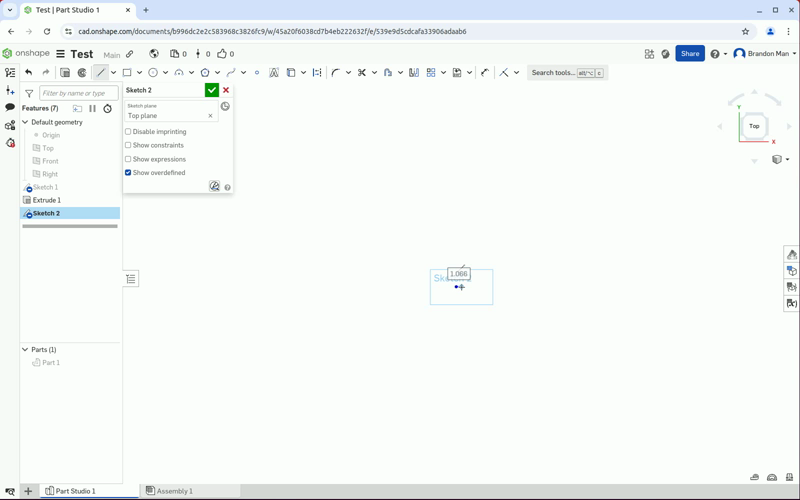
key_up(shift)
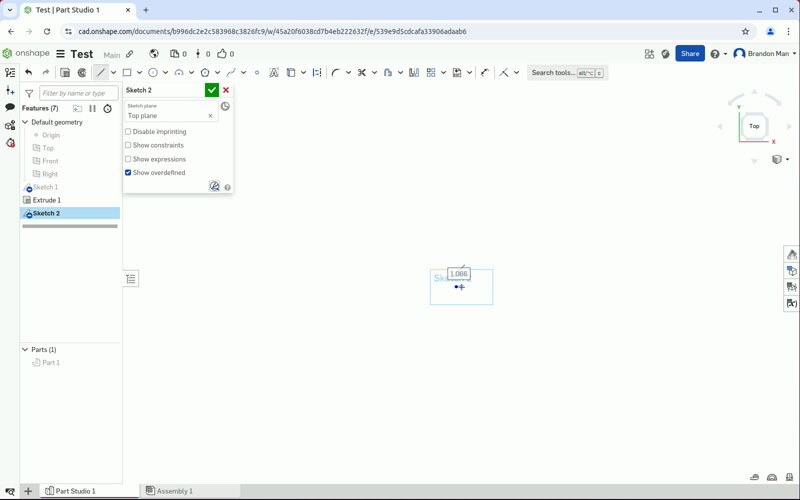
key_down(shift)
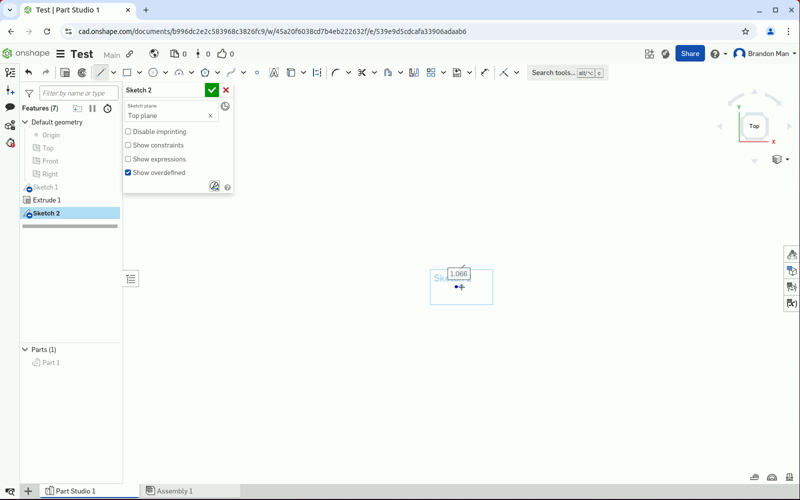
mouse_move(492, 286)
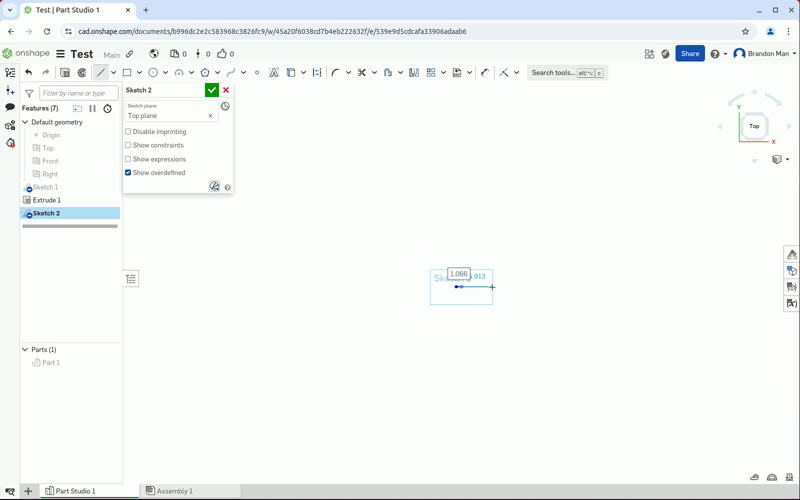
mouse_move(461, 282)
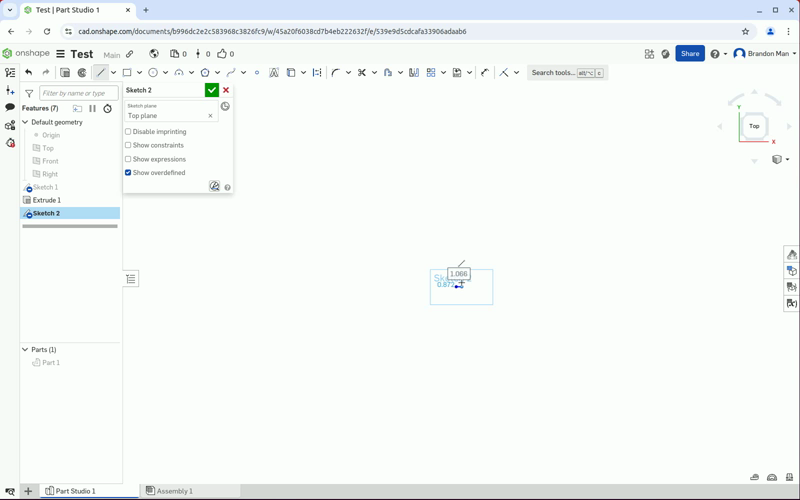
scroll(6)
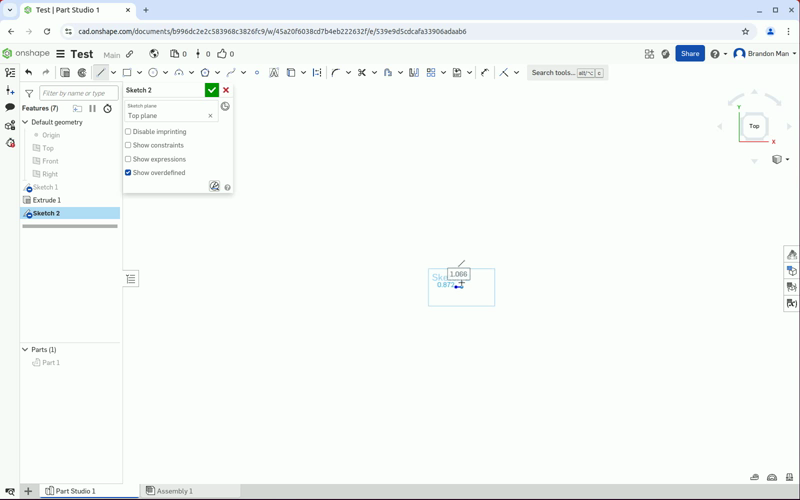
scroll(6)
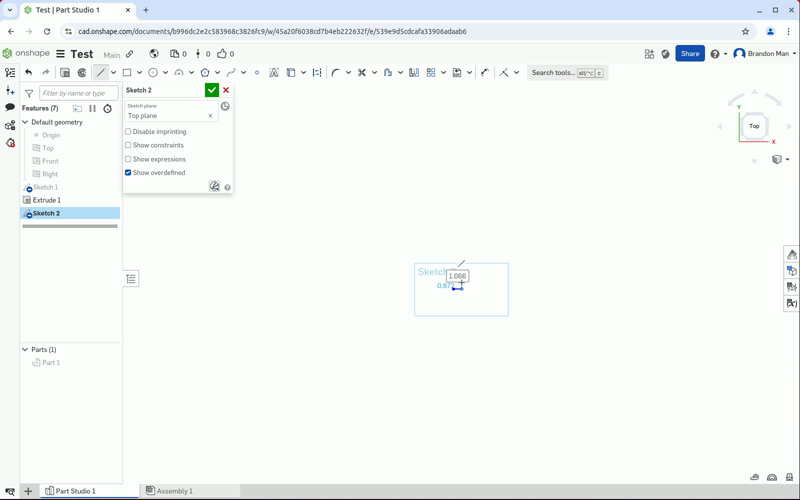
scroll(6)
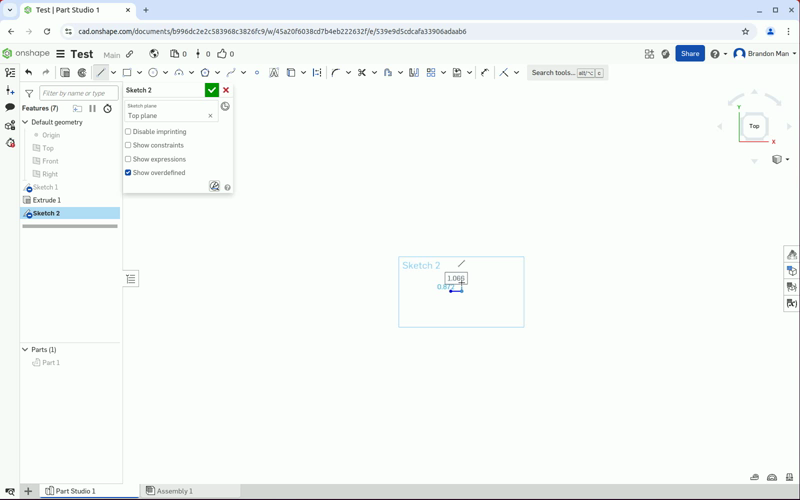
scroll(6)
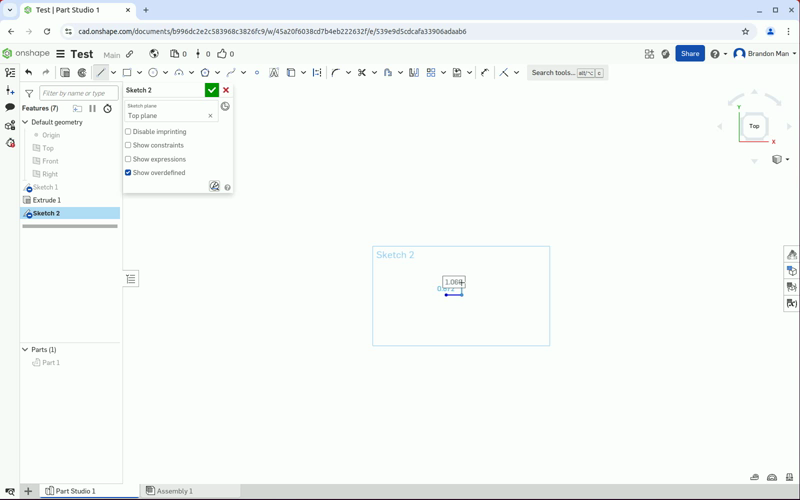
scroll(6)
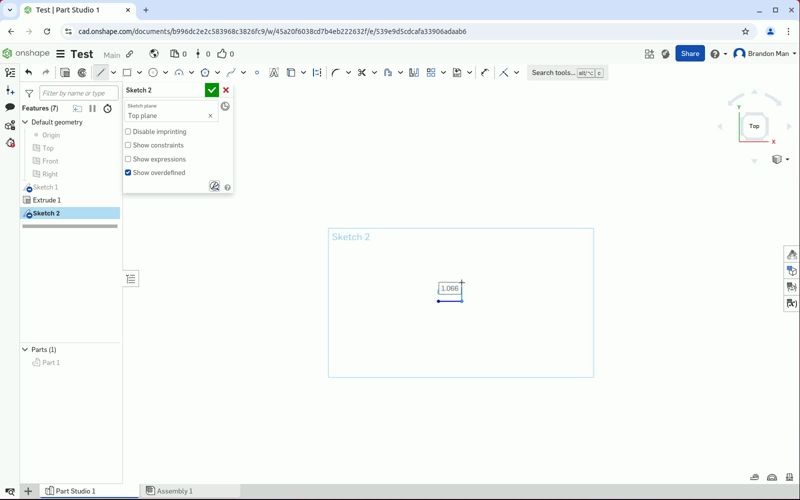
scroll(6)
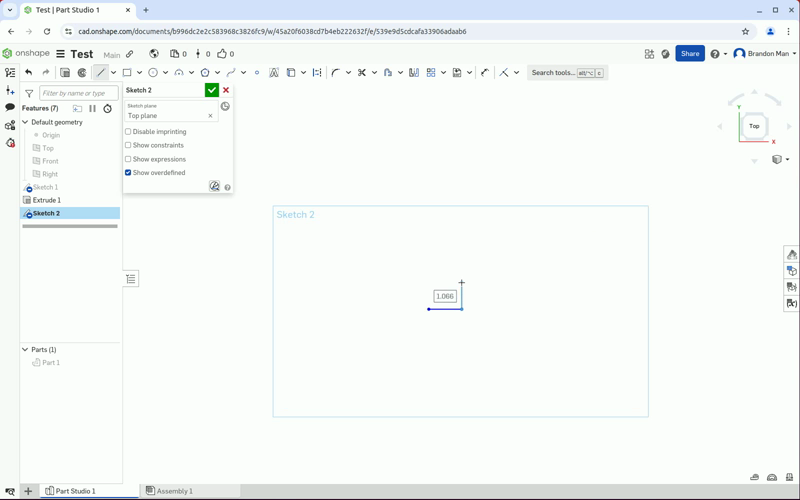
scroll(6)
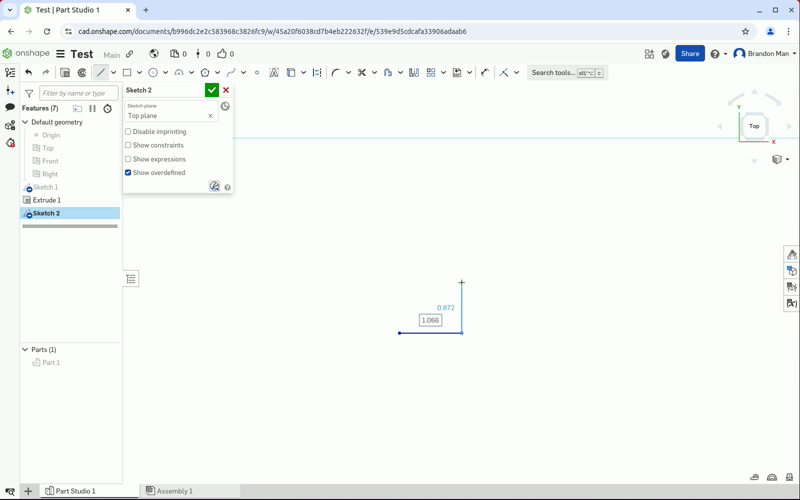
click(461, 282)
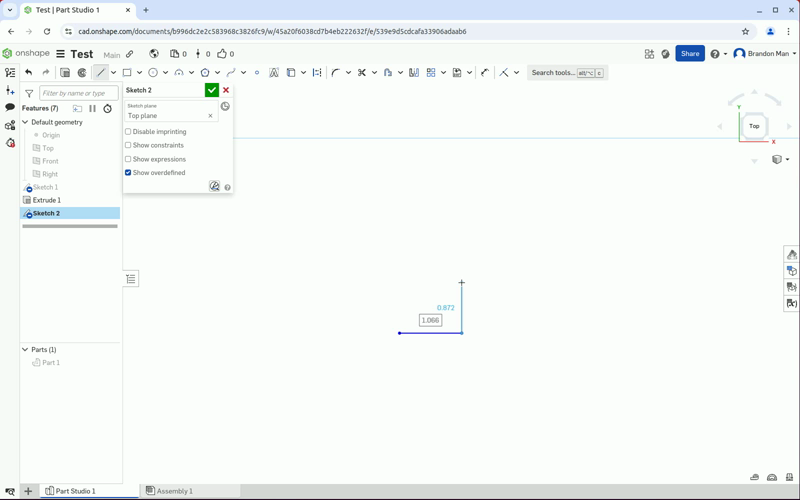
scroll(-6)
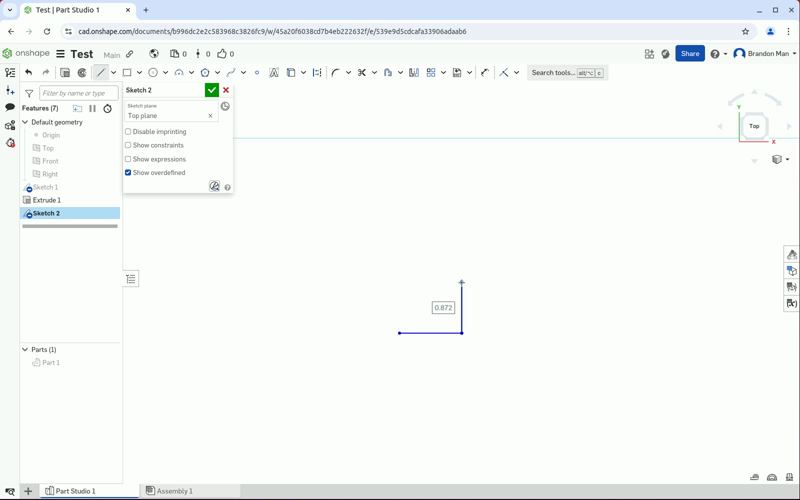
scroll(-6)
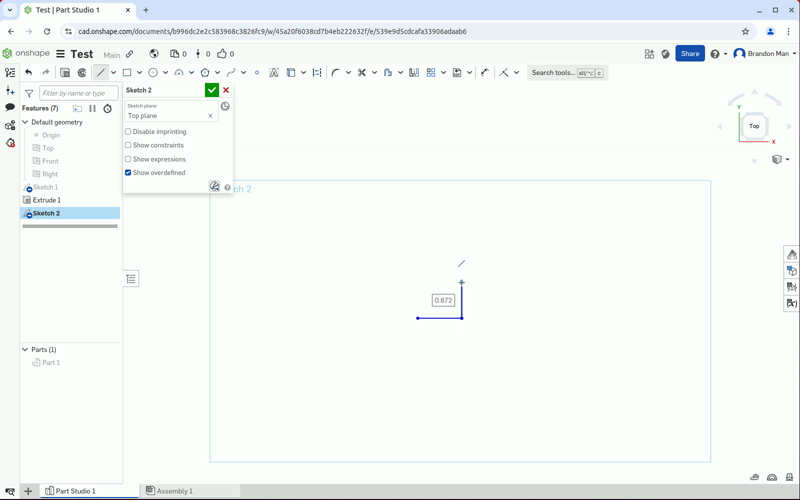
scroll(-6)
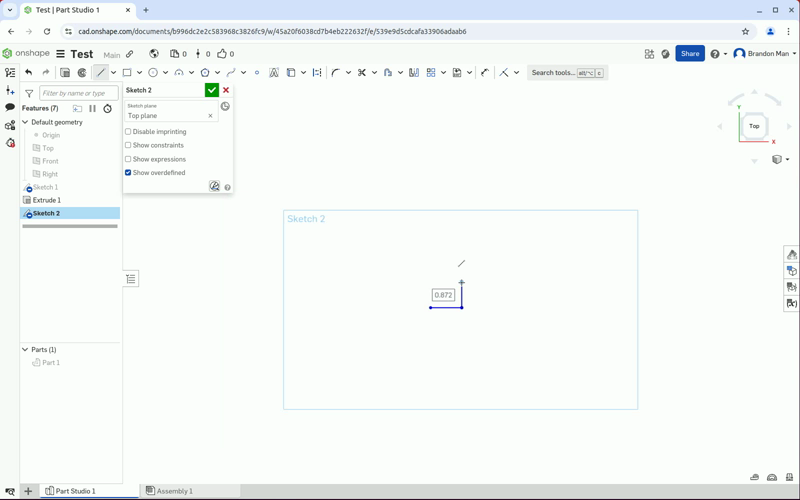
scroll(-6)
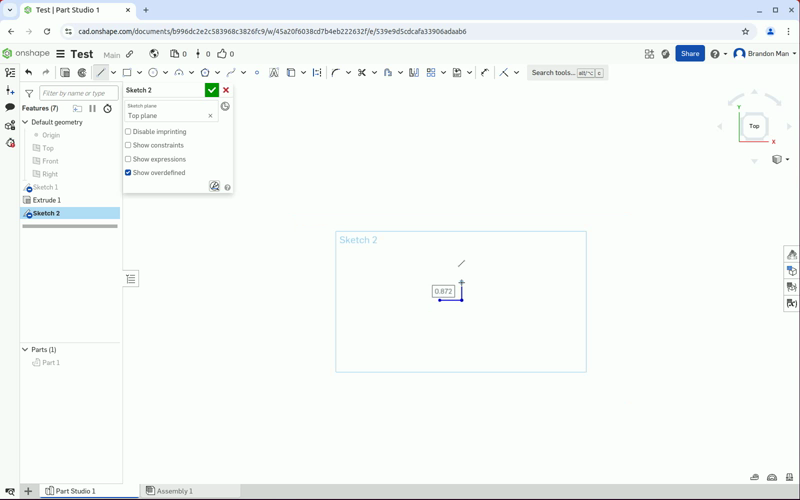
scroll(-6)
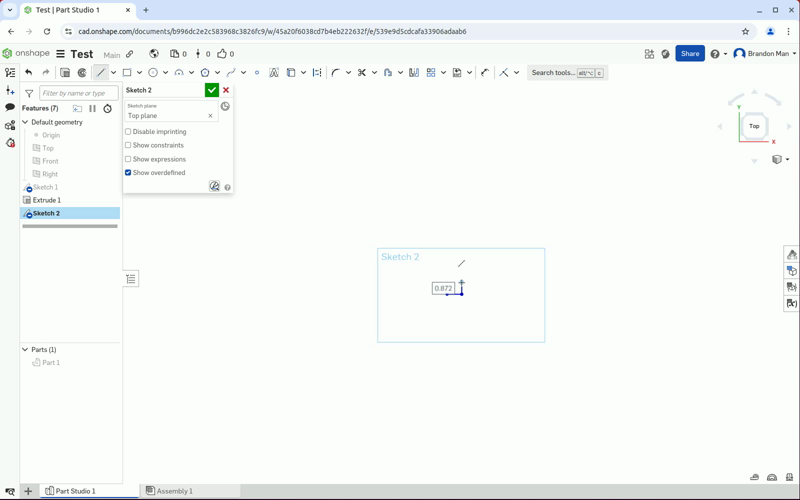
scroll(-6)
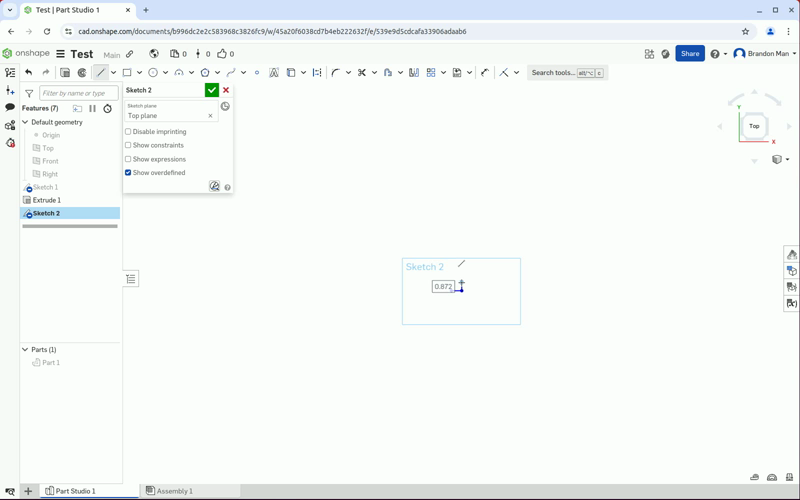
scroll(-6)
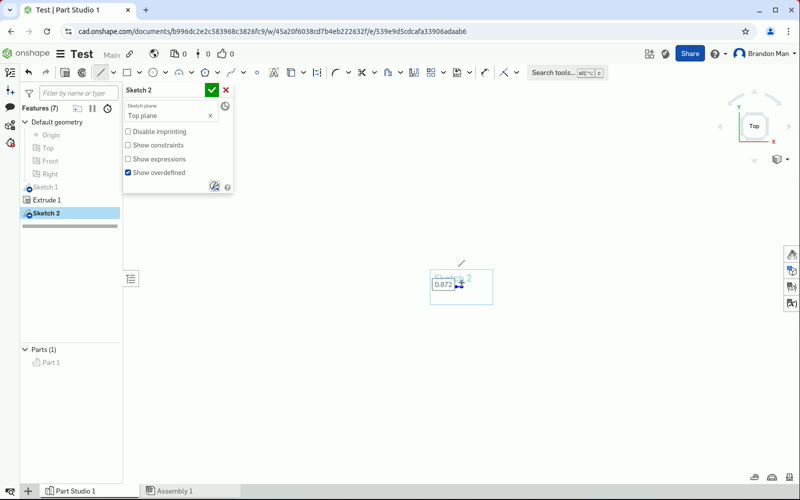
key_up(shift)
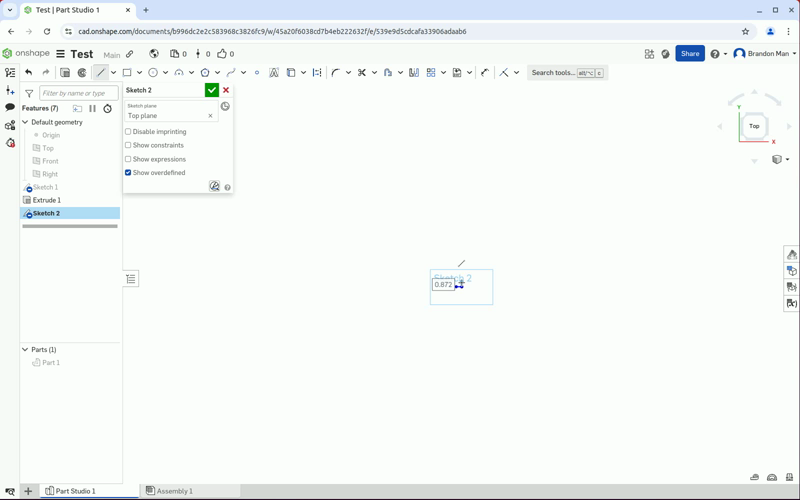
key_down(shift)
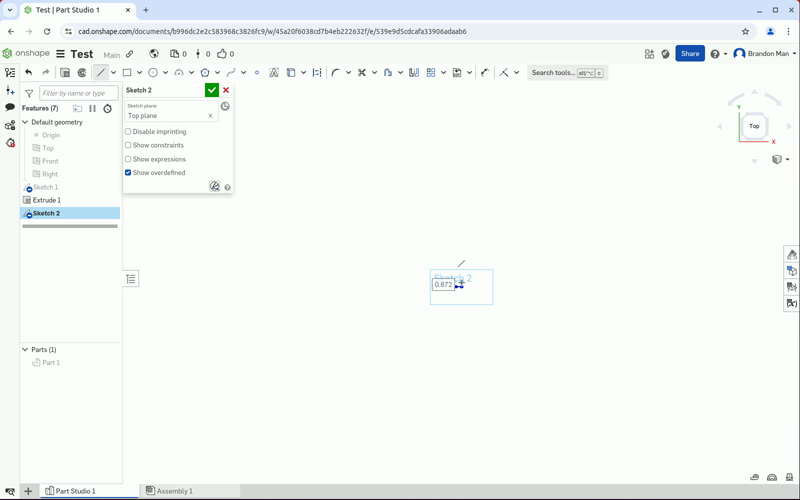
mouse_move(492, 282)
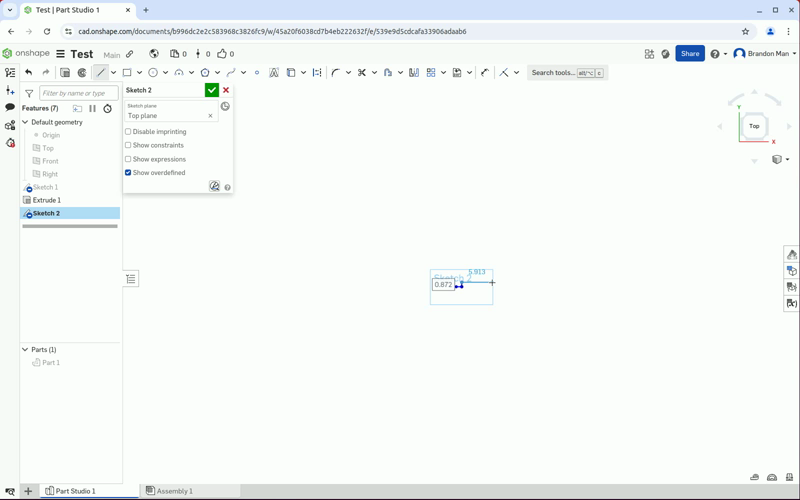
mouse_move(456, 282)
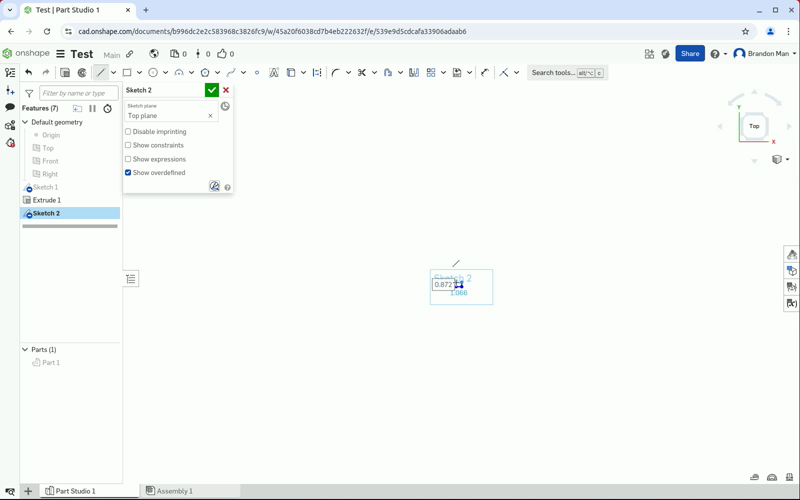
scroll(6)
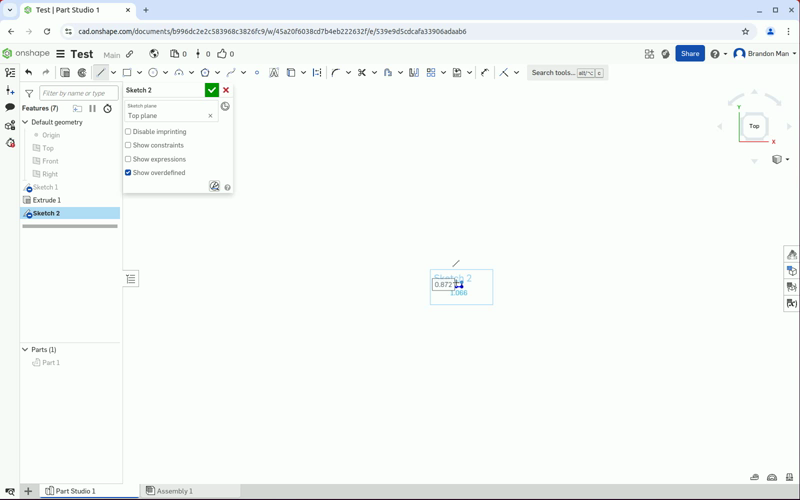
scroll(6)
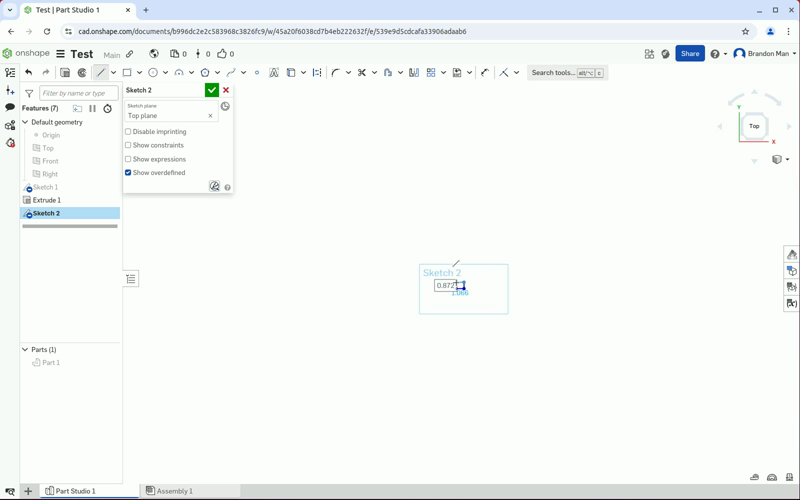
scroll(6)
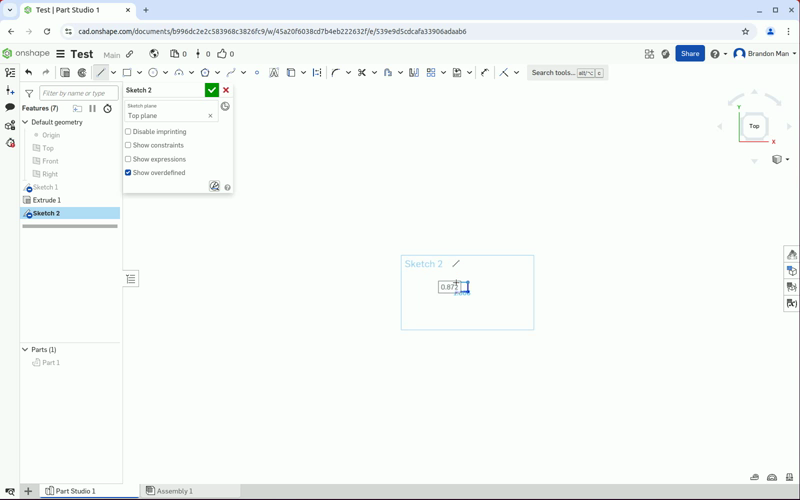
scroll(6)
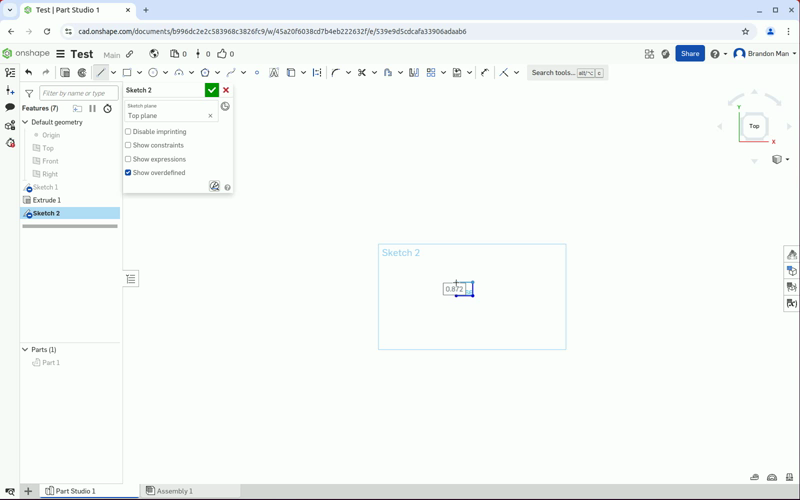
scroll(6)
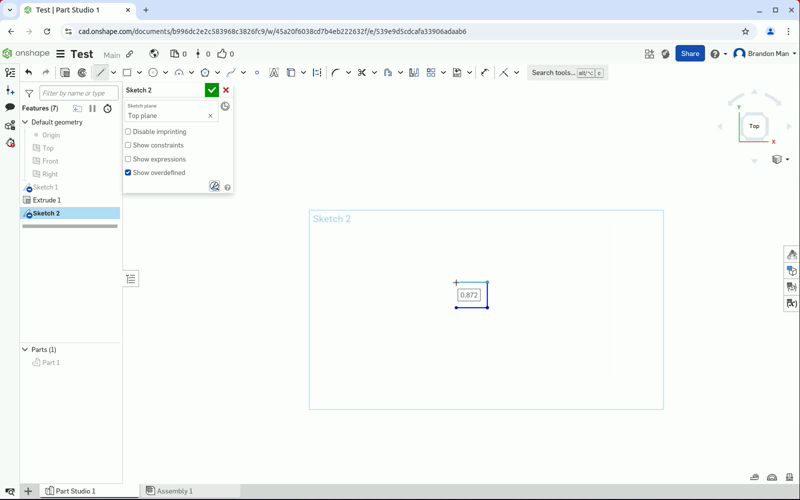
scroll(6)
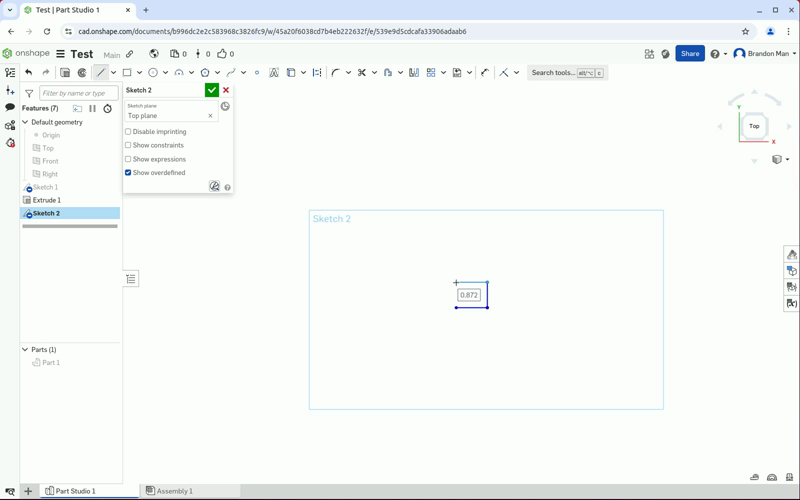
scroll(6)
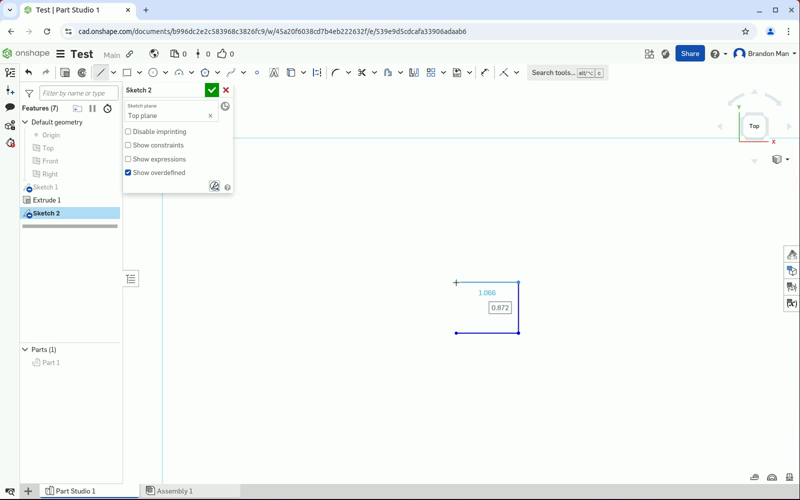
click(456, 282)
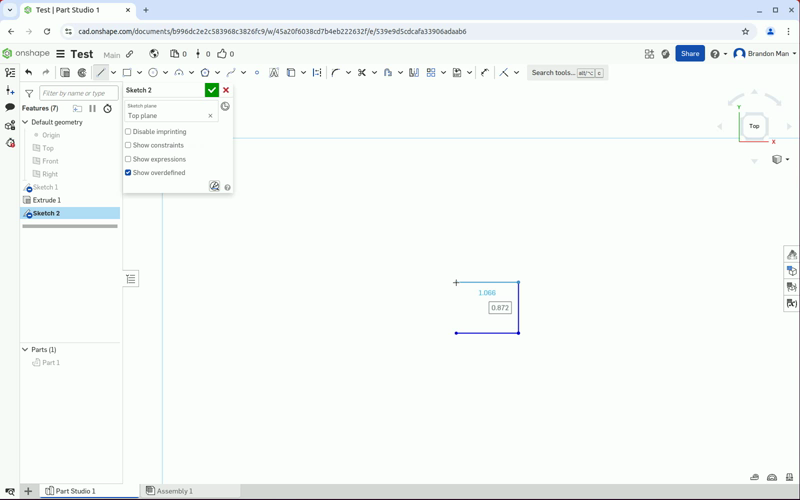
scroll(-6)
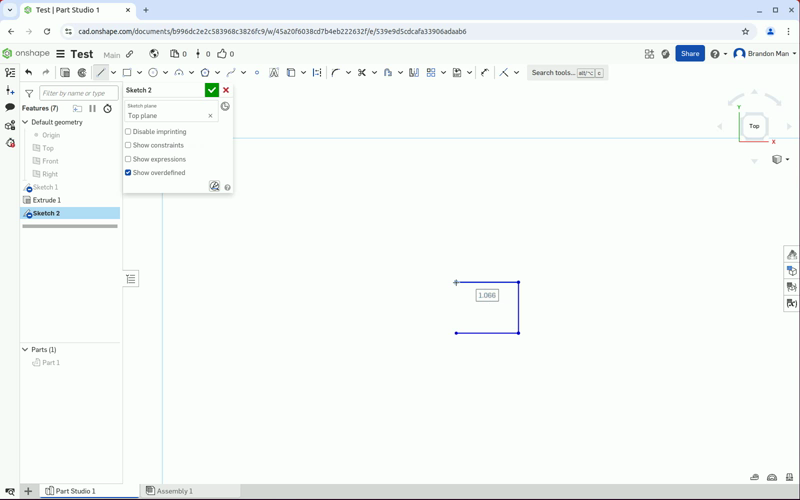
scroll(-6)
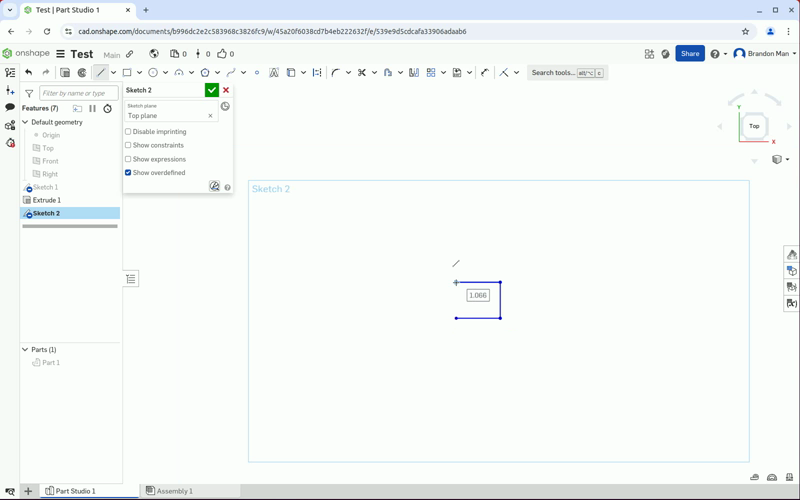
scroll(-6)
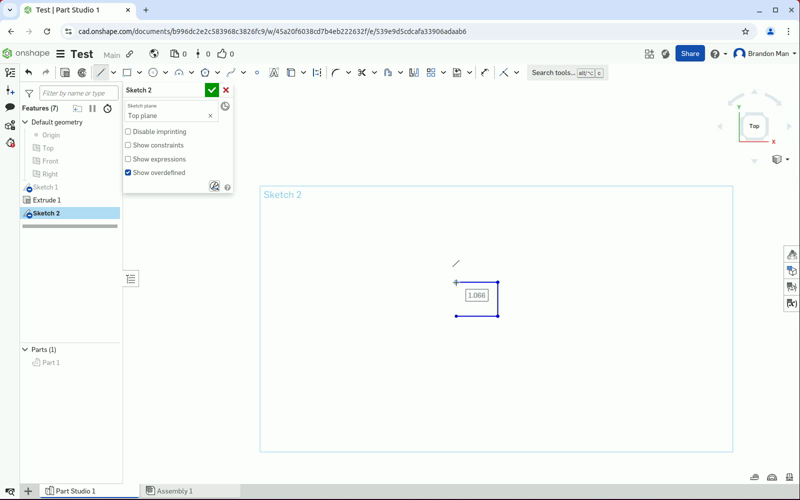
scroll(-6)
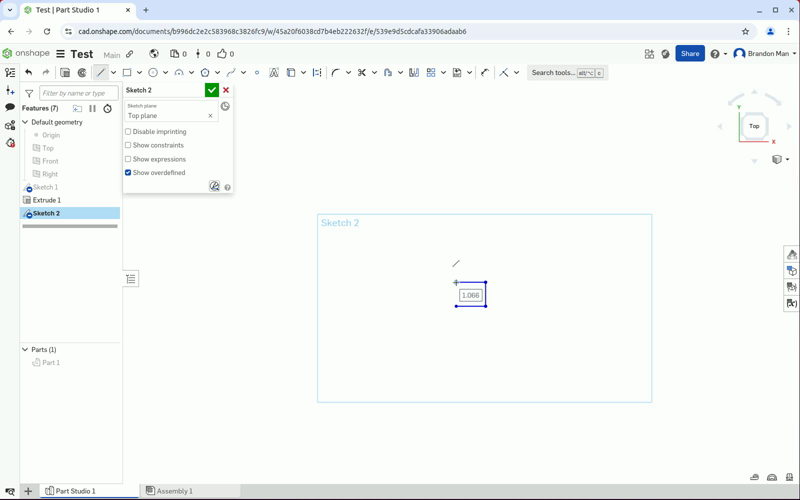
scroll(-6)
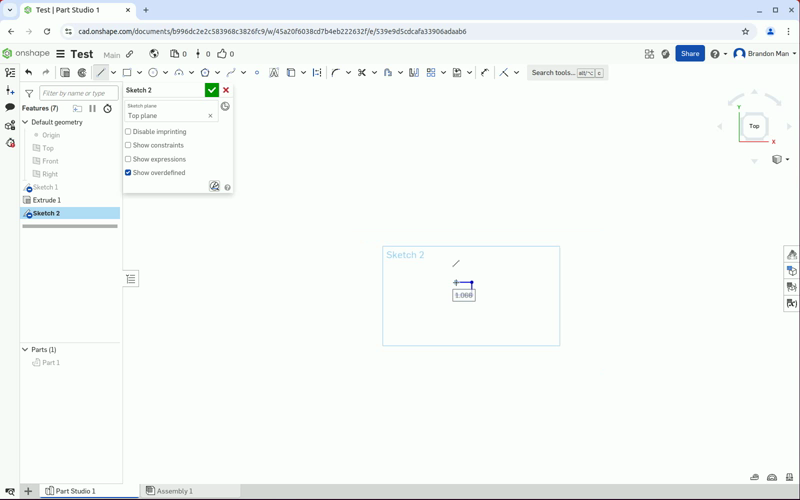
scroll(-6)
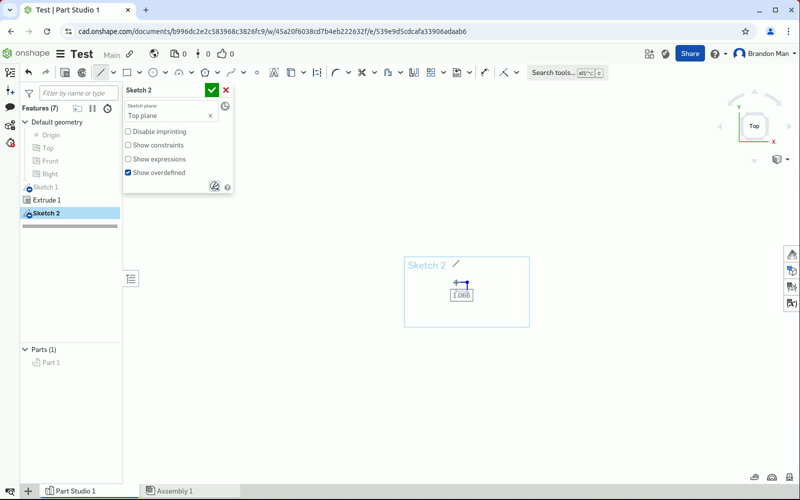
scroll(-6)
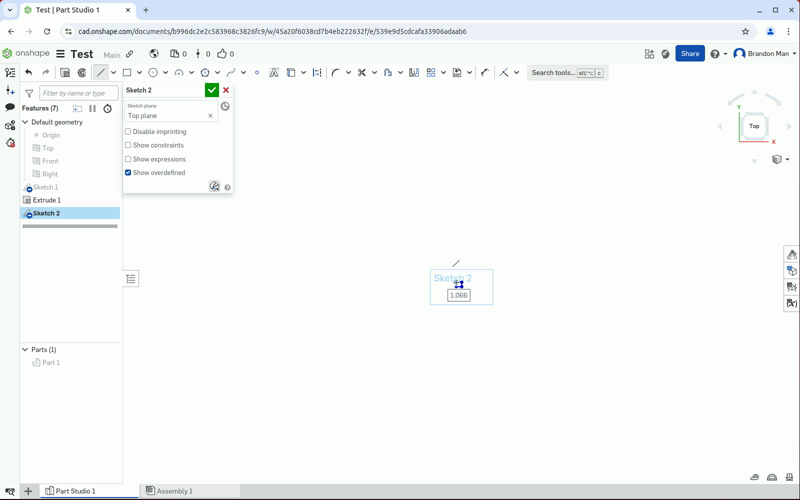
key_up(shift)
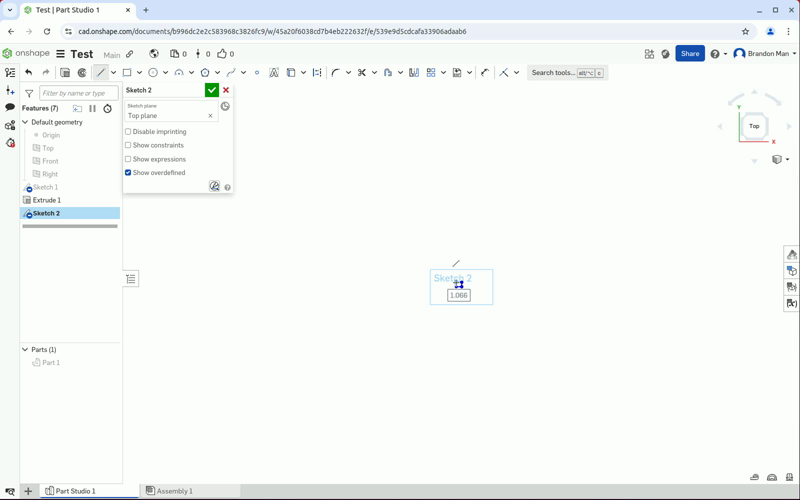
mouse_move(486, 282)
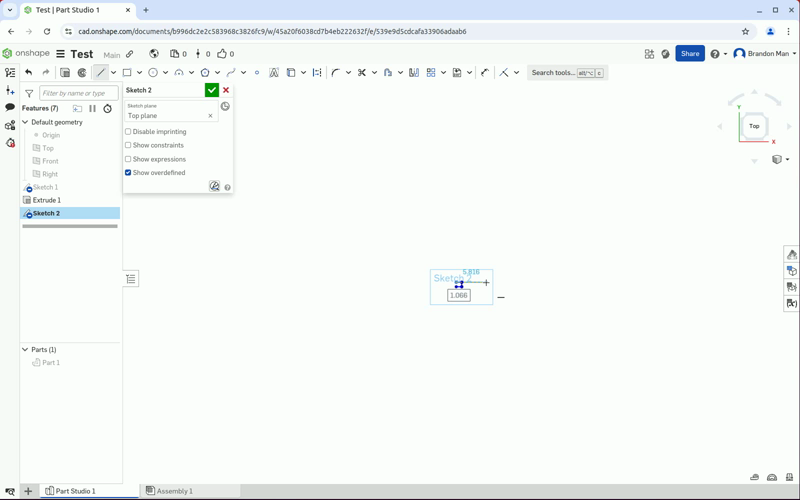
key_down(shift)
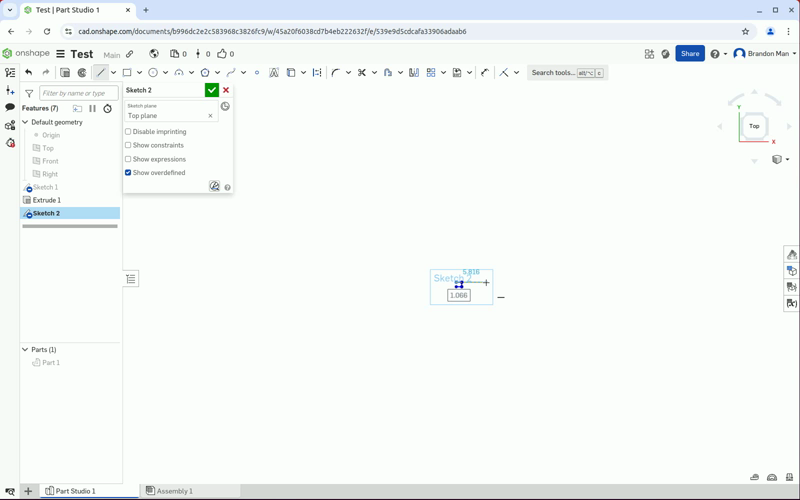
mouse_move(456, 286)
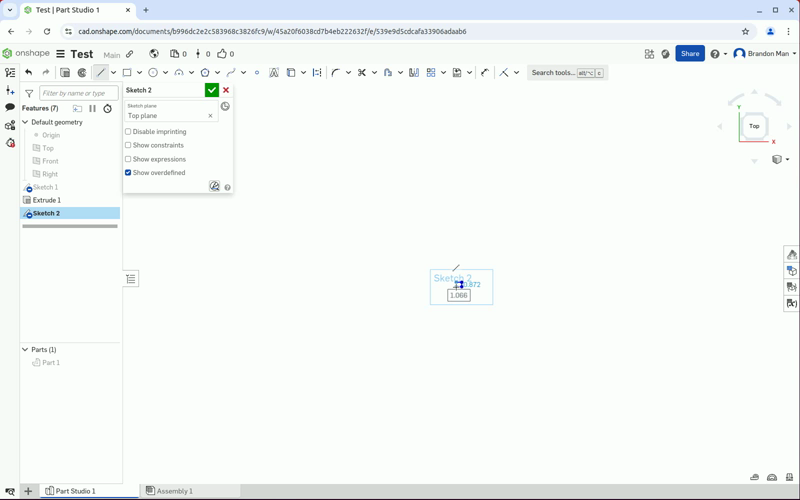
scroll(6)
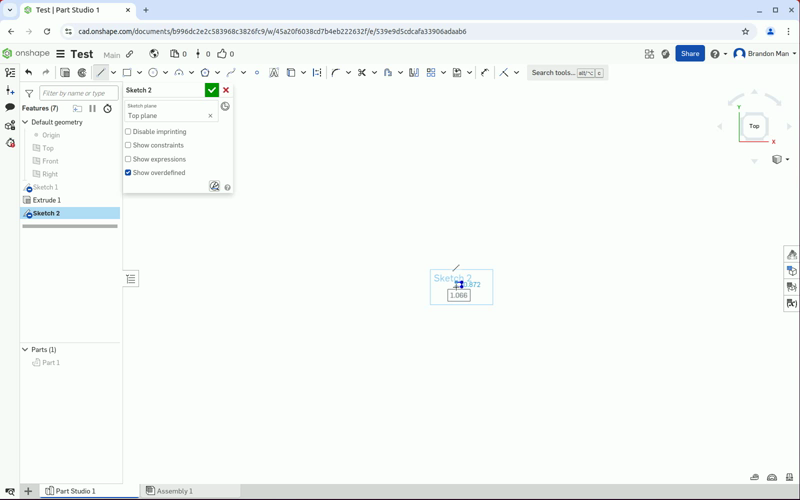
scroll(6)
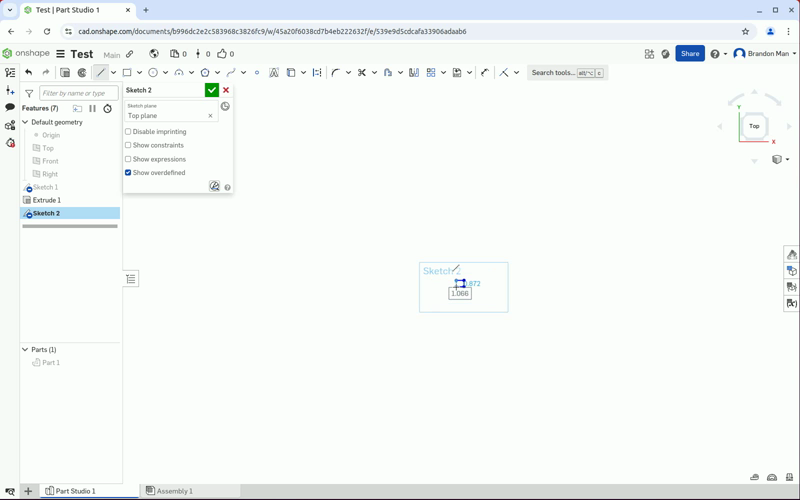
scroll(6)
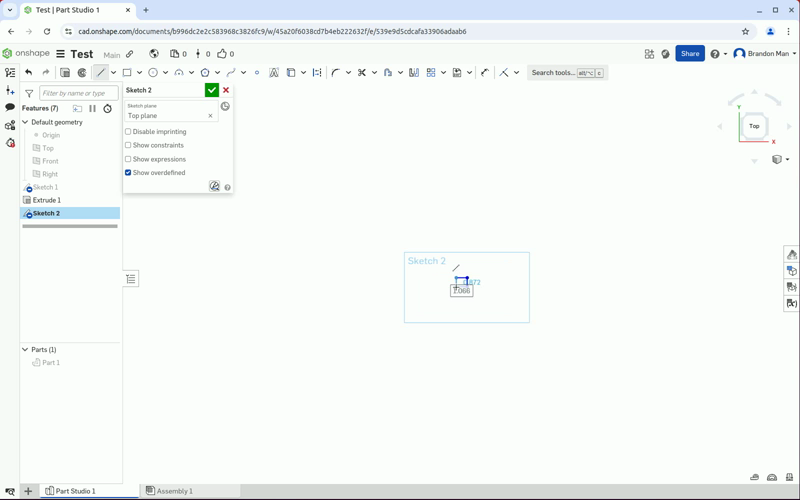
scroll(6)
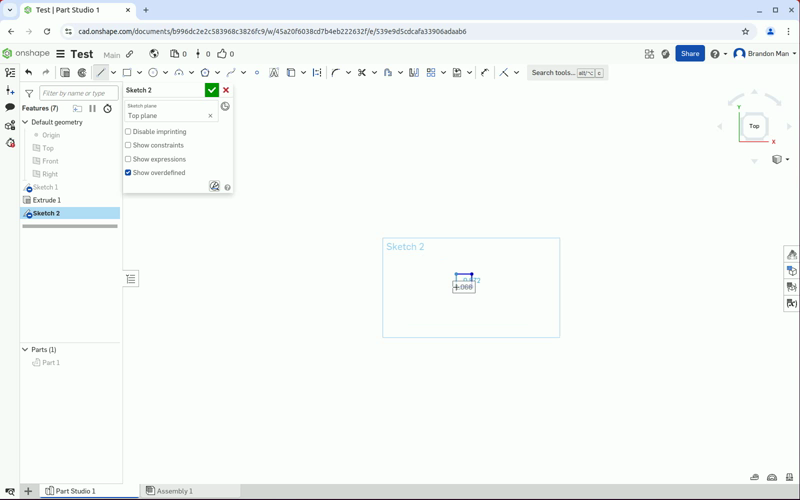
scroll(6)
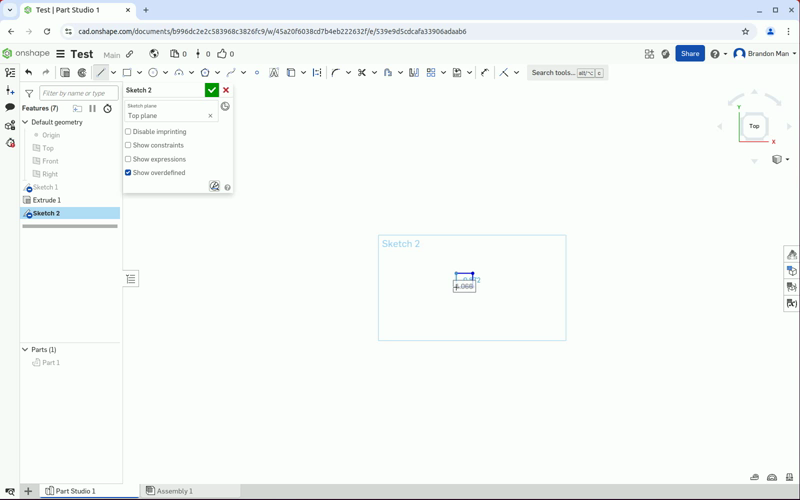
scroll(6)
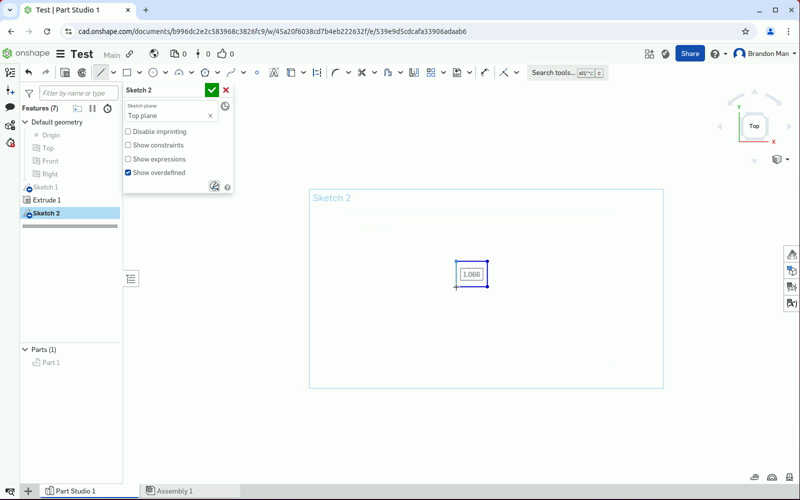
scroll(6)
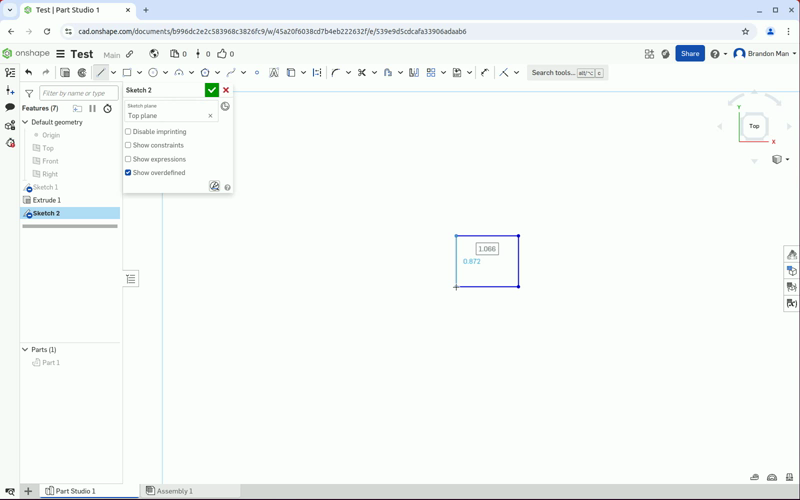
key_up(shift)
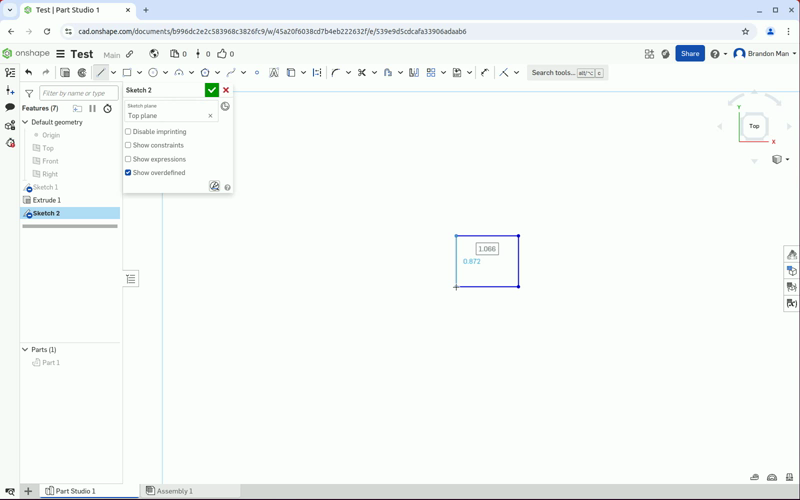
click(456, 286)
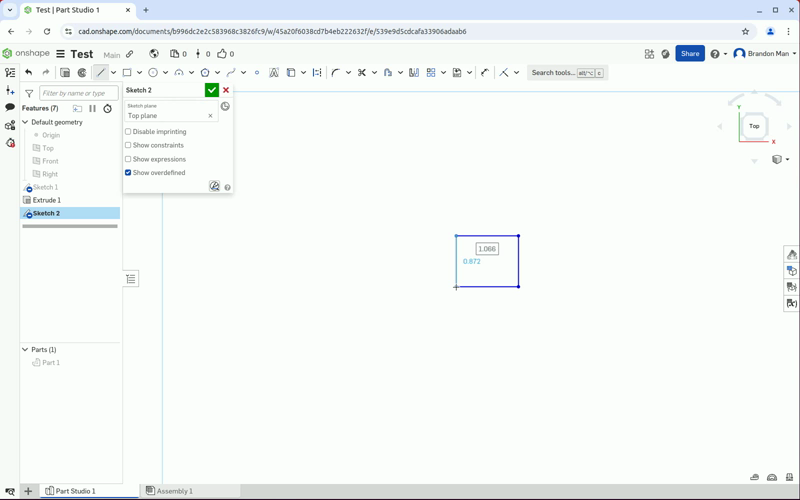
scroll(-6)
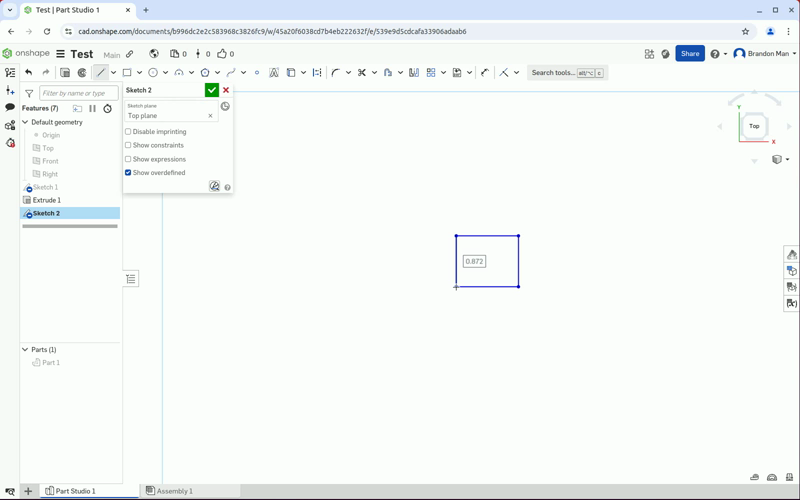
scroll(-6)
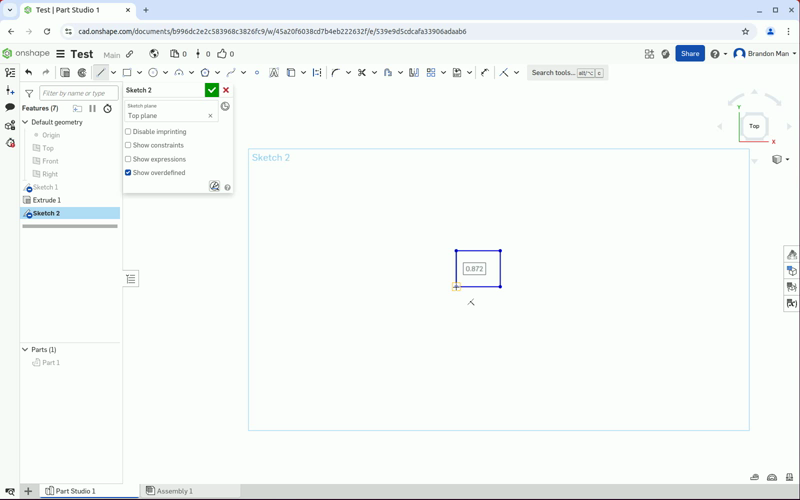
scroll(-6)
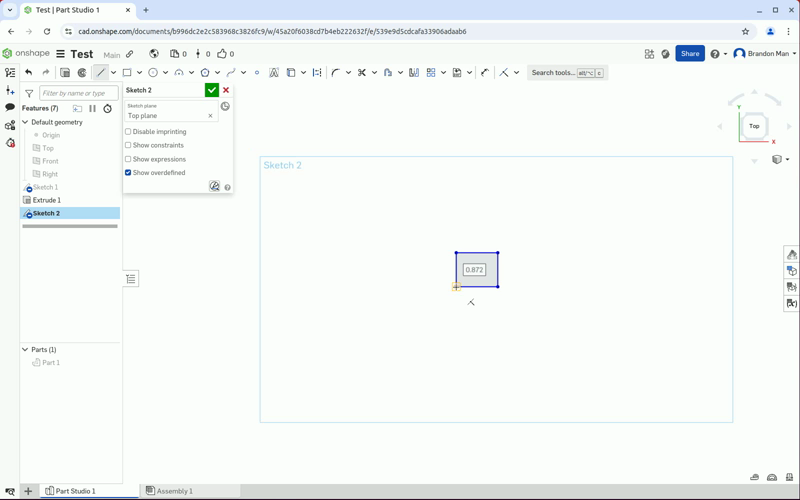
scroll(-6)
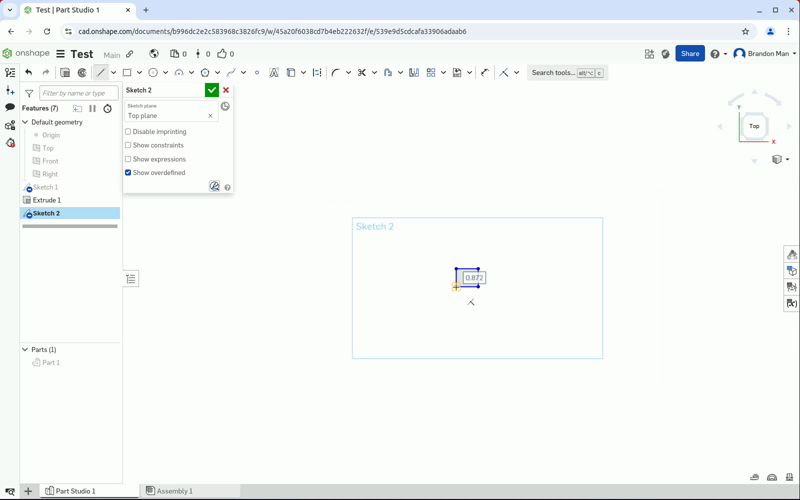
scroll(-6)
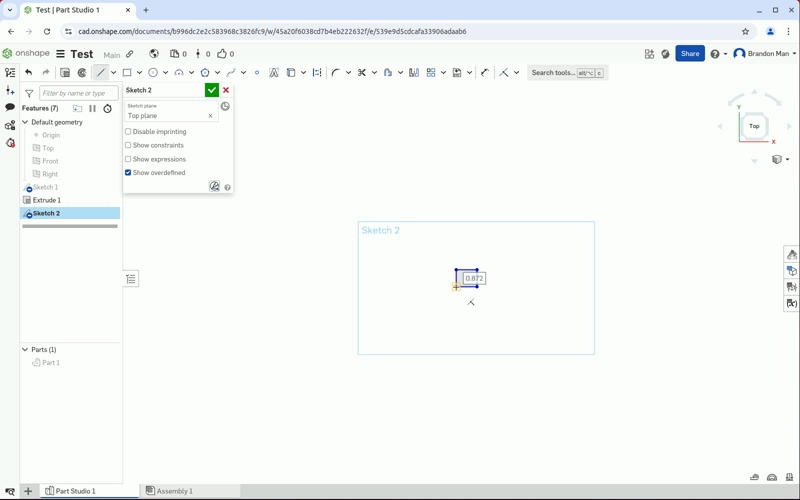
scroll(-6)
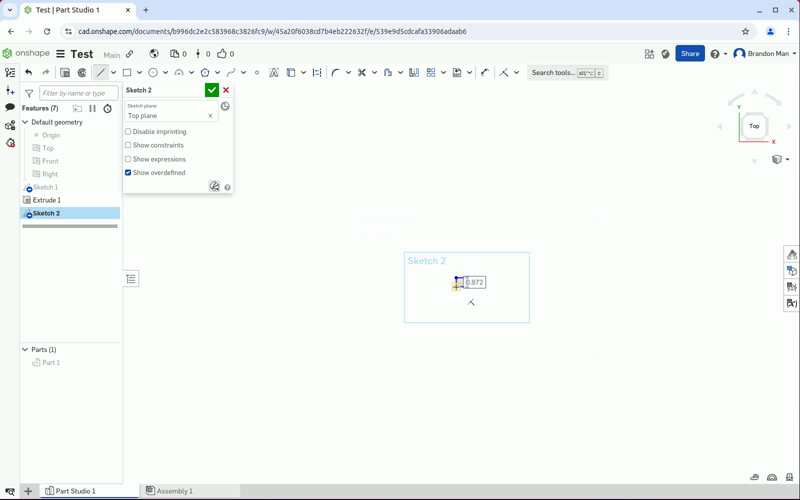
scroll(-6)
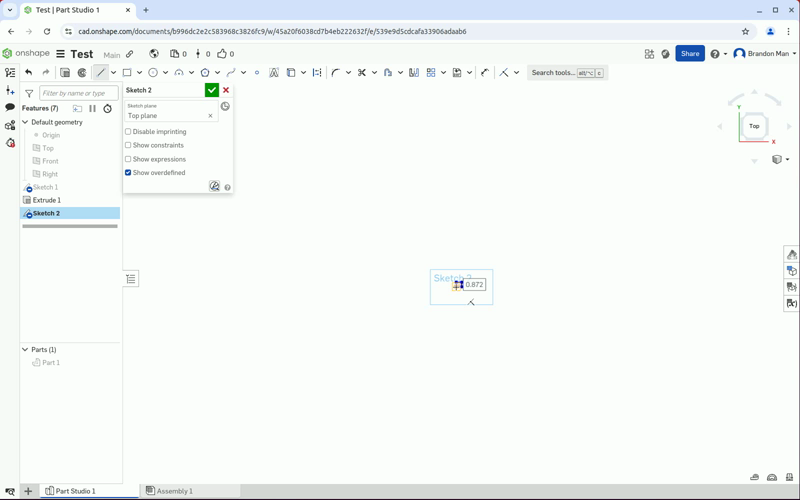
key(esc)
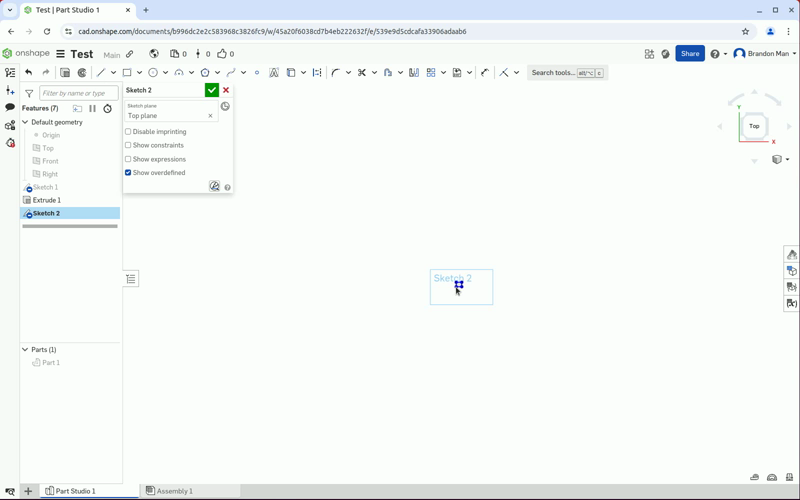
mouse_move(459, 284)
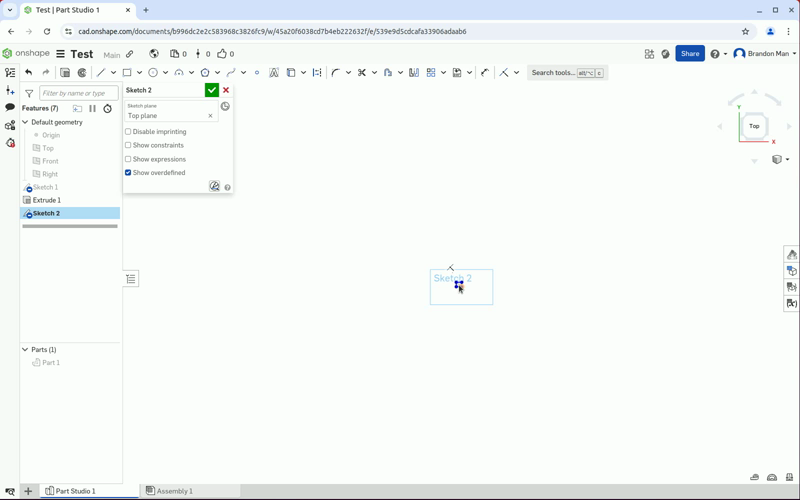
scroll(6)
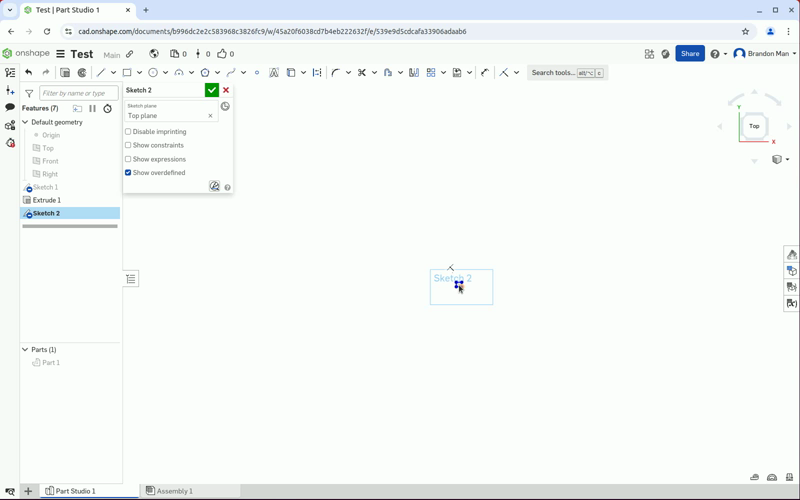
scroll(6)
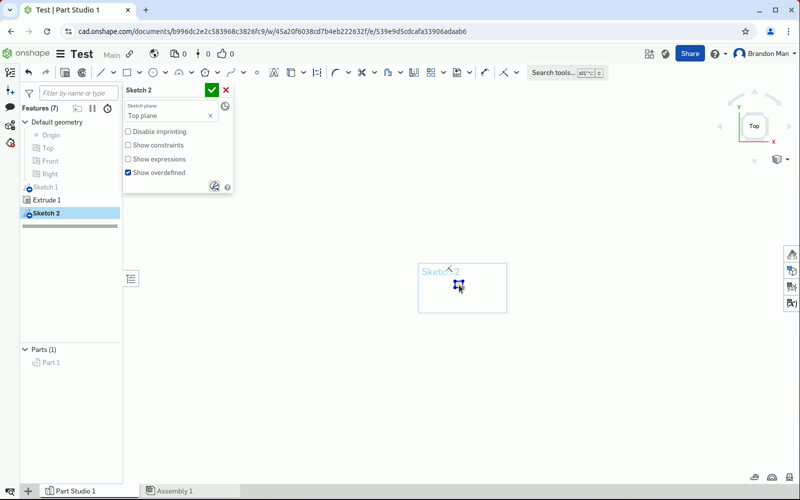
scroll(6)
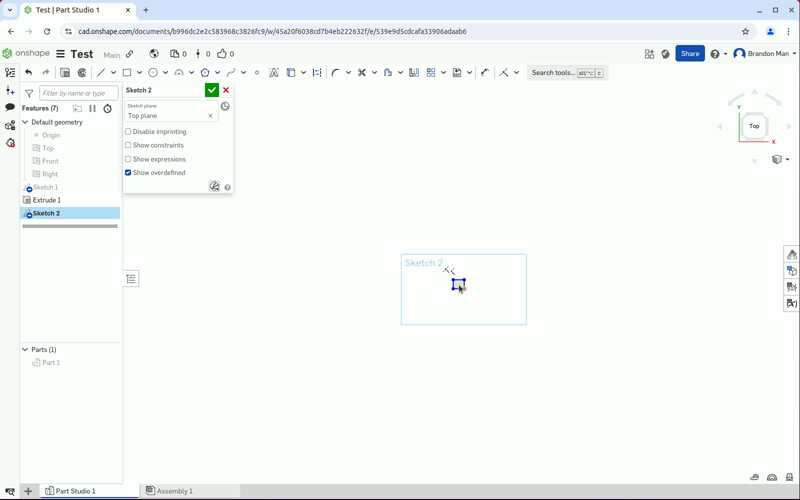
scroll(6)
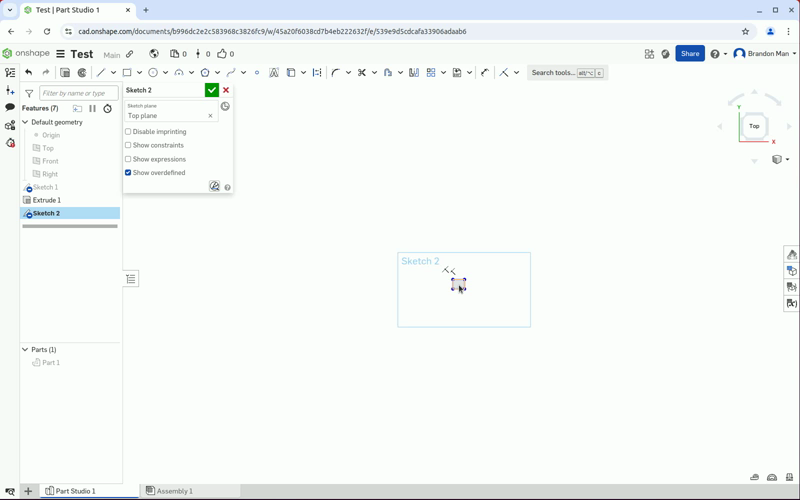
scroll(6)
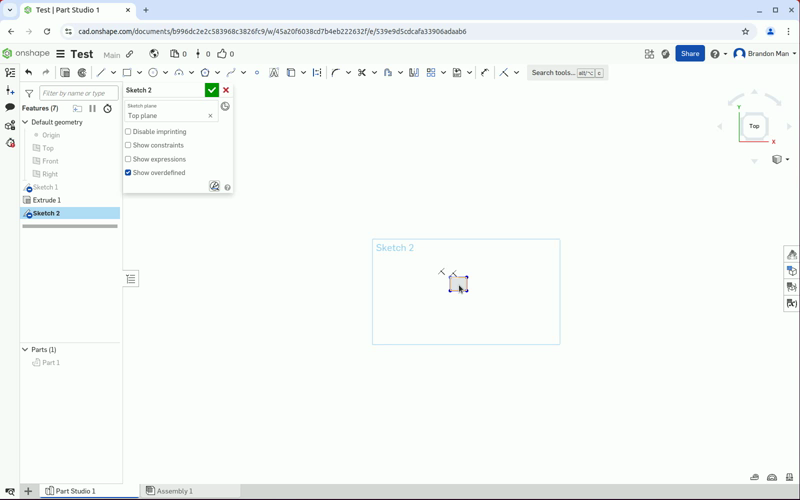
scroll(6)
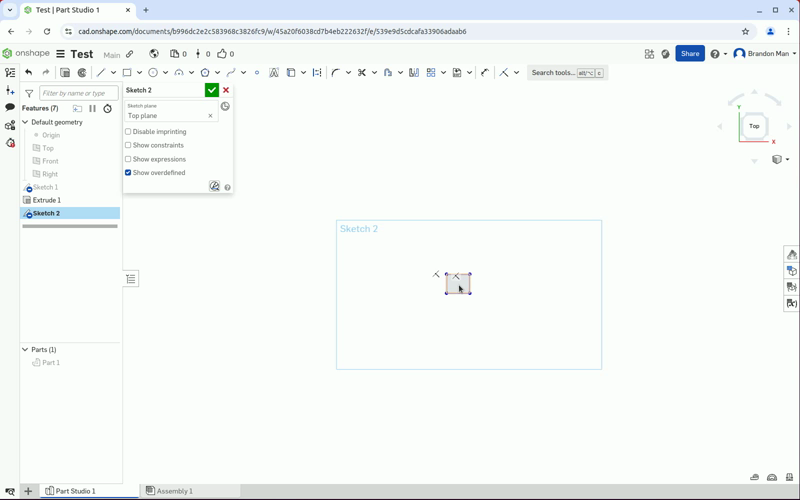
scroll(6)
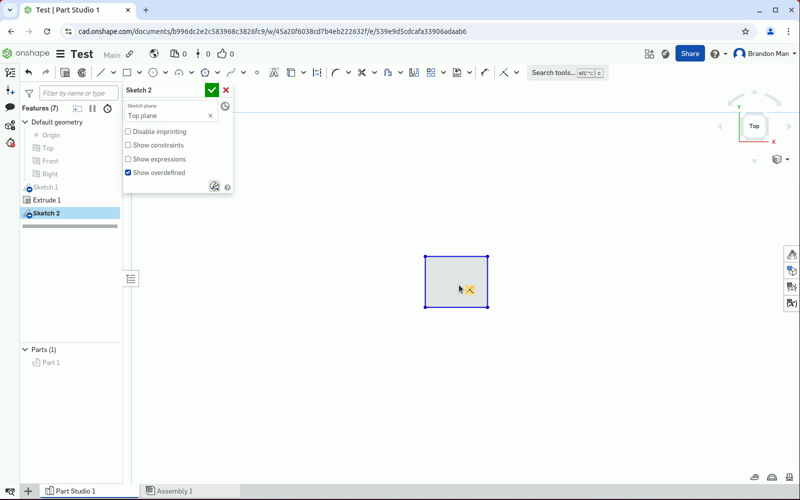
click(459, 284)
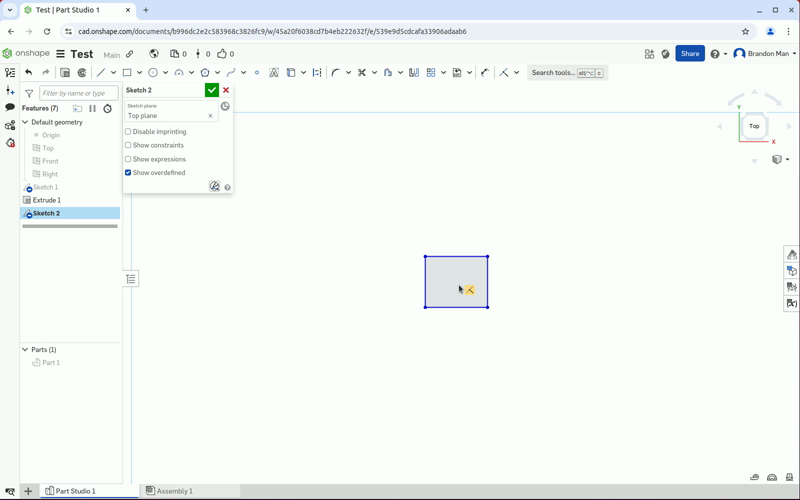
scroll(-6)
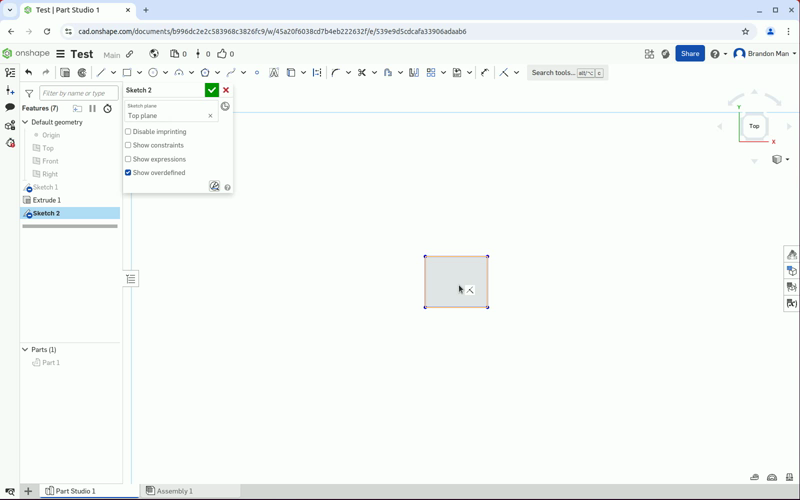
scroll(-6)
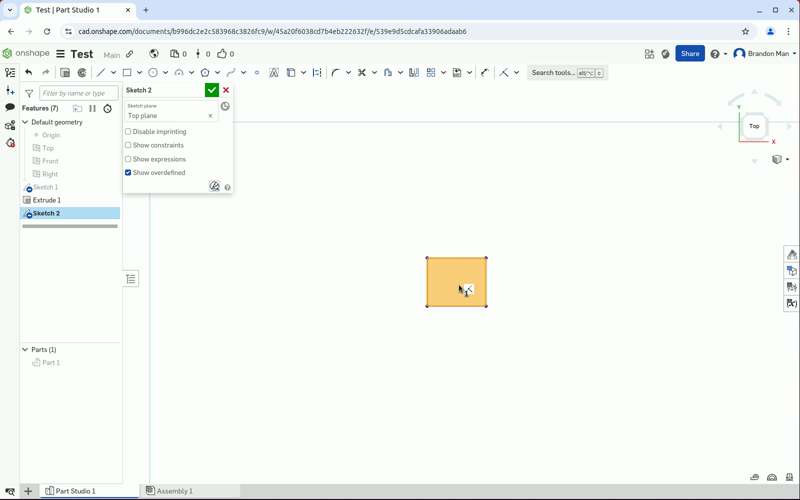
scroll(-6)
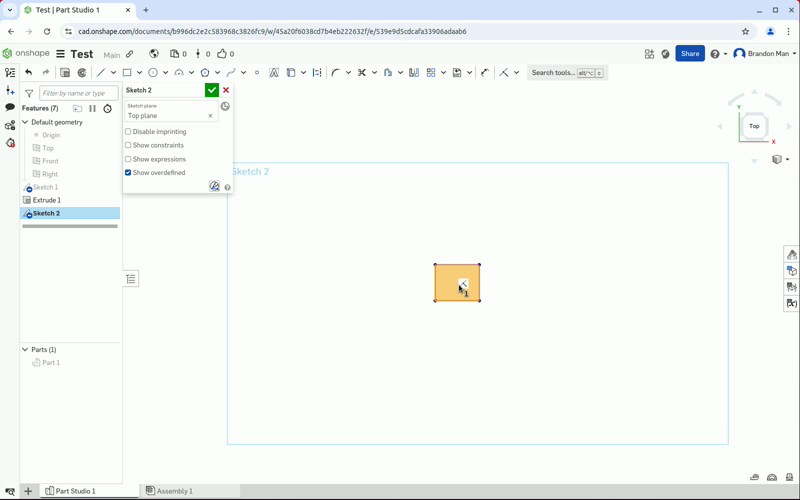
scroll(-6)
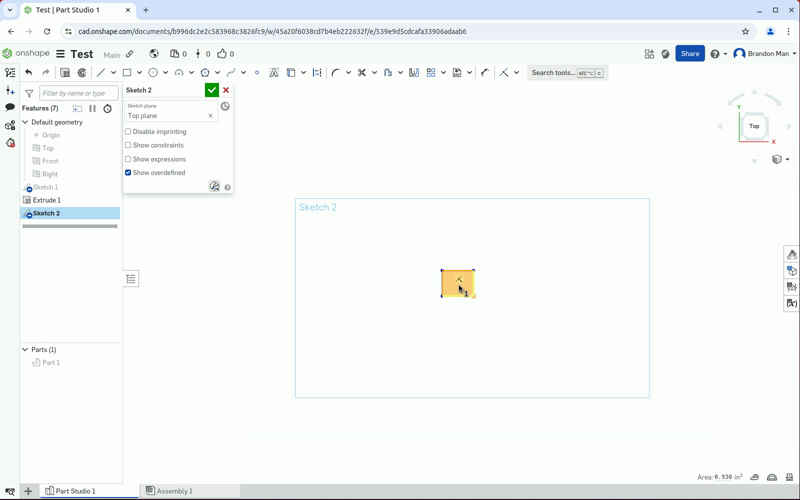
scroll(-6)
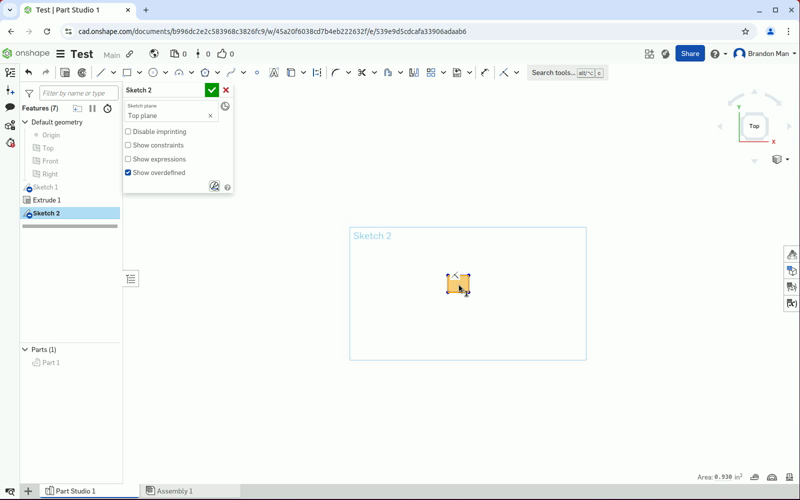
scroll(-6)
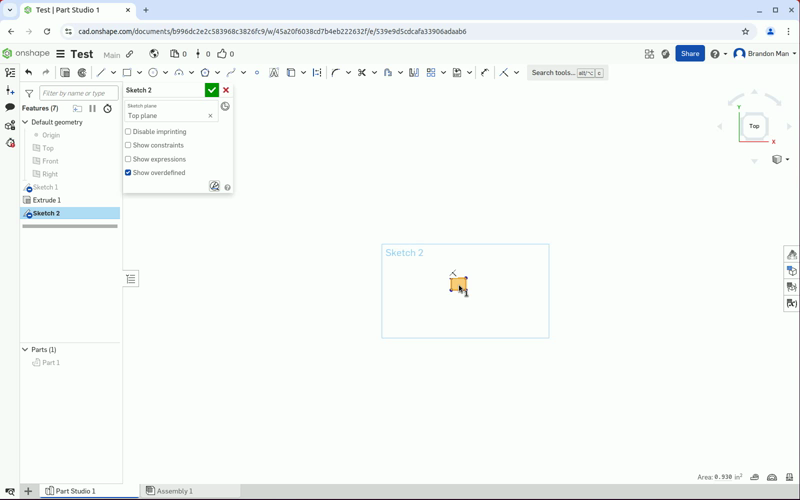
scroll(-6)
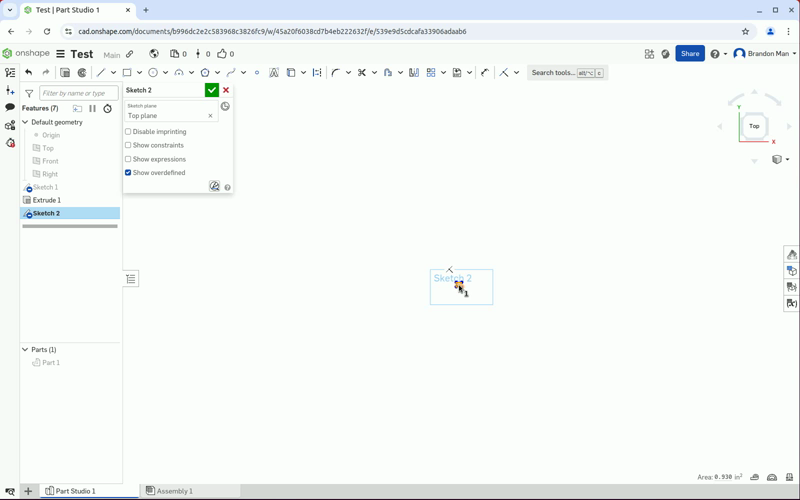
mouse_move(73, 352)
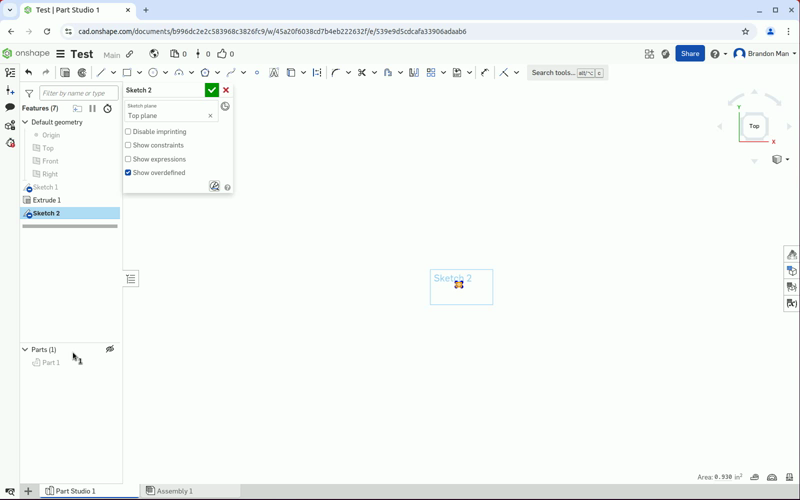
key(shift+y)
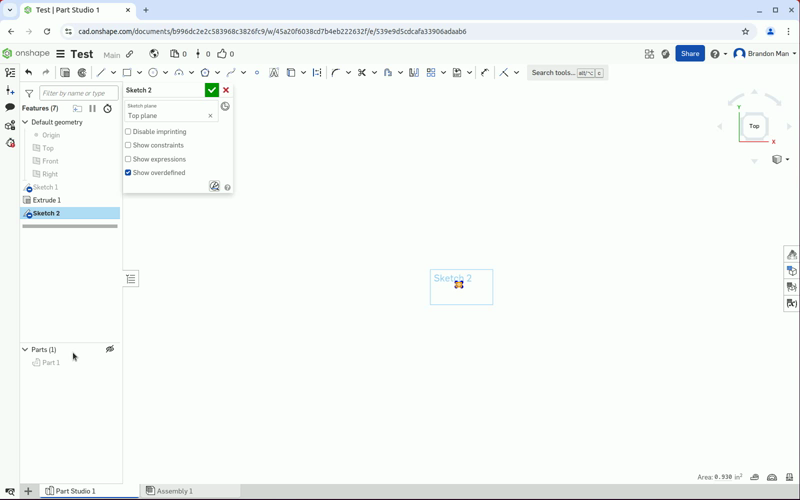
key(shift+e)
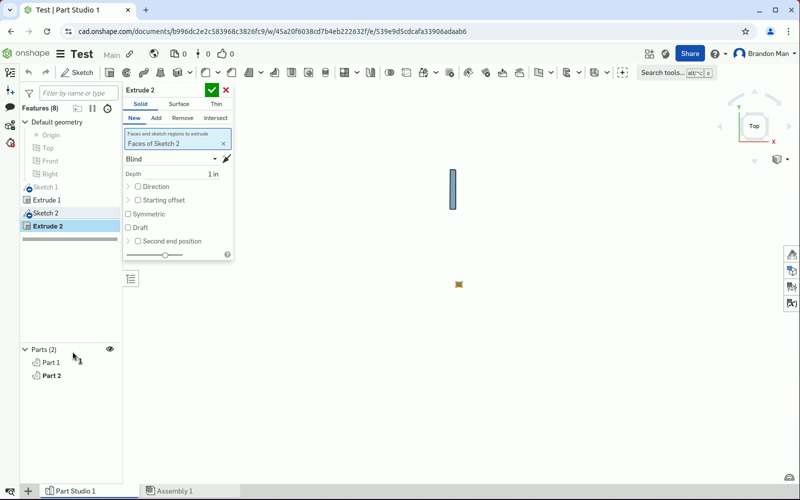
mouse_move(143, 106)
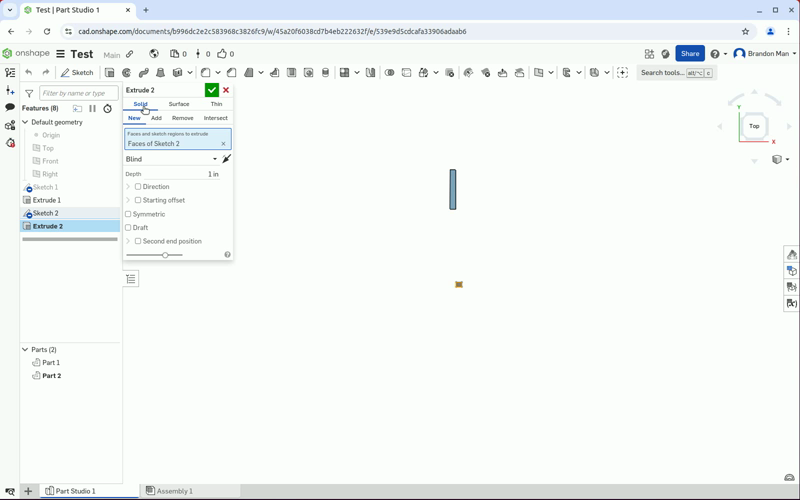
click(143, 106)
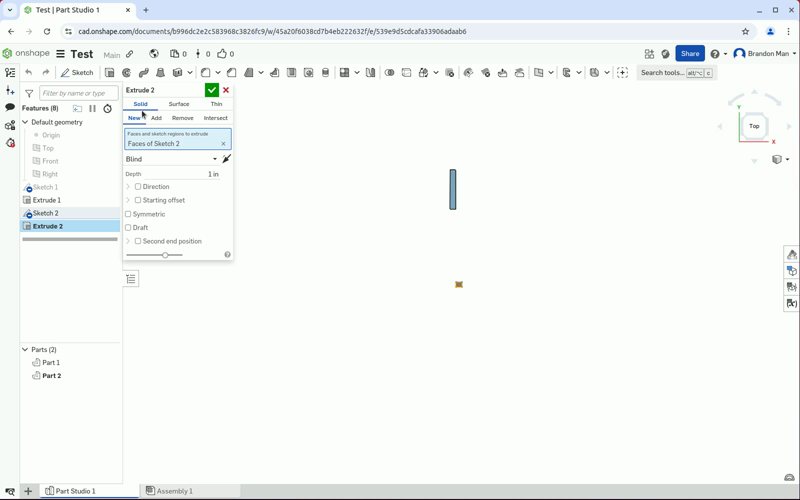
mouse_move(137, 120)
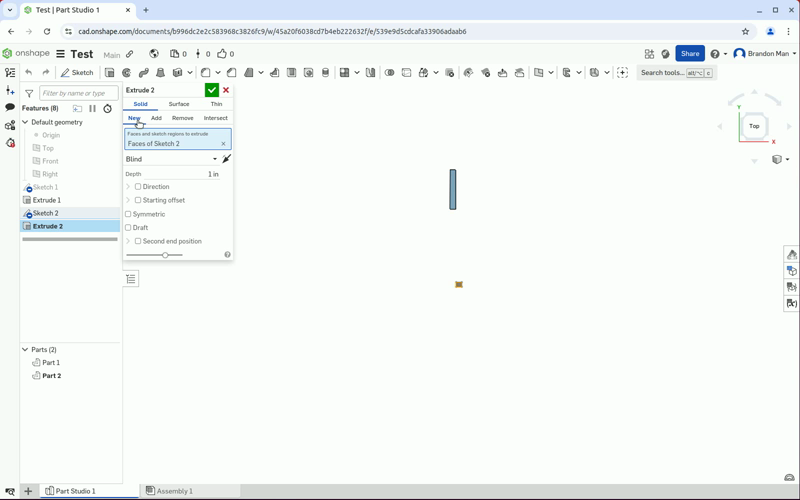
click(137, 120)
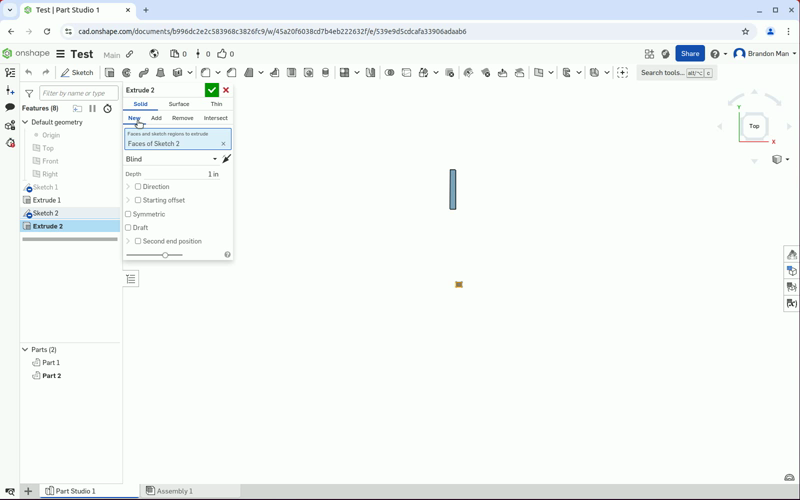
key(tab, 4)
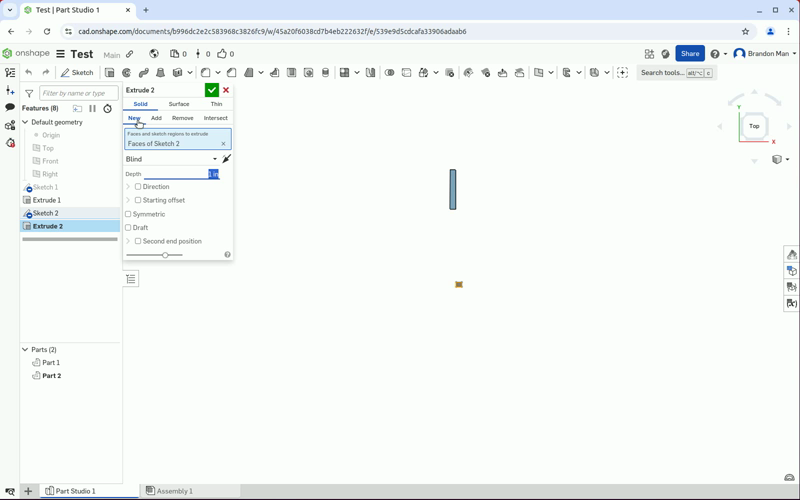
text(3.129)
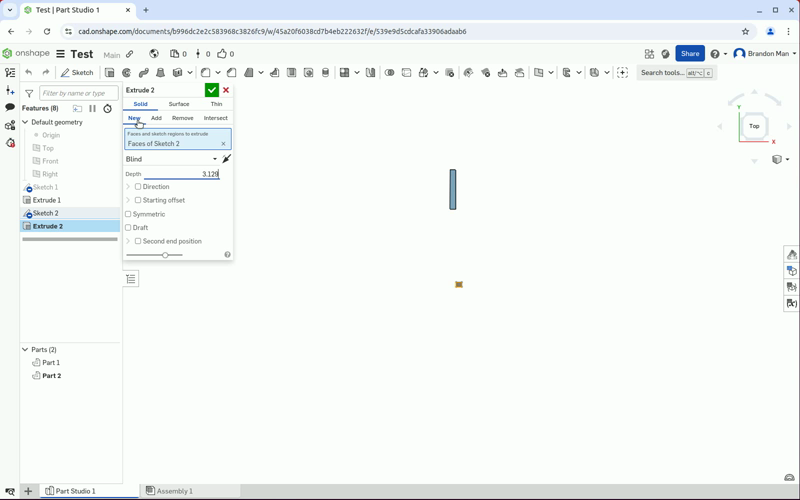
key(enter)
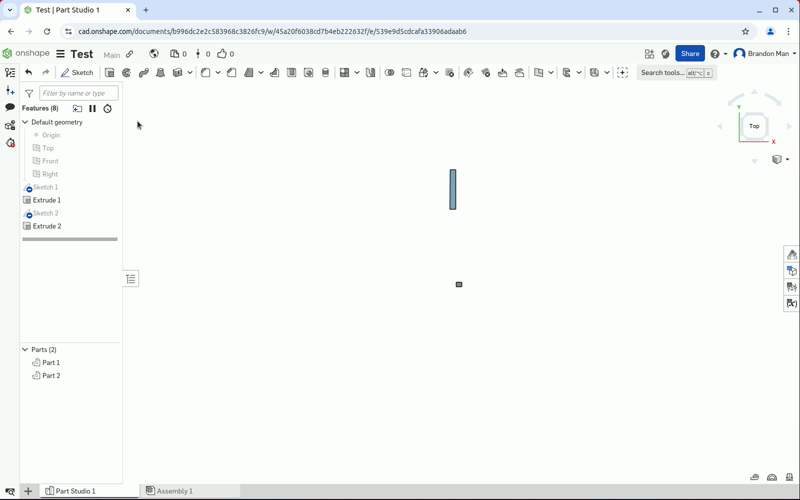
key(shift+h)
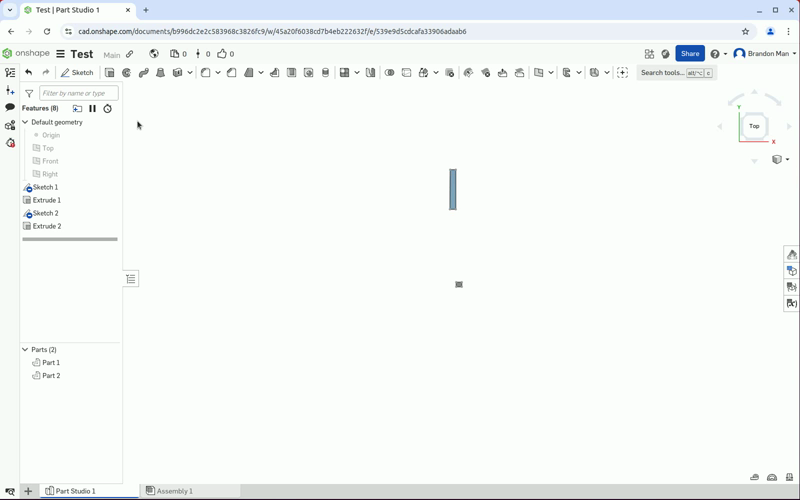
key(shift+h)
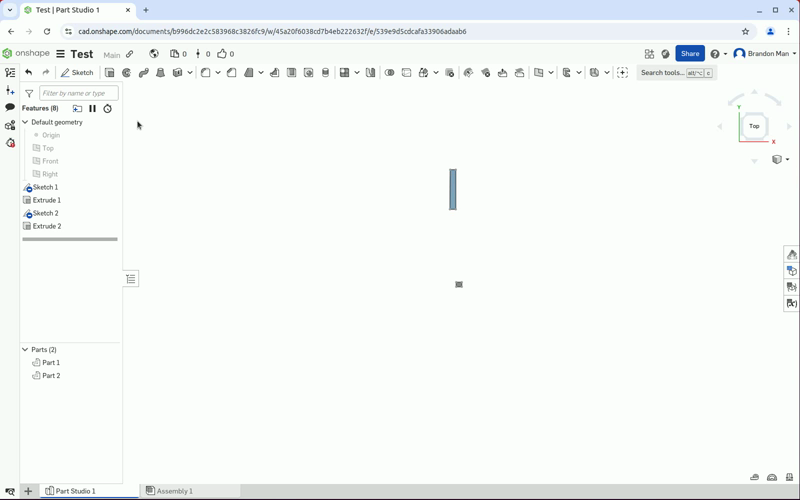
key(shift+7)
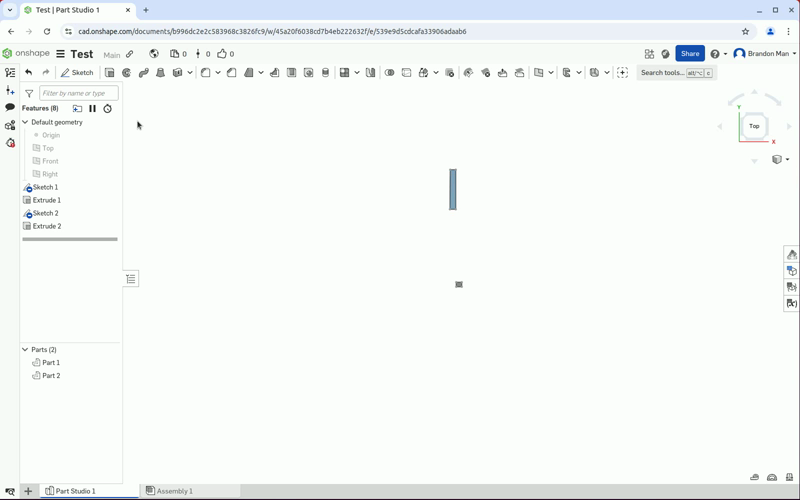
key(up, 3)
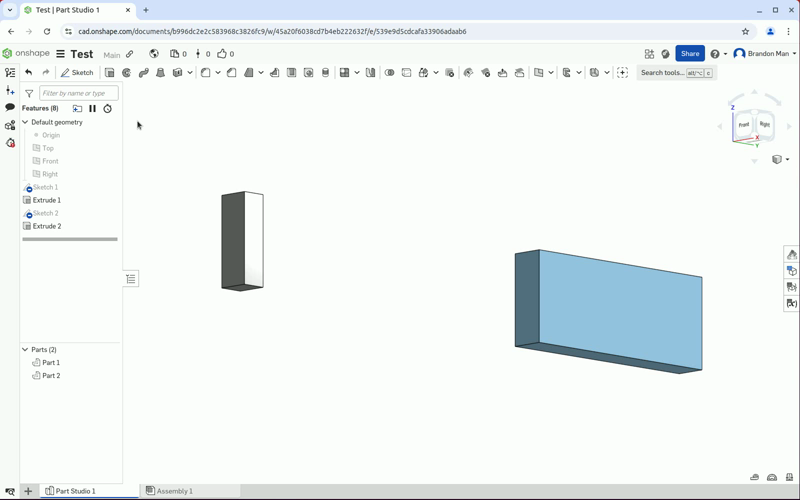
key(left, 3)
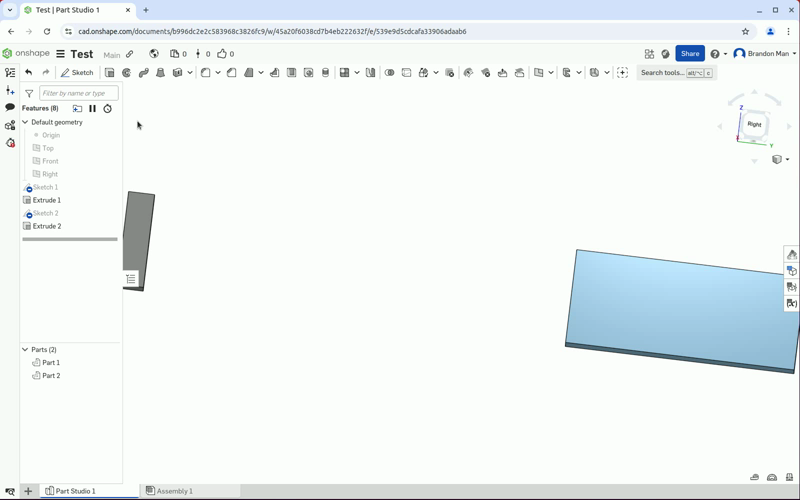
key(right, 3)
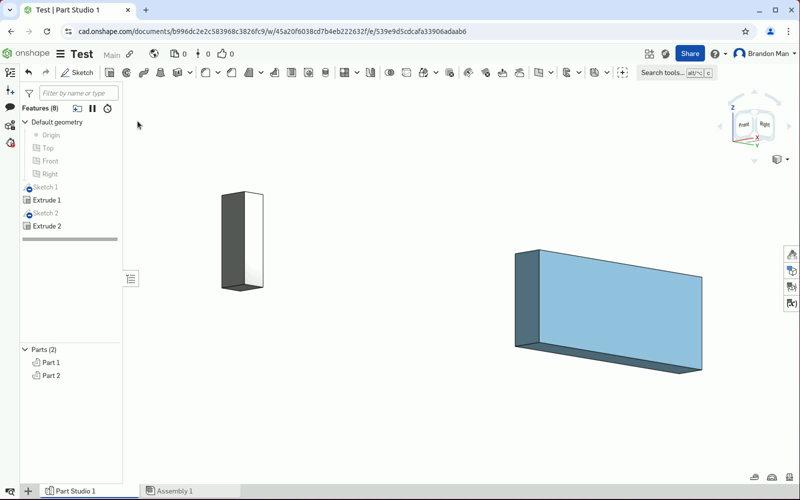
key(down, 3)
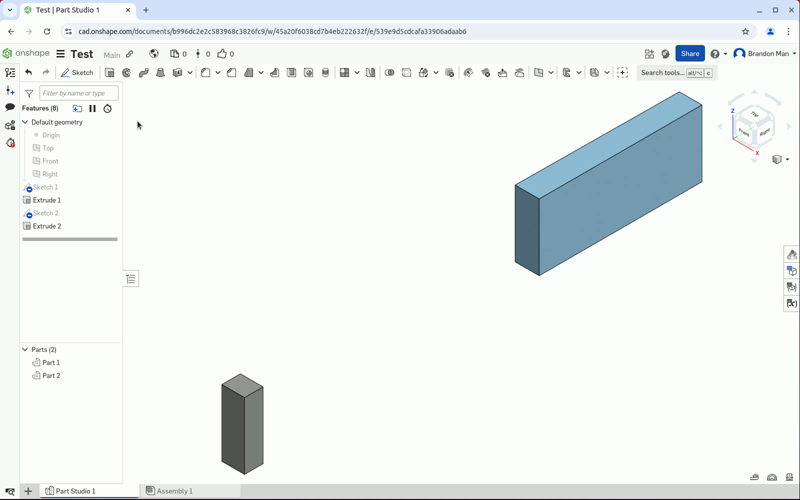
mouse_move(73, 189)
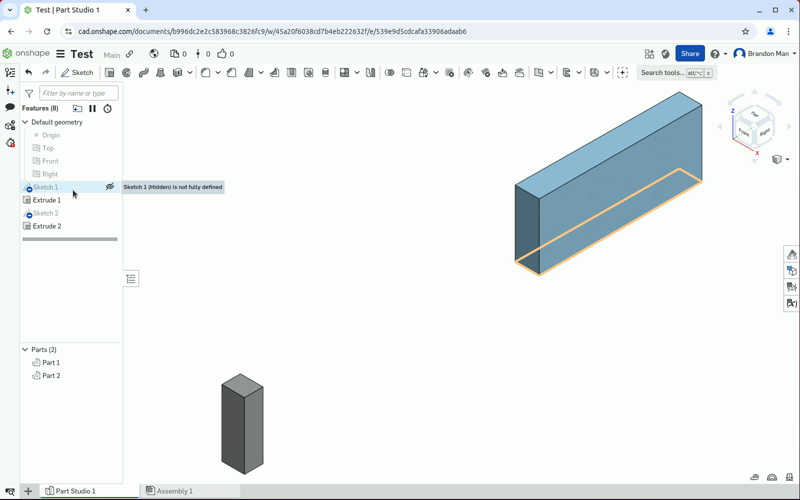
click(73, 189)